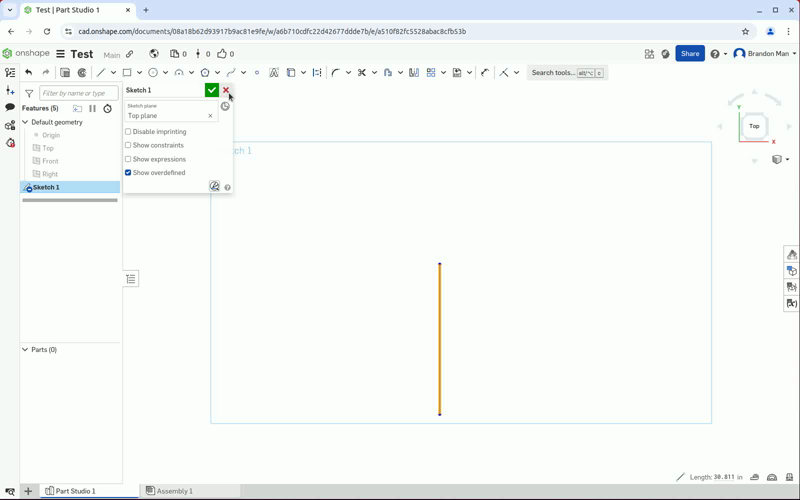
key(shift+h)
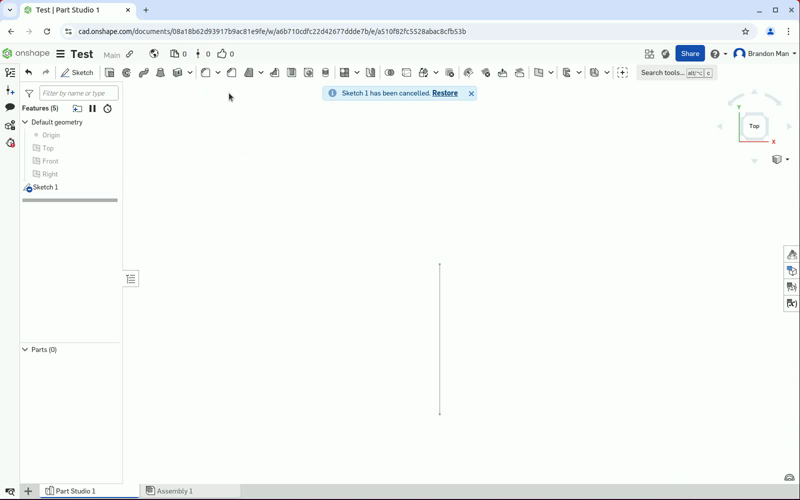
key(shift+s)
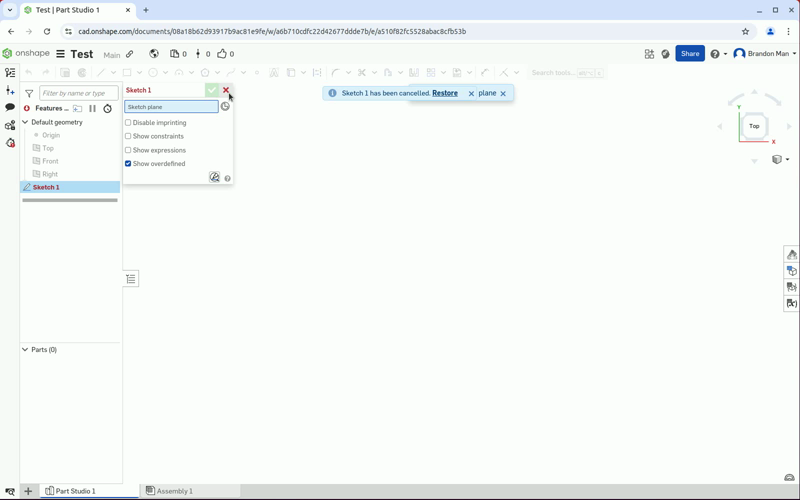
mouse_move(73, 150)
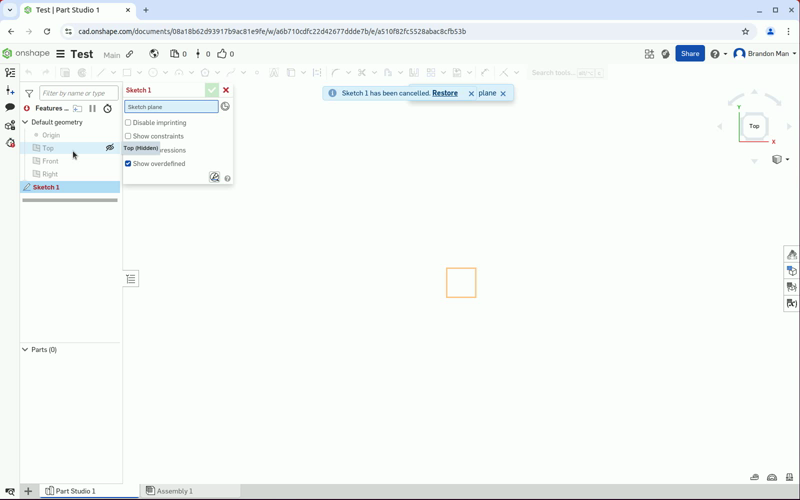
click(73, 150)
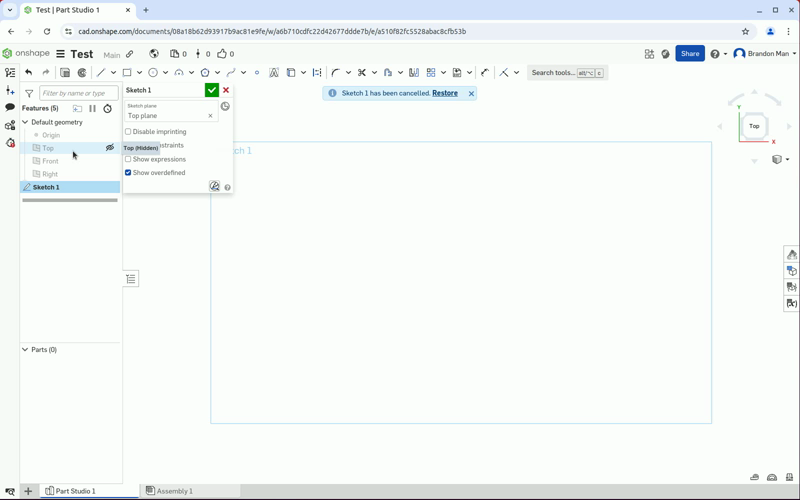
mouse_move(73, 352)
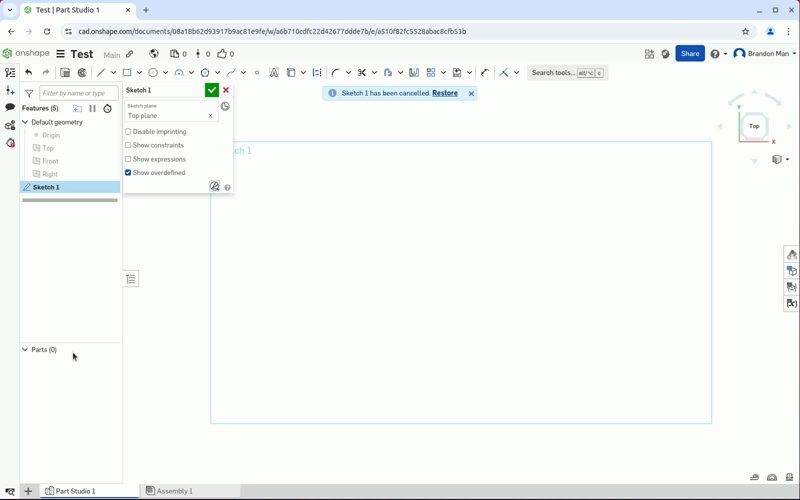
key(y)
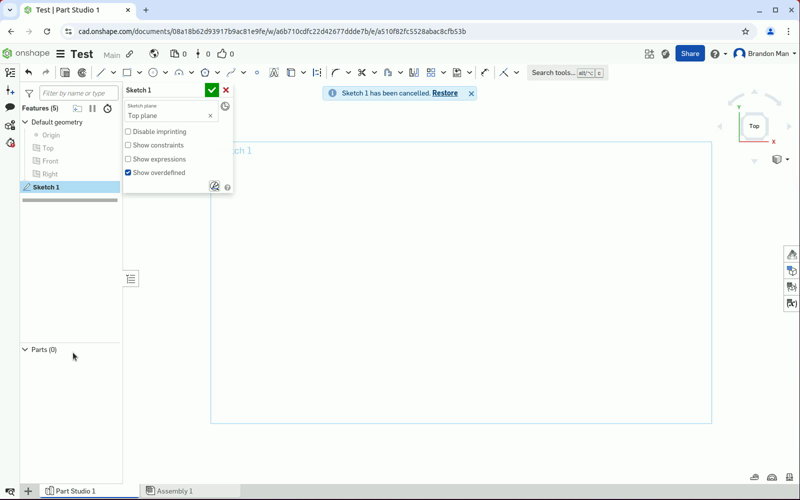
key(l)
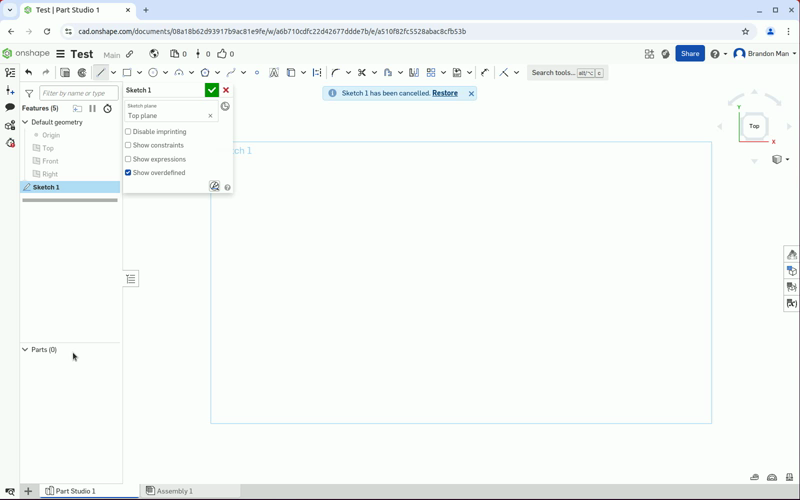
key_down(shift)
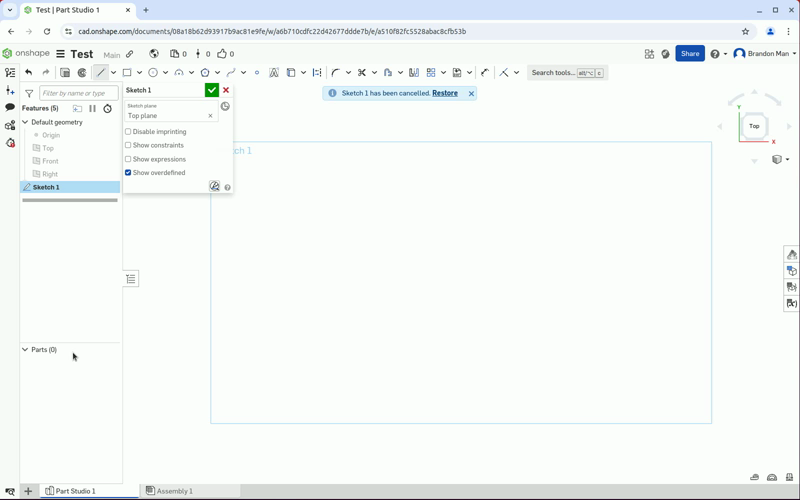
mouse_move(406, 351)
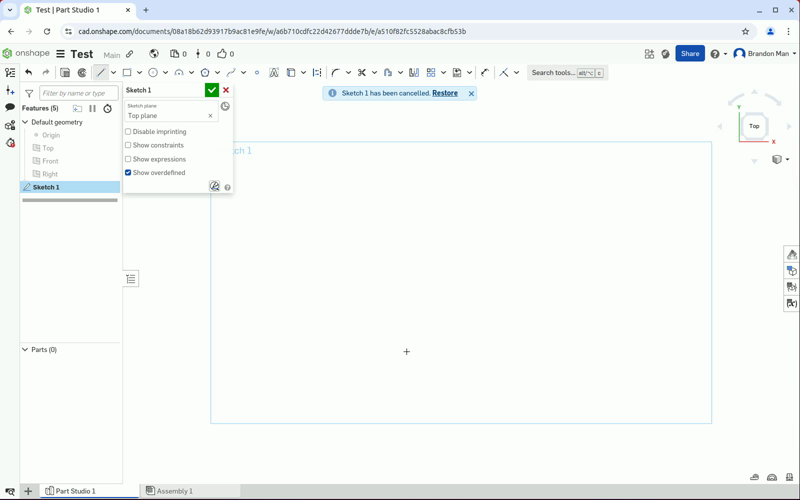
click(406, 351)
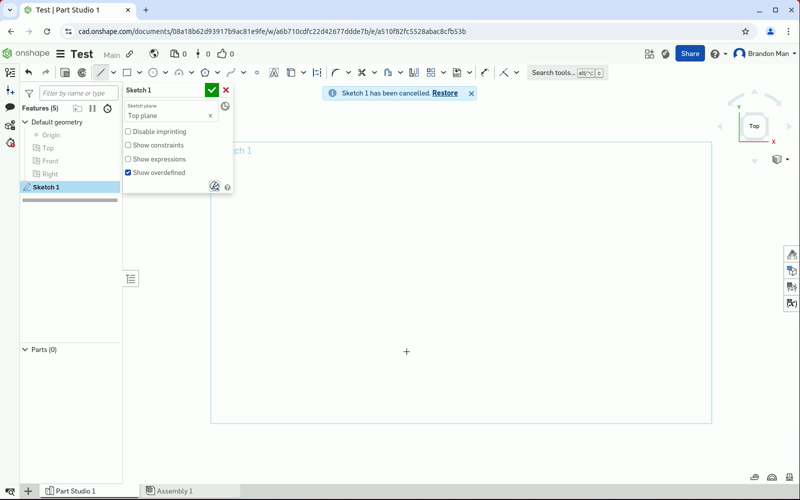
key_up(shift)
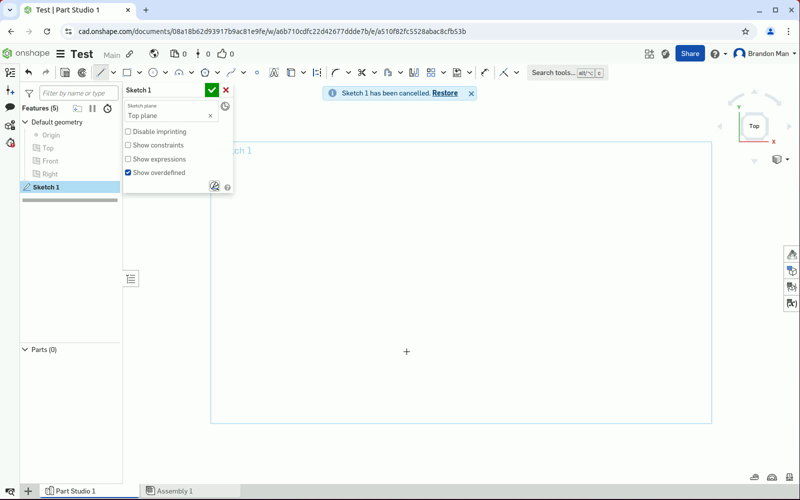
key_down(shift)
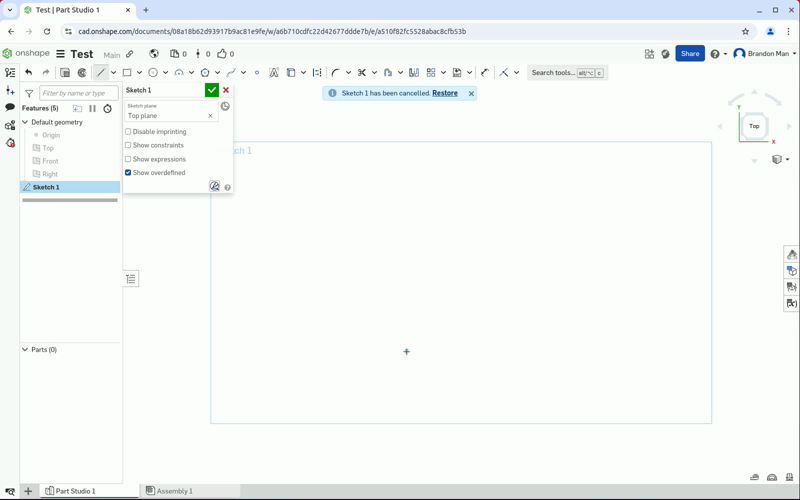
mouse_move(515, 351)
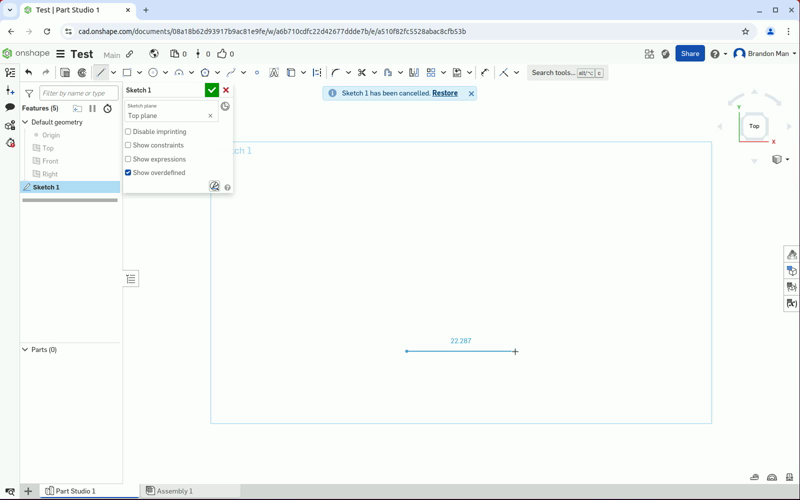
click(515, 351)
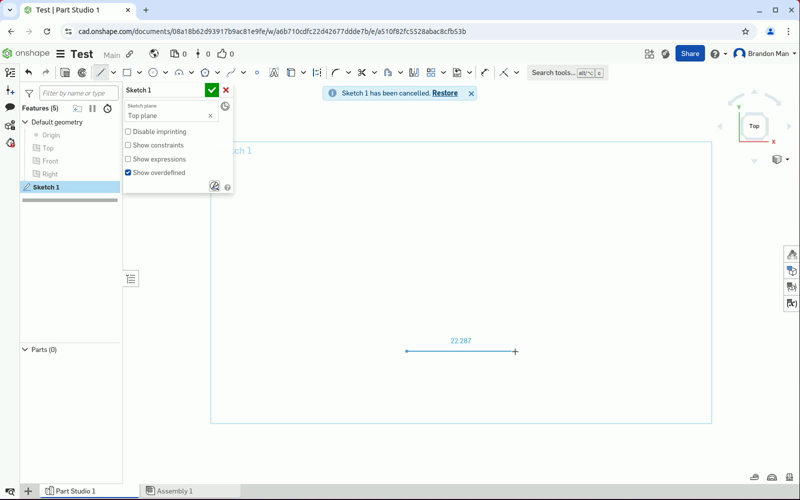
key_up(shift)
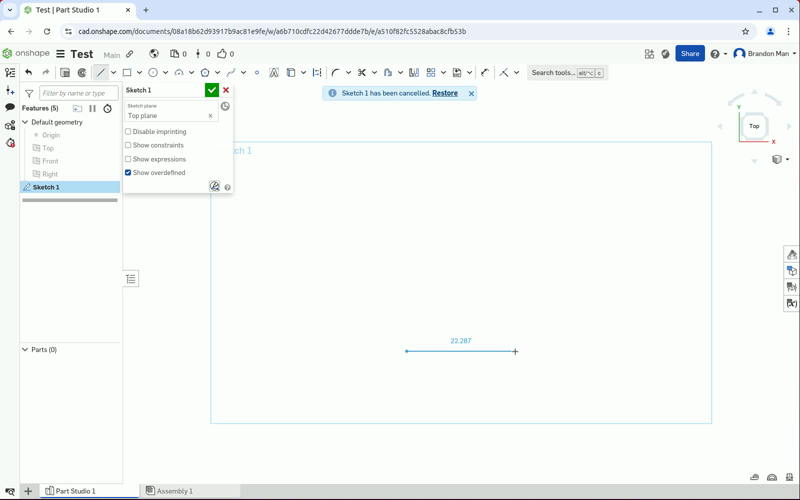
key_down(shift)
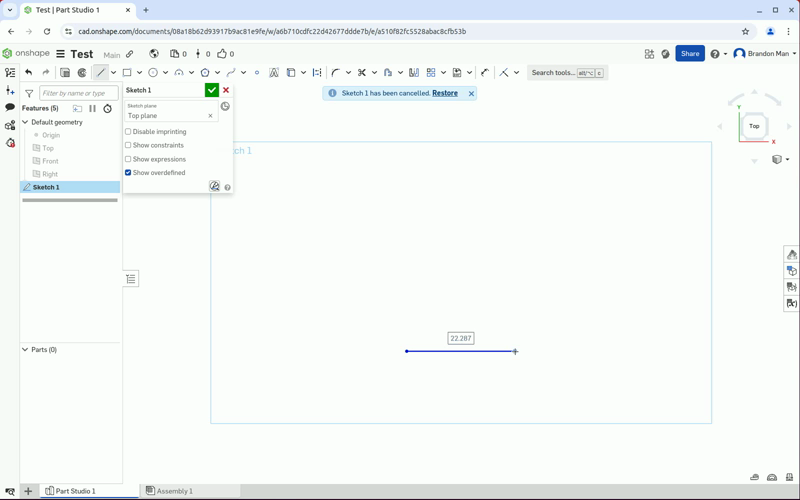
mouse_move(515, 215)
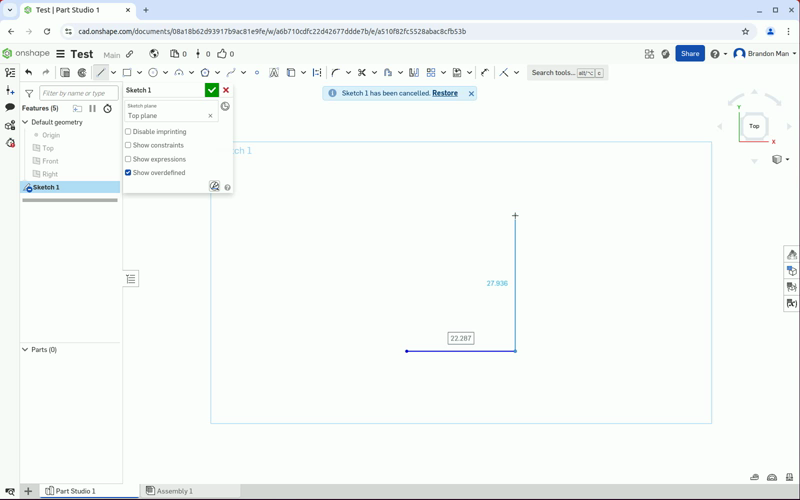
click(515, 215)
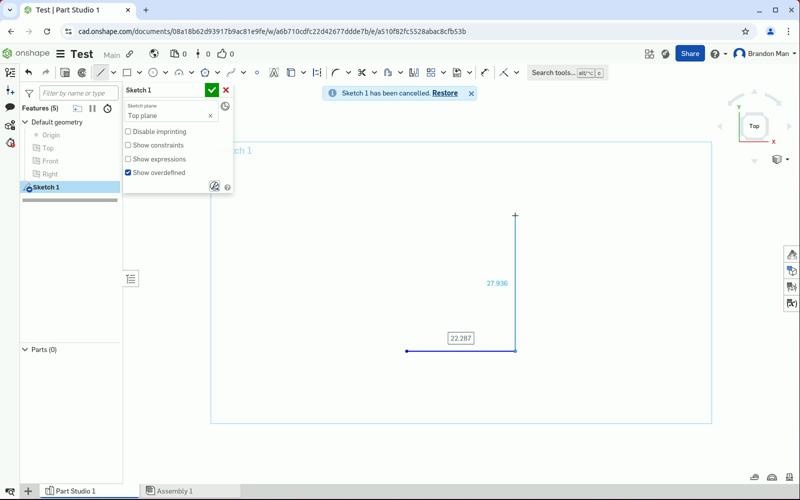
key_up(shift)
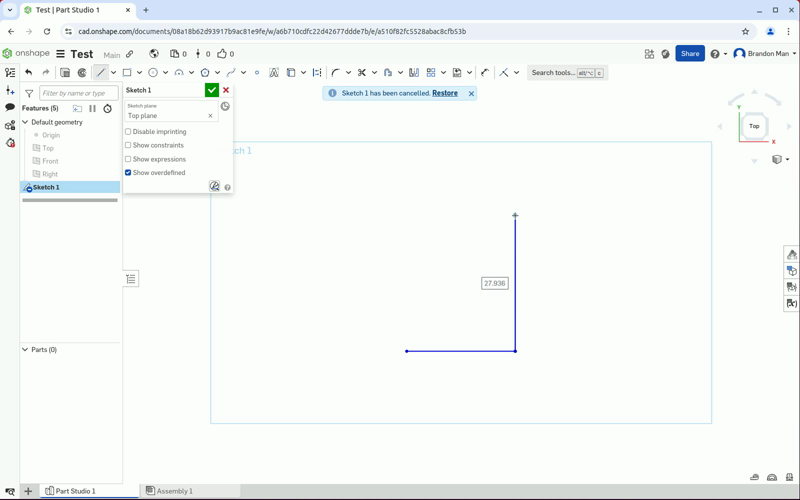
key_down(shift)
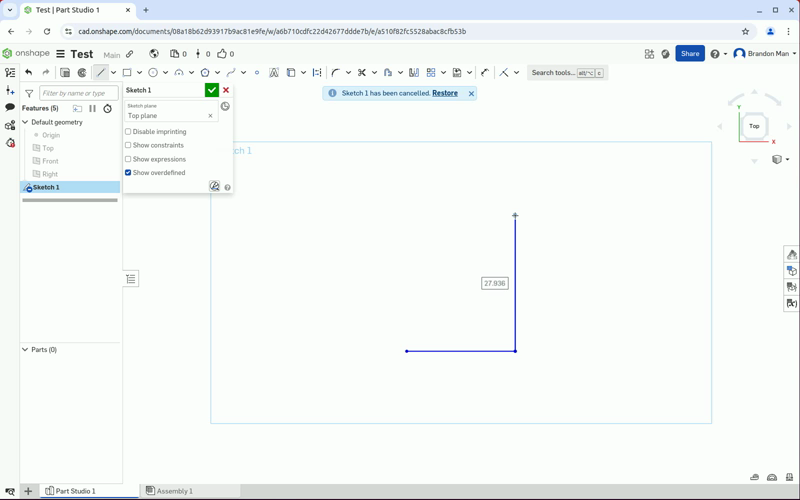
mouse_move(406, 215)
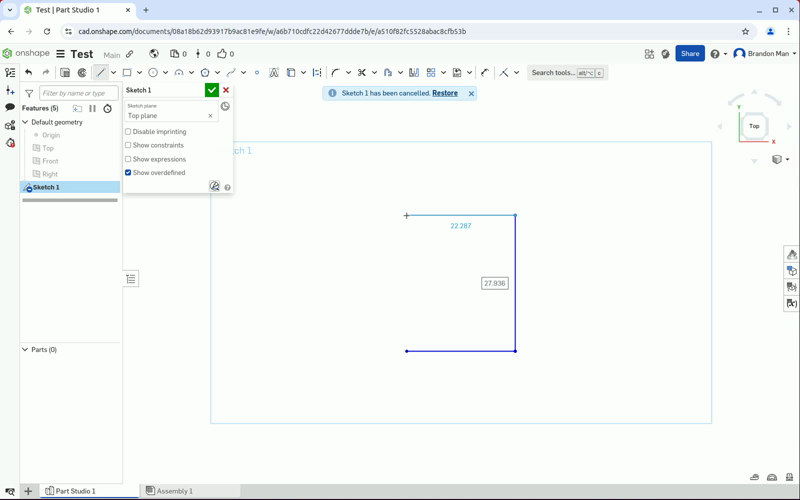
click(406, 215)
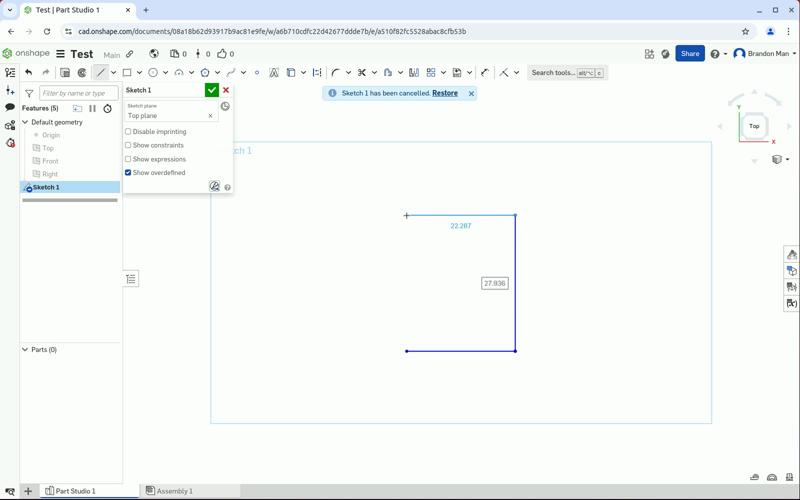
key_up(shift)
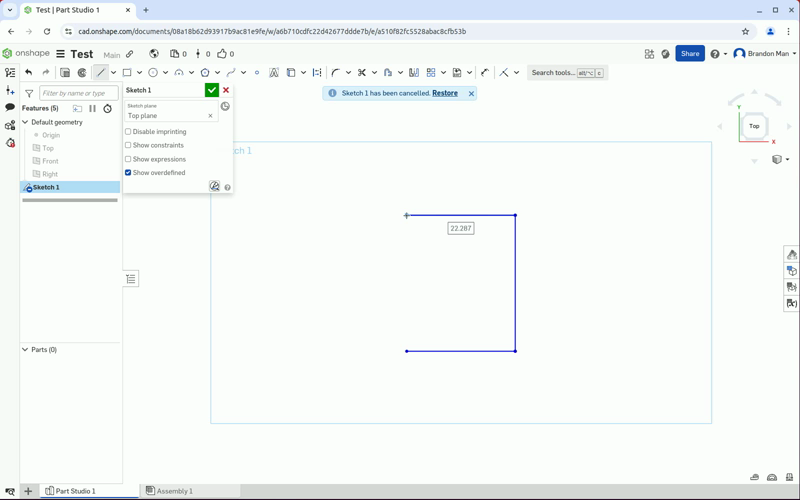
key_down(shift)
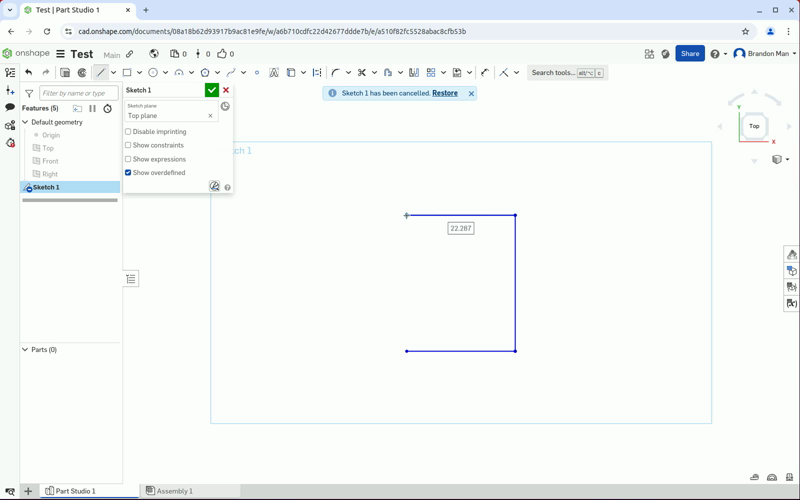
mouse_move(406, 351)
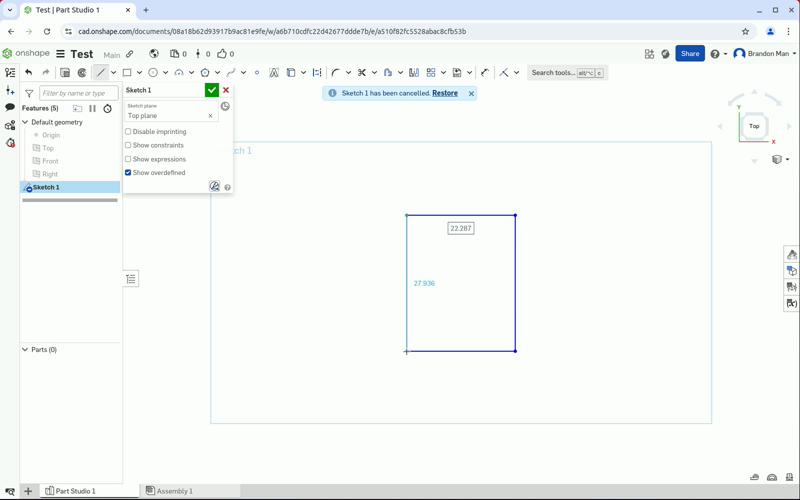
key_up(shift)
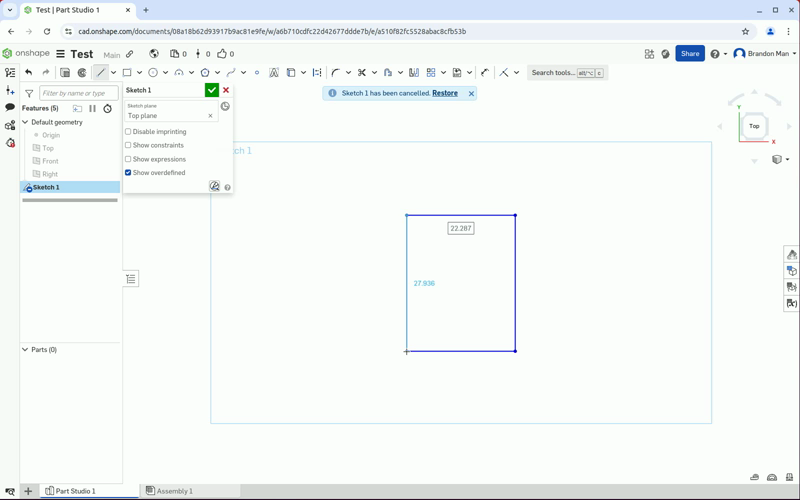
click(406, 351)
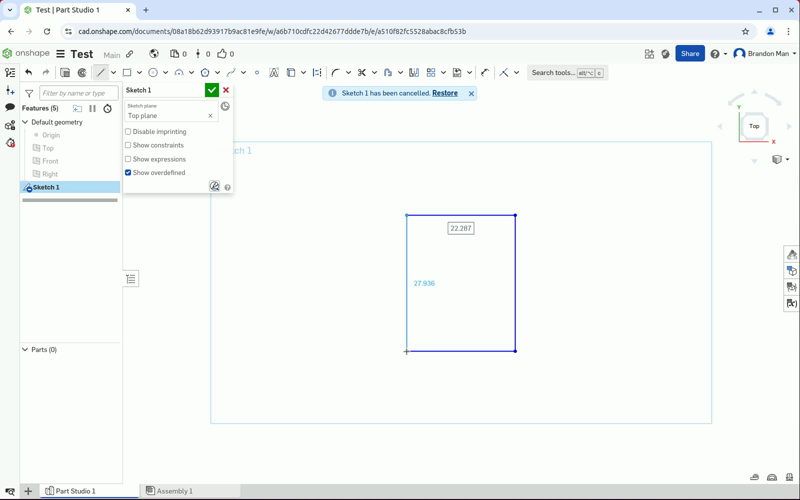
key(esc)
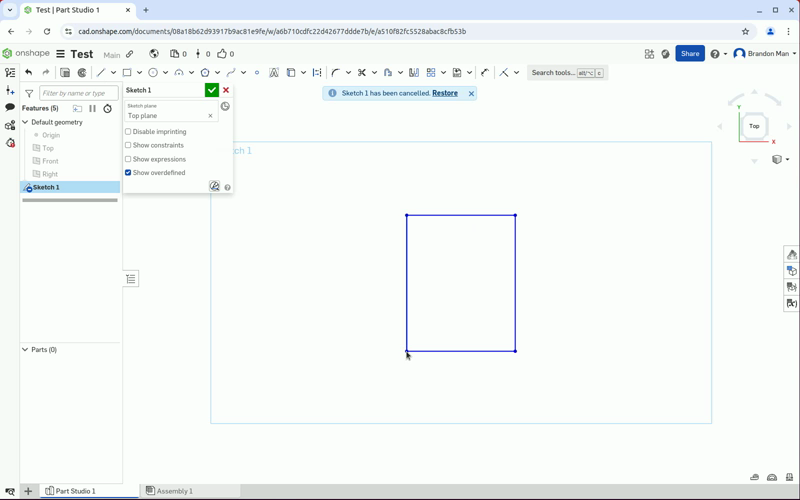
mouse_move(492, 271)
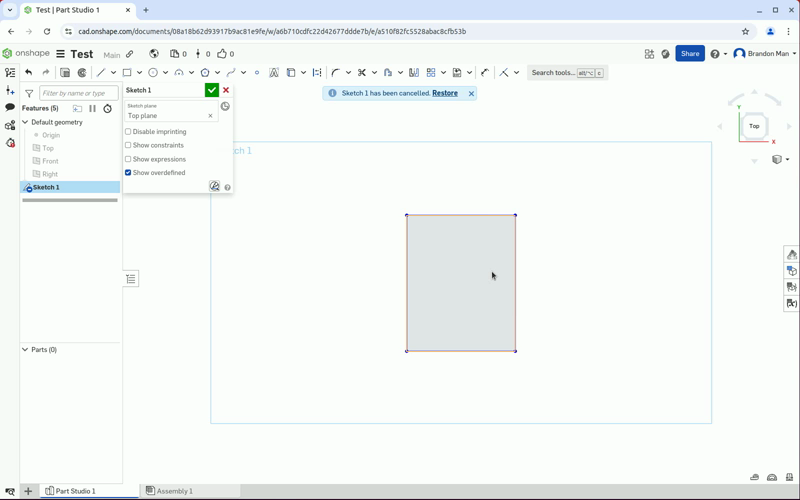
click(492, 271)
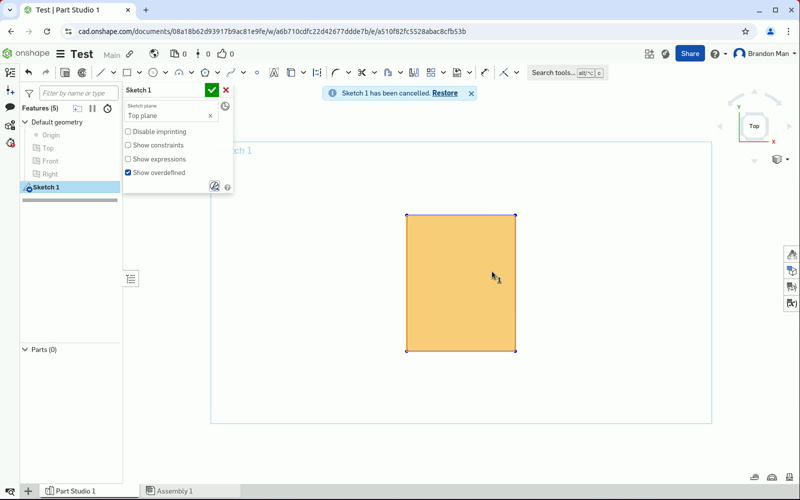
mouse_move(73, 352)
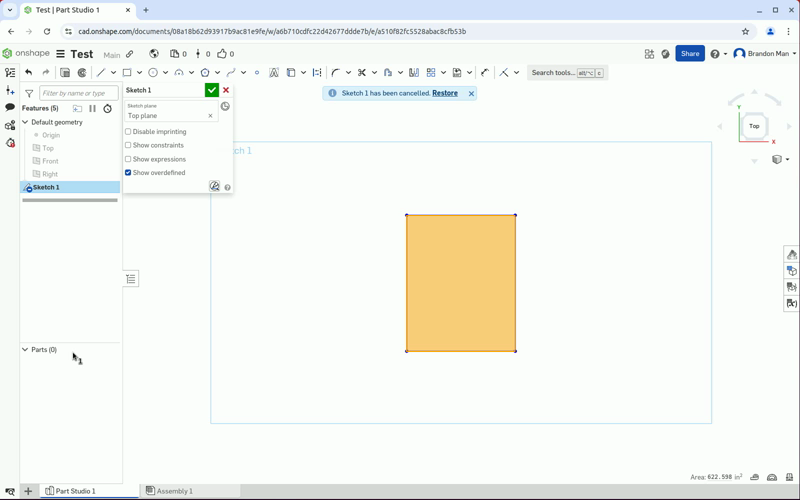
key(shift+y)
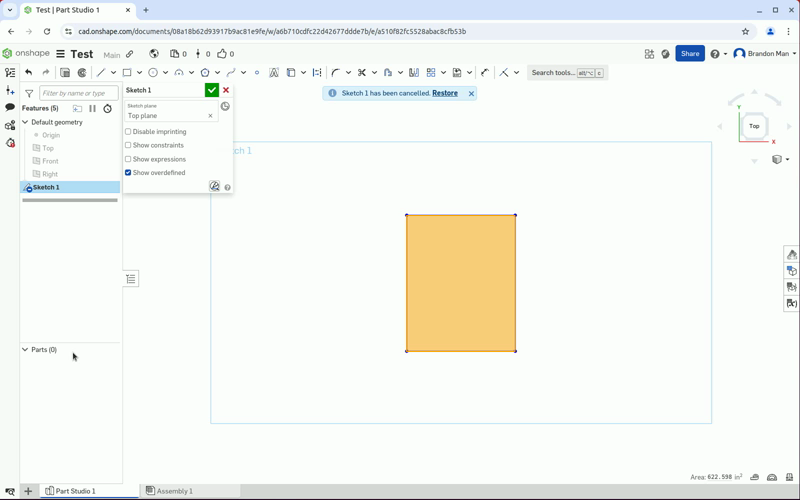
key(shift+e)
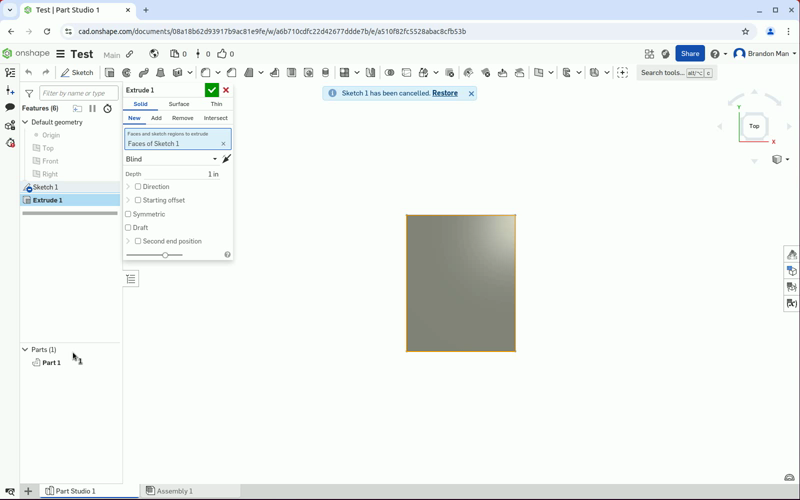
mouse_move(143, 106)
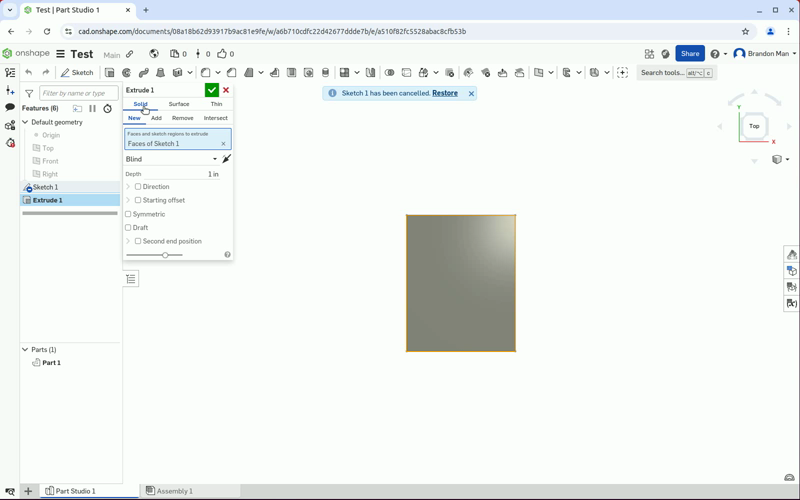
click(143, 106)
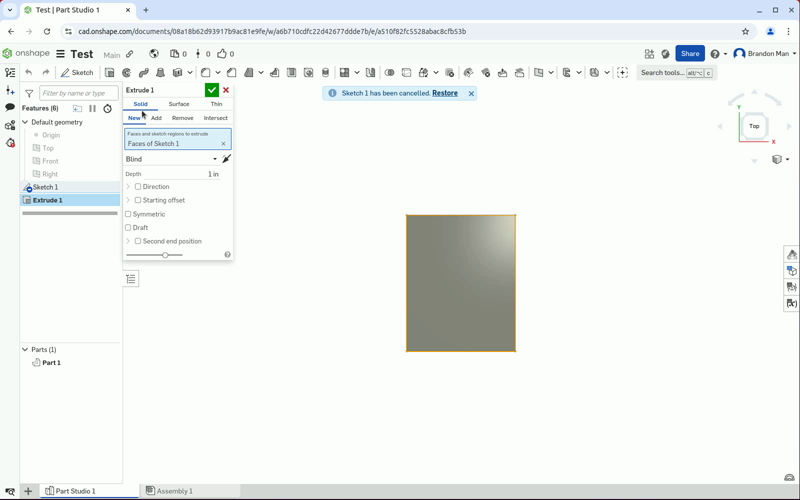
mouse_move(137, 120)
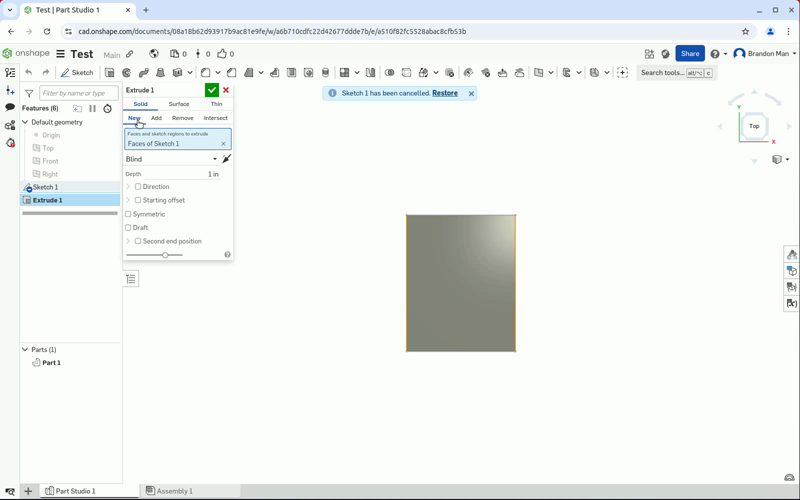
click(137, 120)
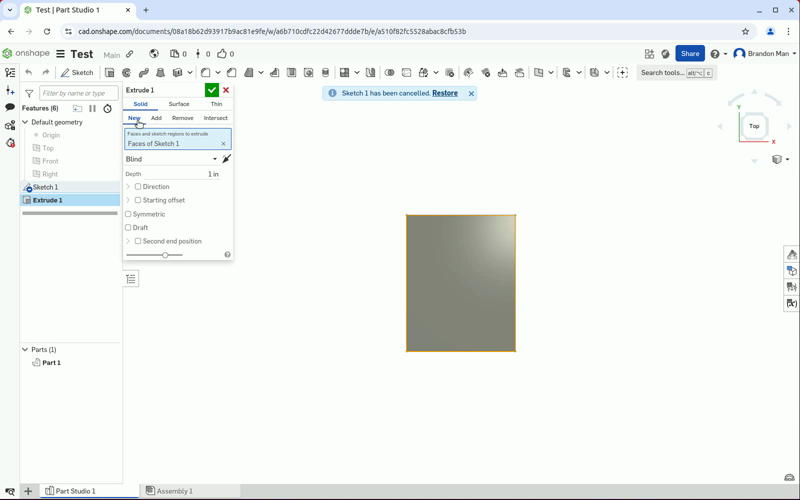
key(tab, 4)
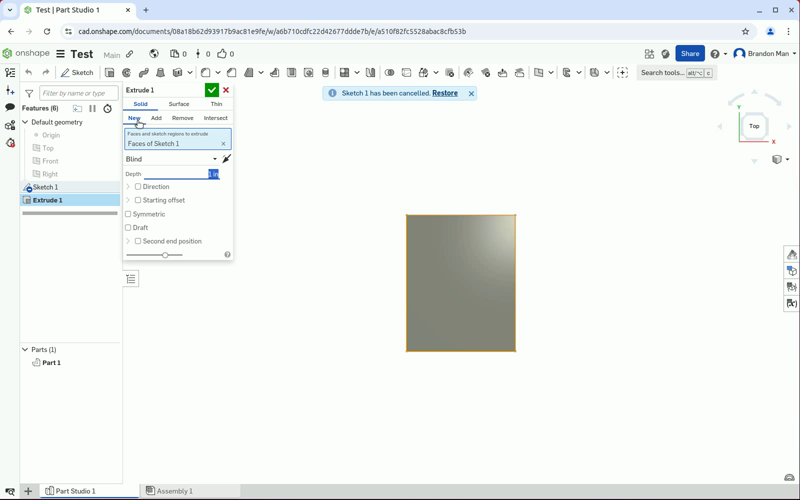
text(23.108)
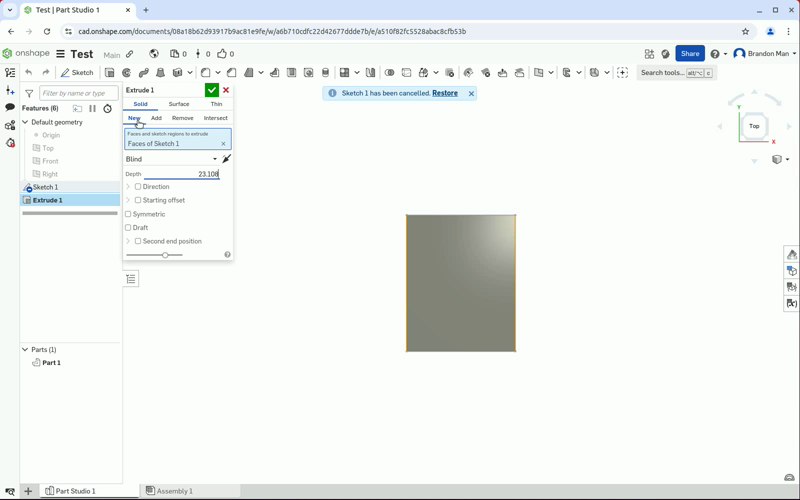
key(enter)
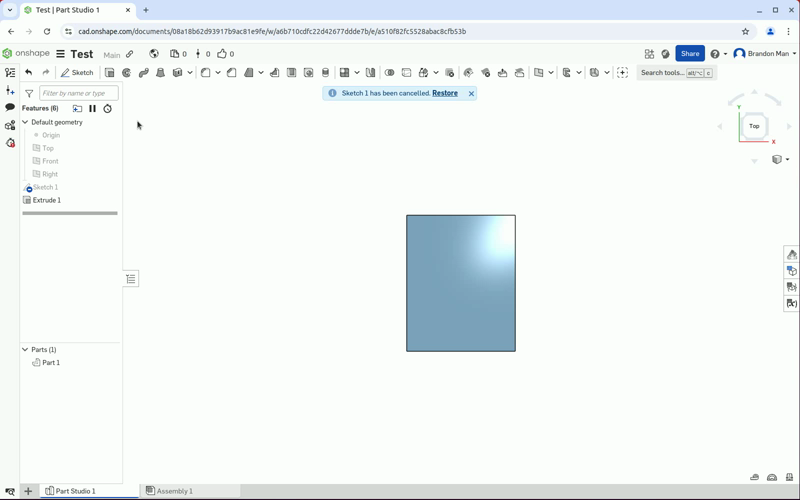
key(shift+h)
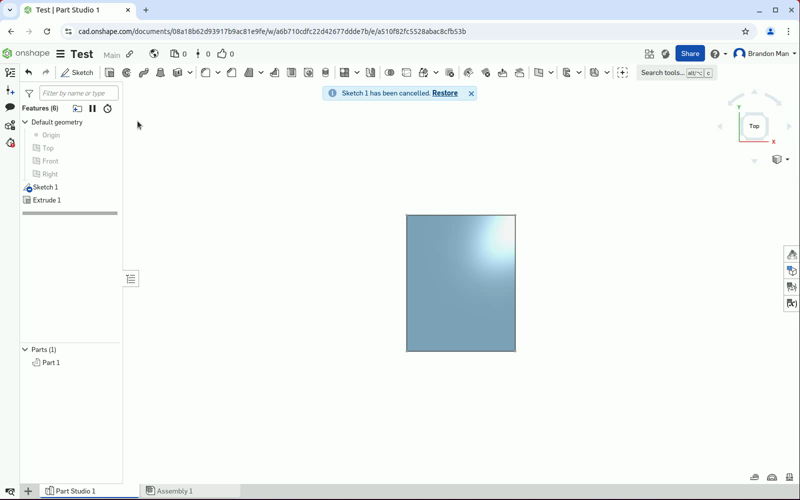
key(shift+h)
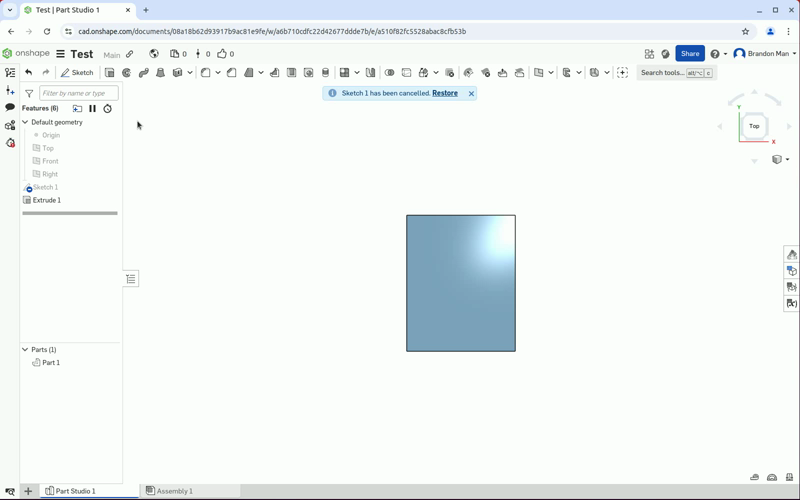
mouse_move(73, 189)
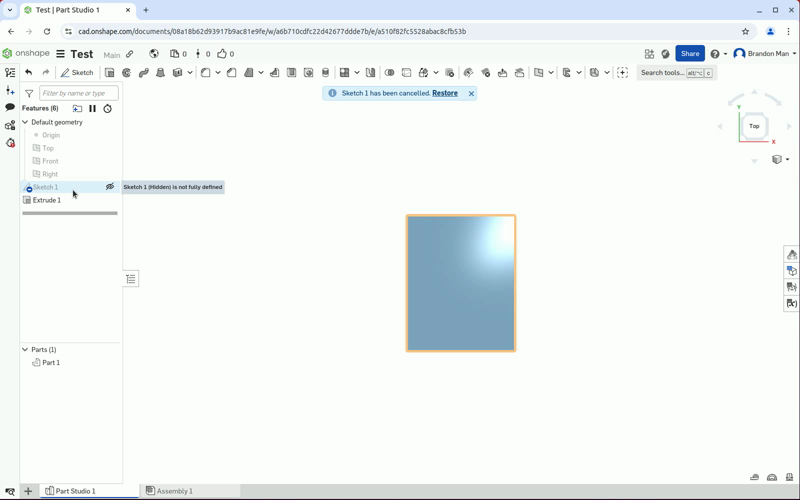
click(73, 189)
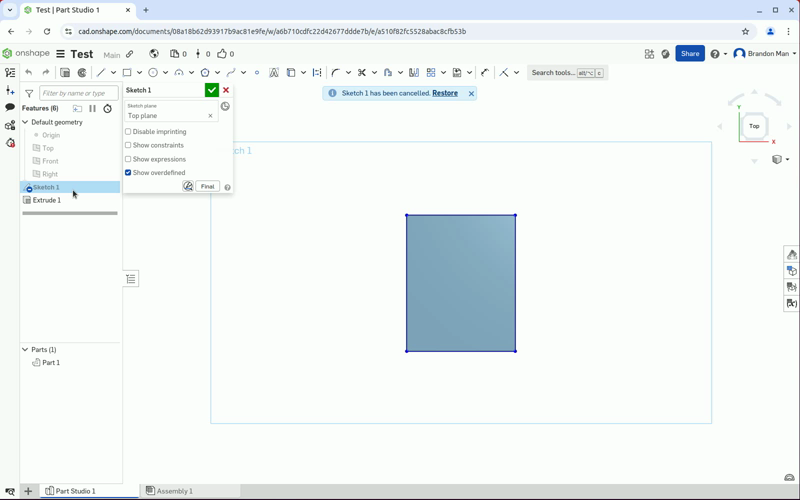
mouse_move(229, 92)
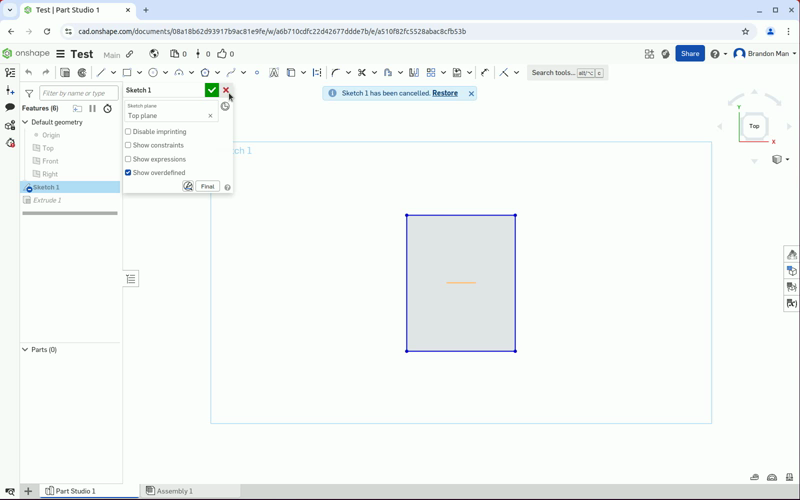
click(229, 92)
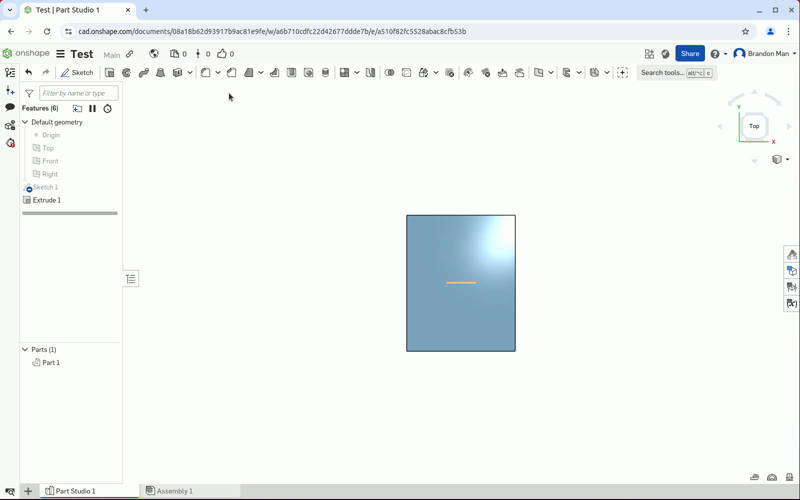
mouse_move(541, 75)
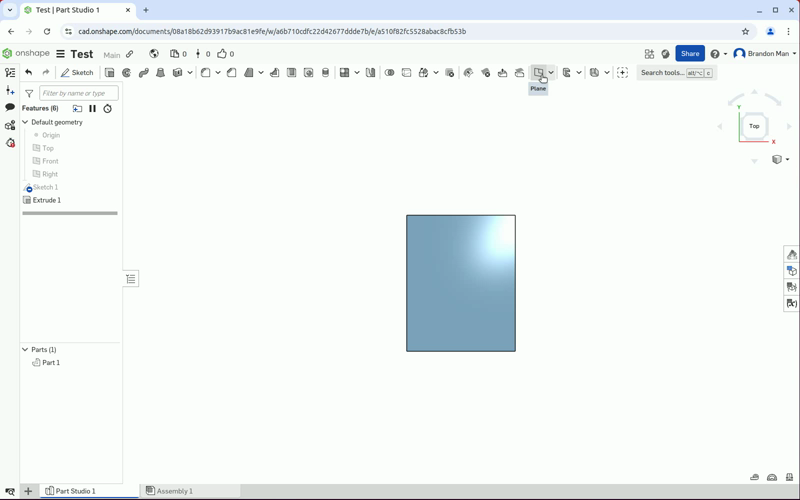
click(541, 75)
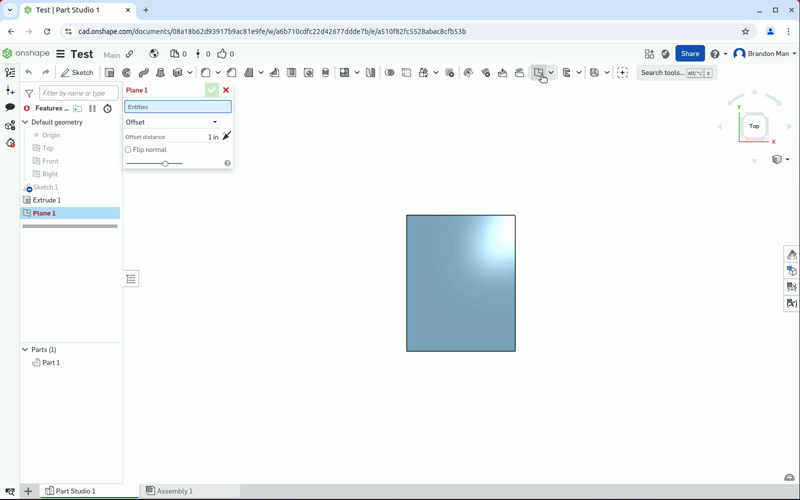
mouse_move(73, 150)
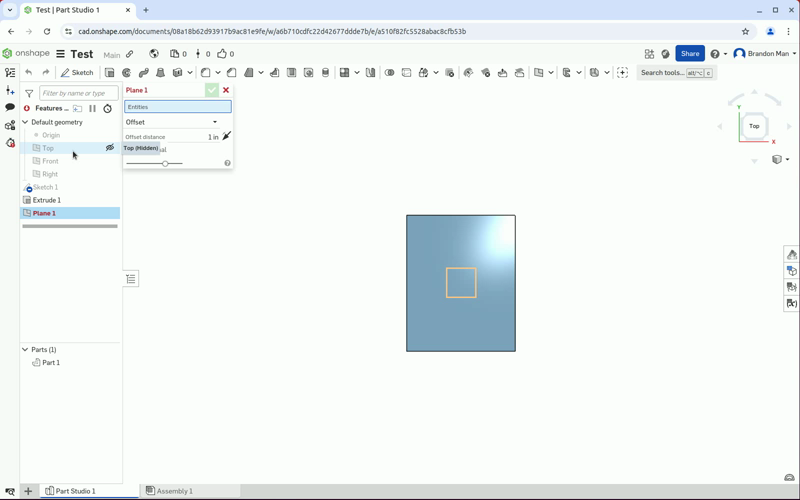
click(73, 150)
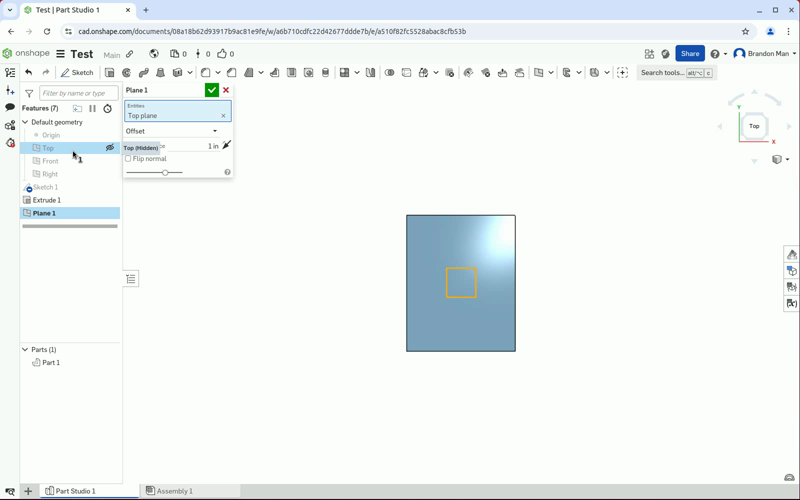
key(tab, 2)
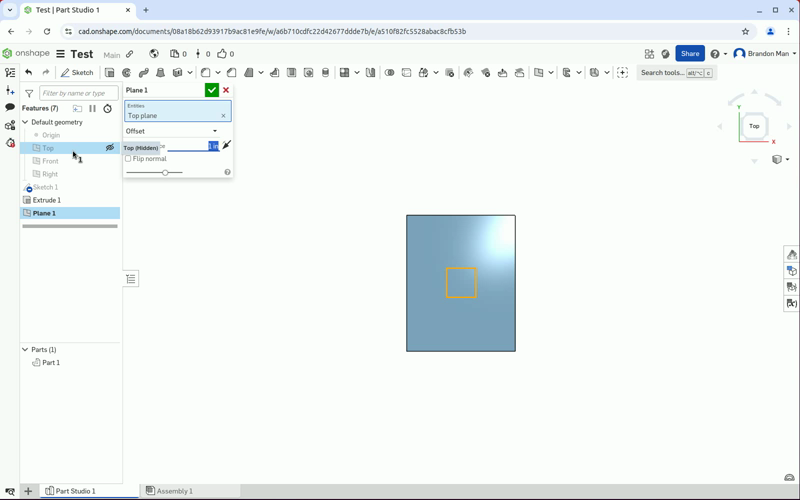
text(23.108)
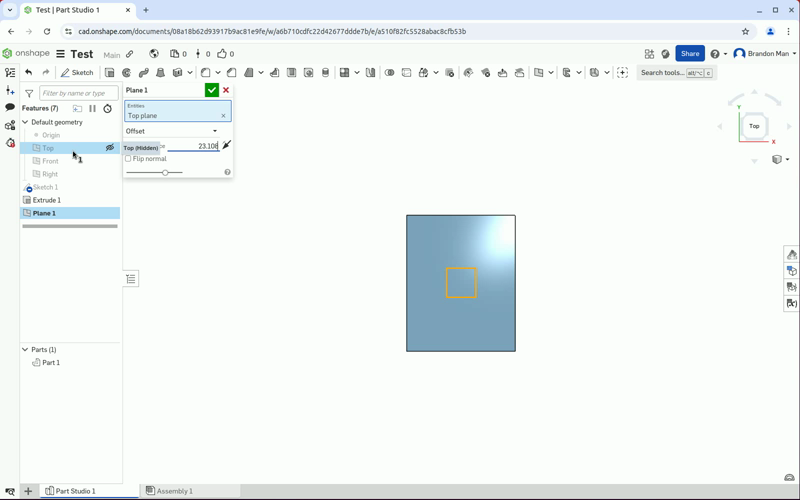
key(enter, 2)
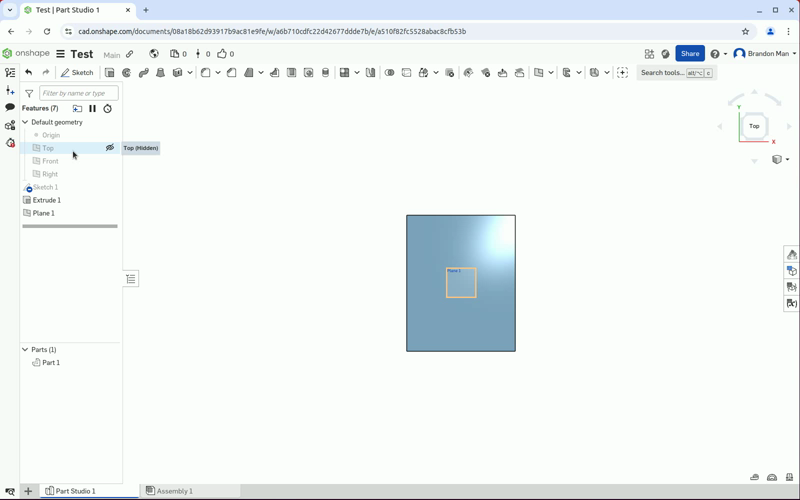
key(shift+s)
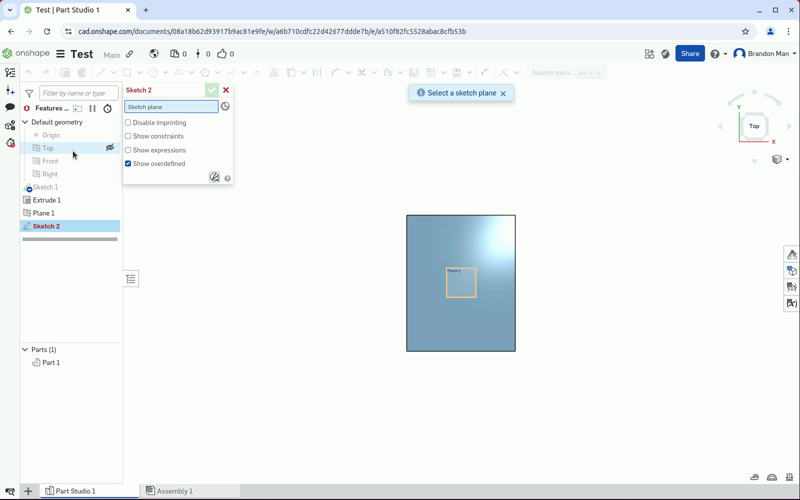
mouse_move(73, 215)
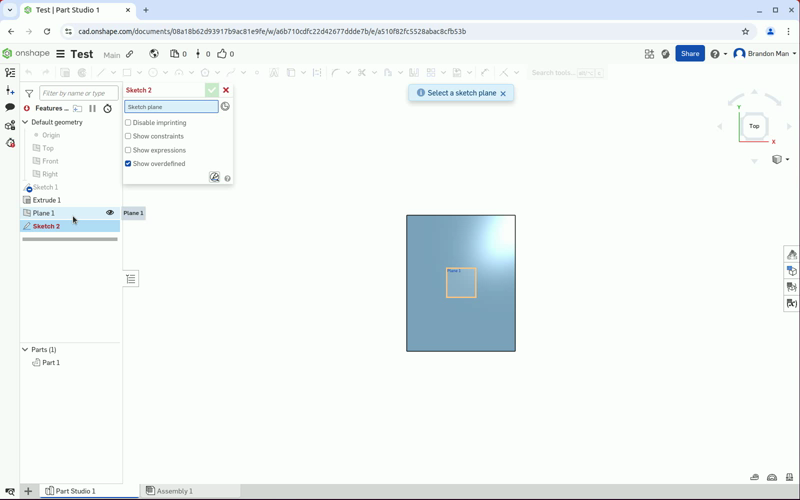
click(73, 215)
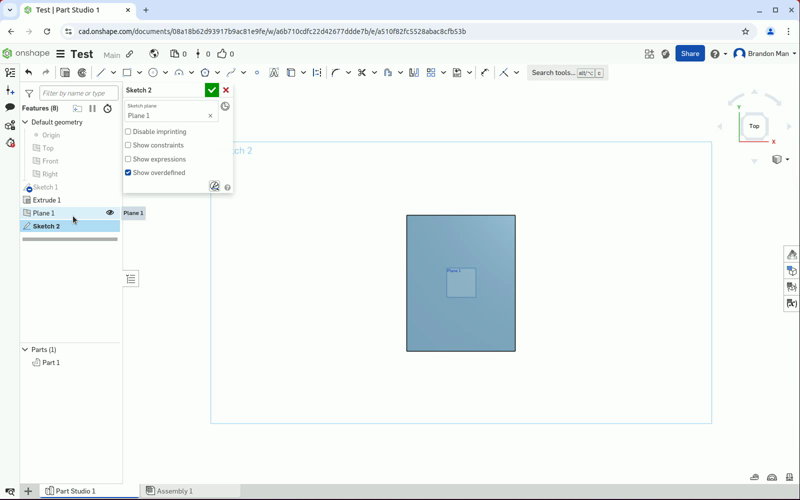
mouse_move(73, 352)
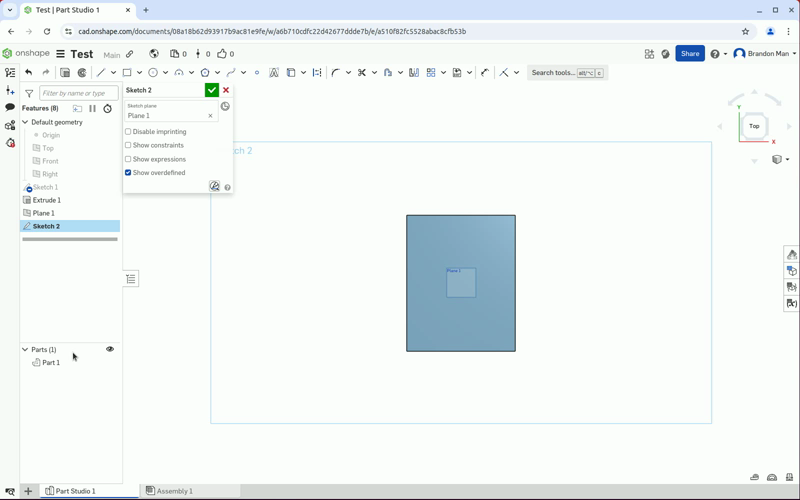
key(y)
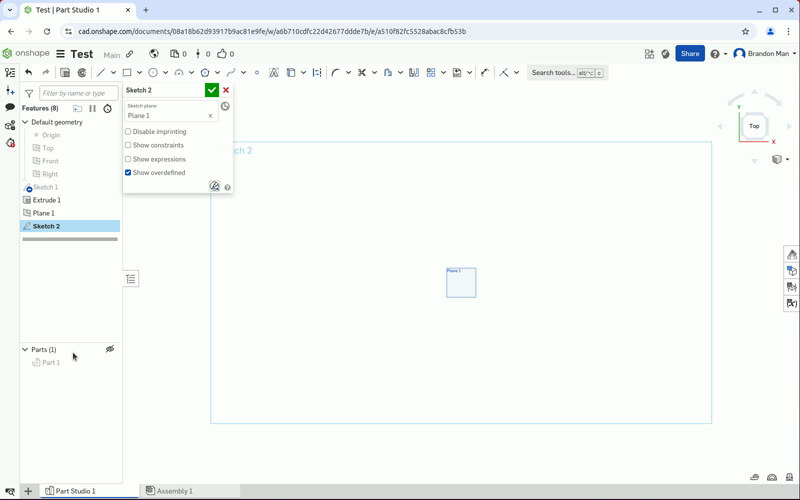
key(l)
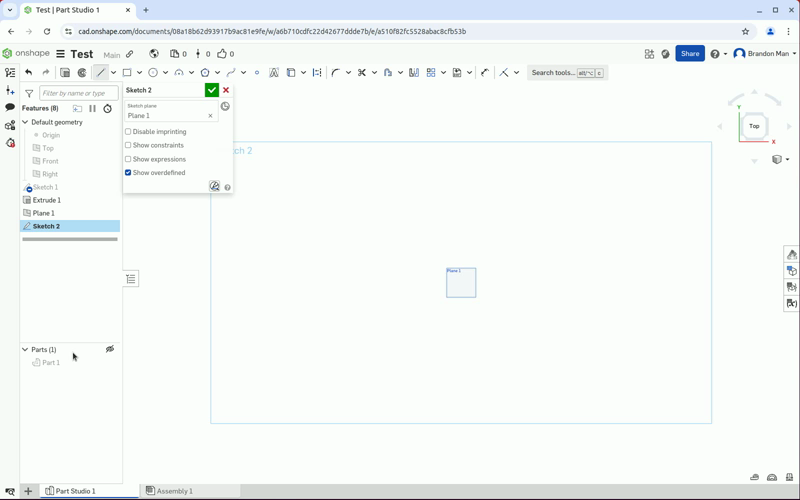
key_down(shift)
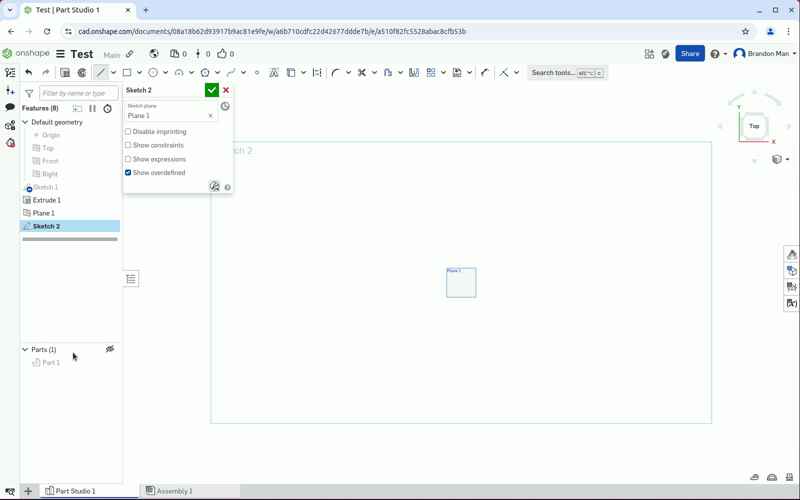
mouse_move(449, 294)
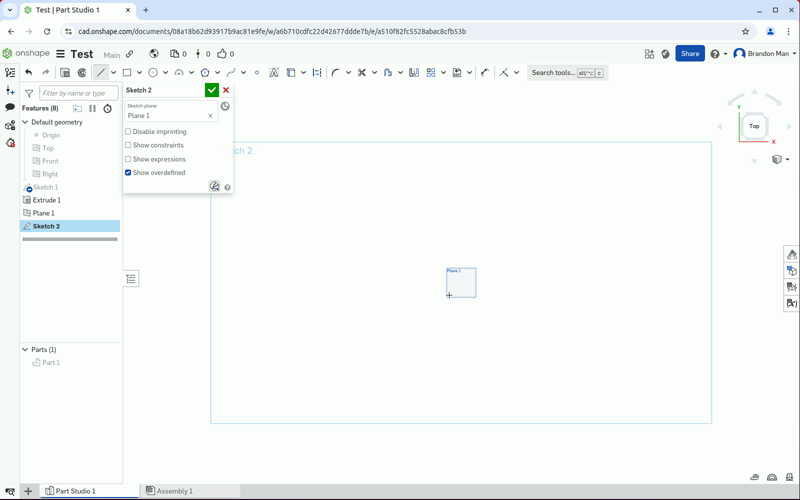
click(449, 294)
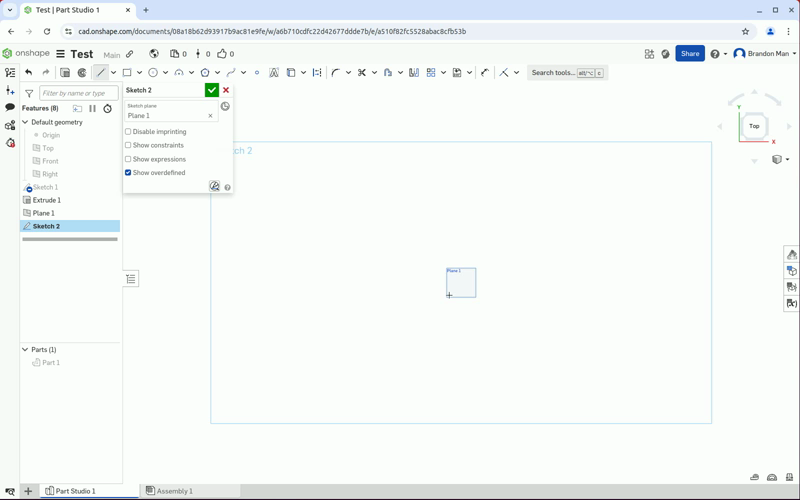
key_up(shift)
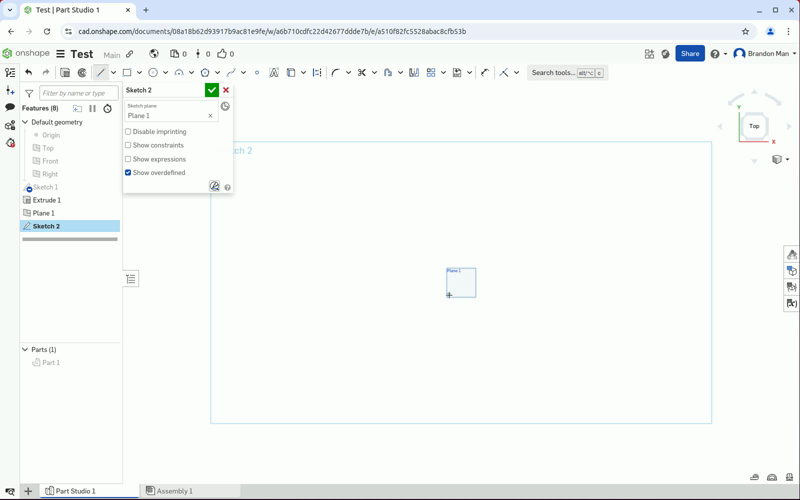
key_down(shift)
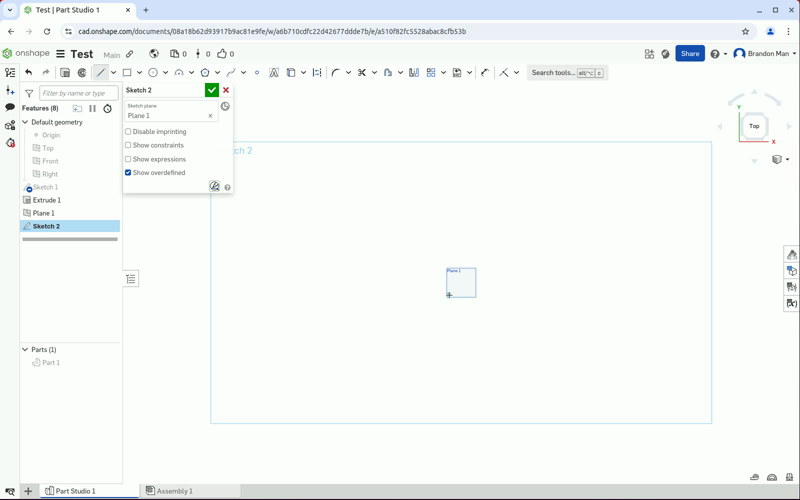
mouse_move(479, 294)
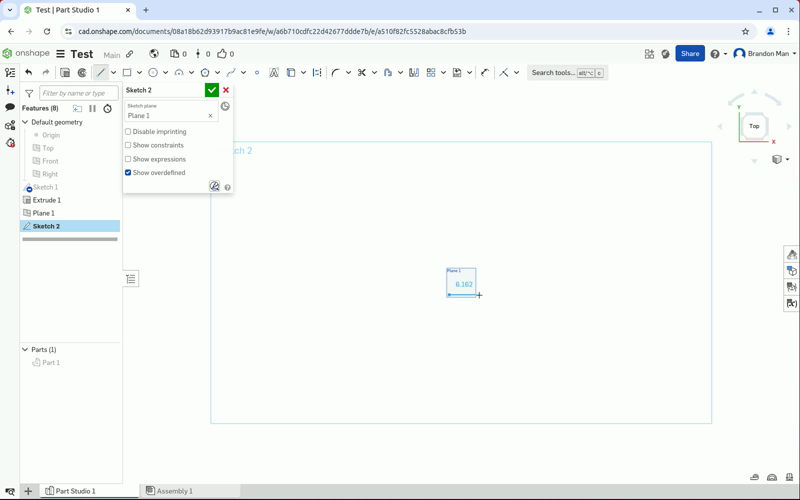
mouse_move(474, 294)
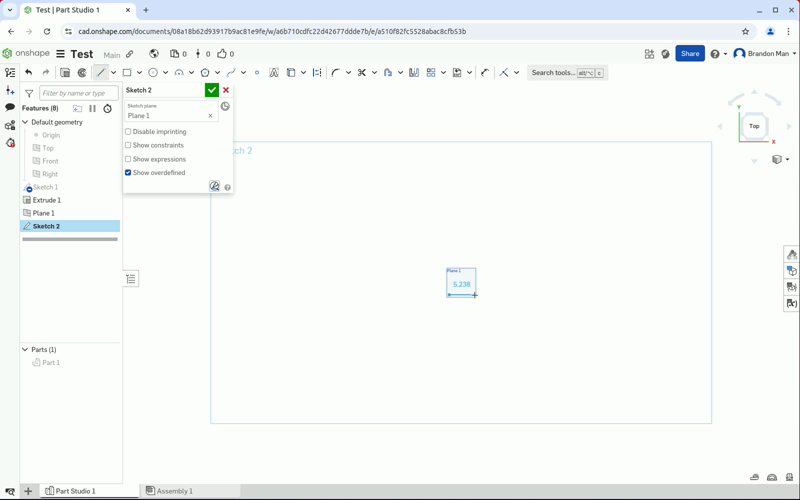
click(474, 294)
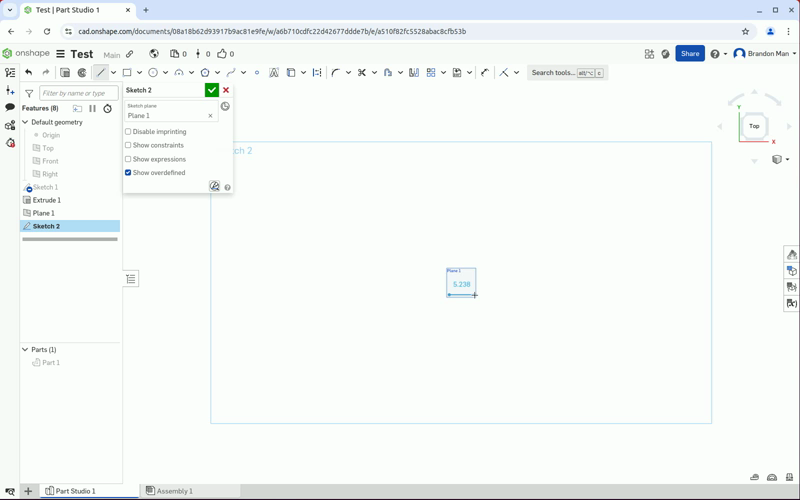
key_up(shift)
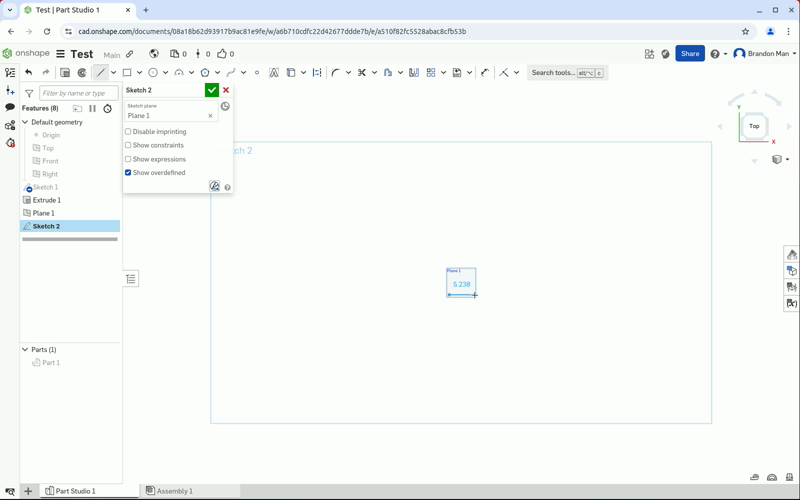
key_down(shift)
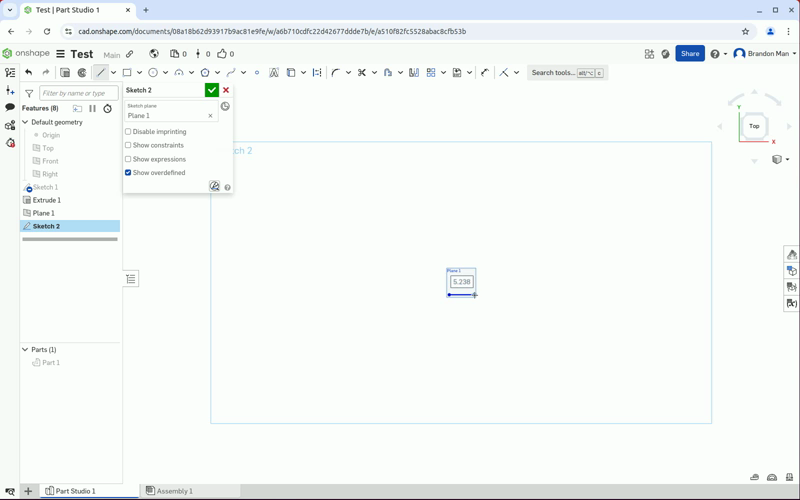
mouse_move(504, 294)
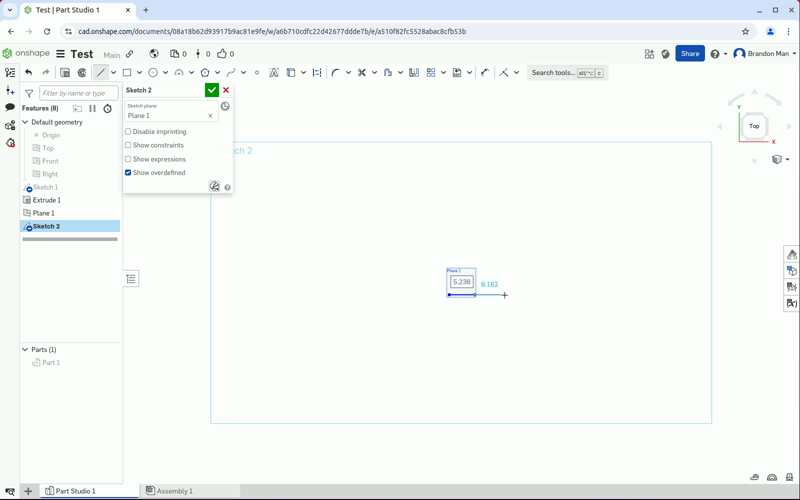
mouse_move(474, 269)
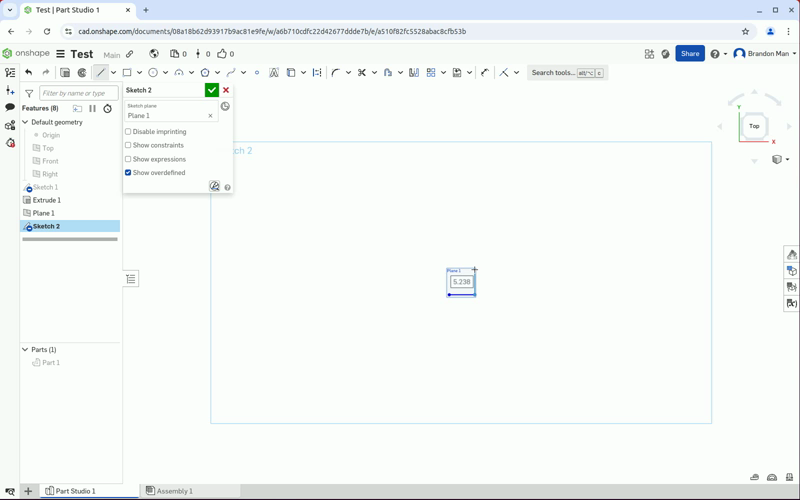
click(474, 269)
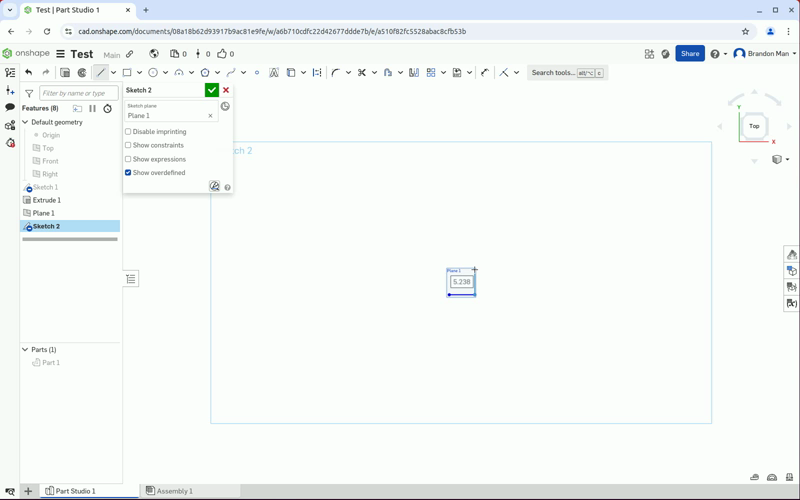
key_up(shift)
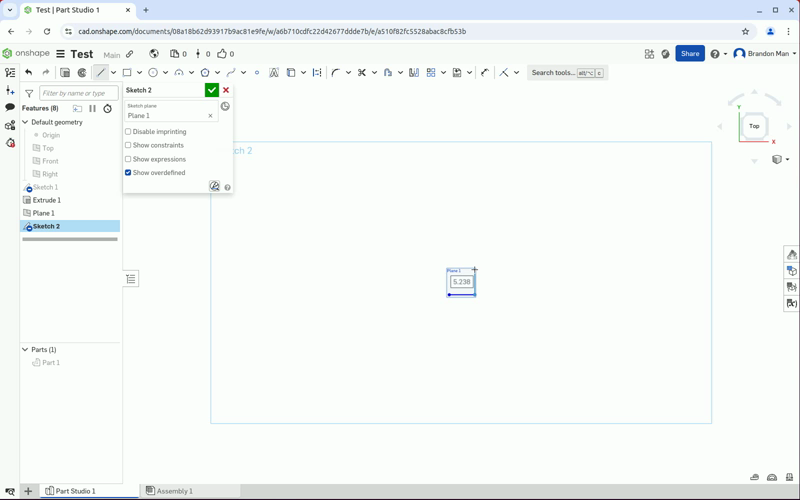
key_down(shift)
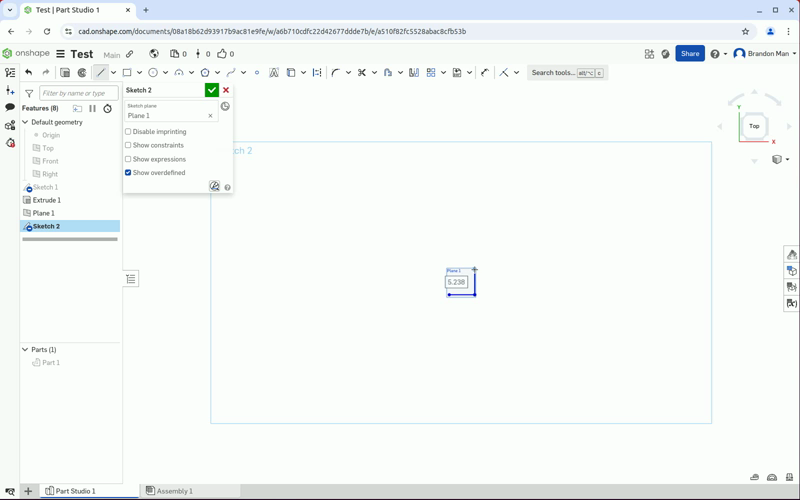
mouse_move(504, 269)
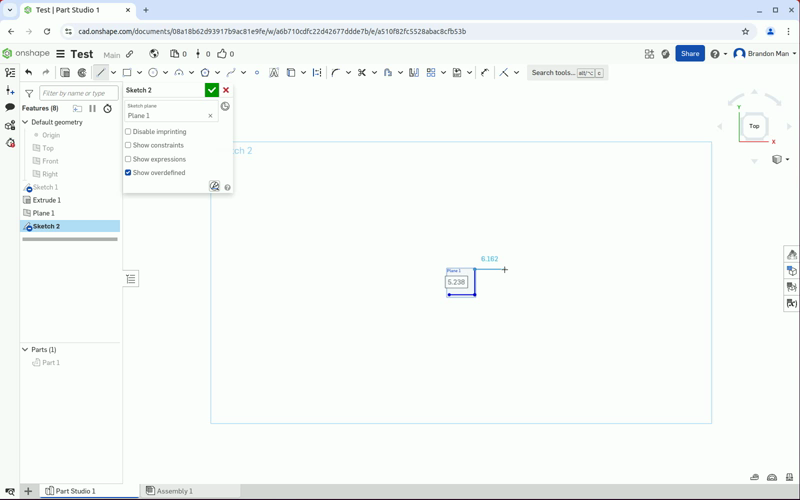
mouse_move(449, 269)
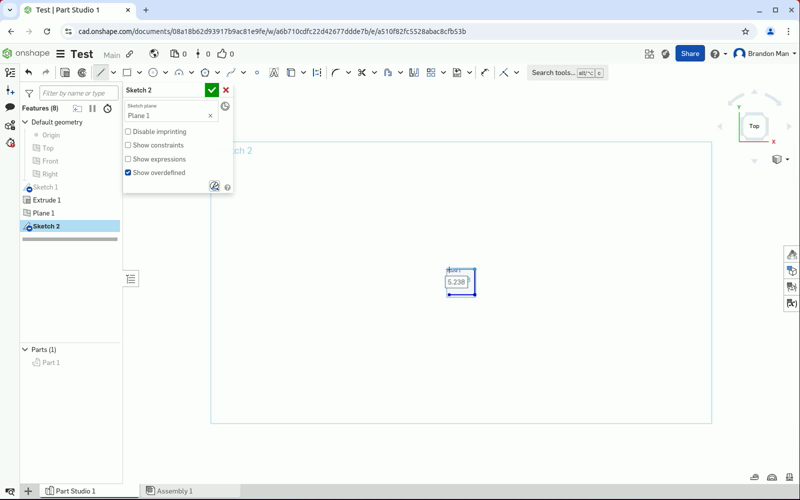
click(449, 269)
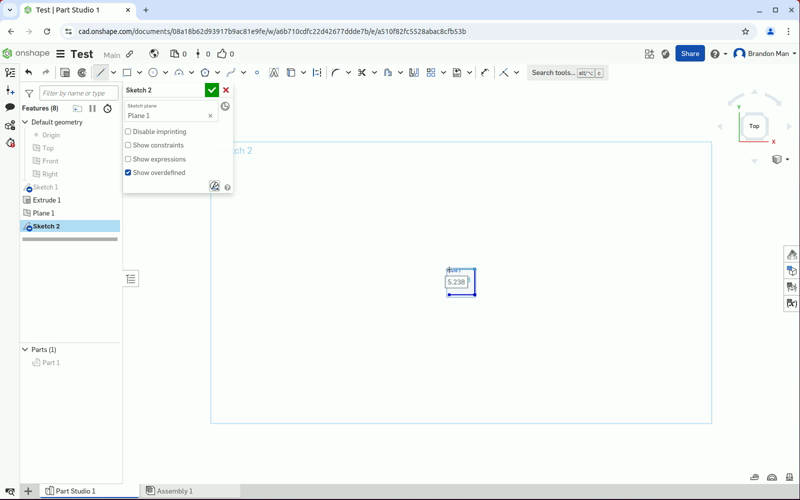
key_up(shift)
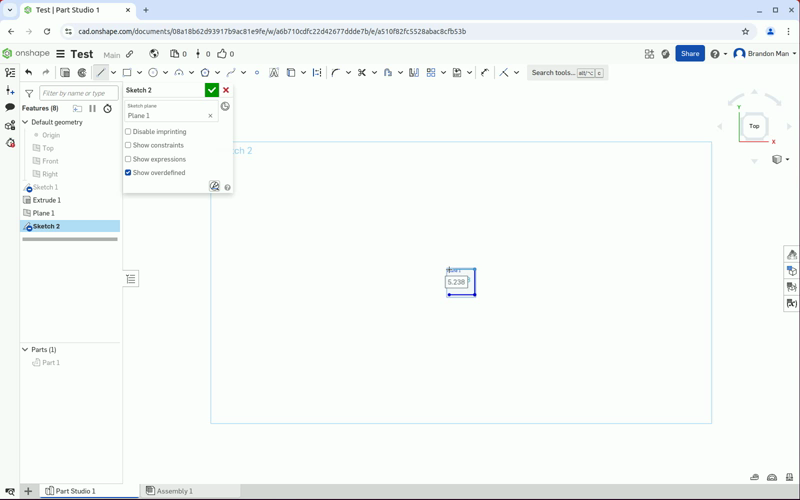
mouse_move(479, 269)
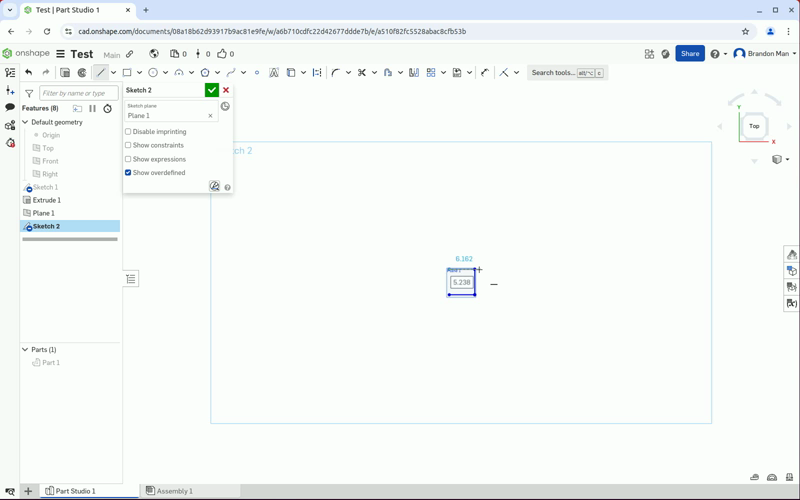
key_down(shift)
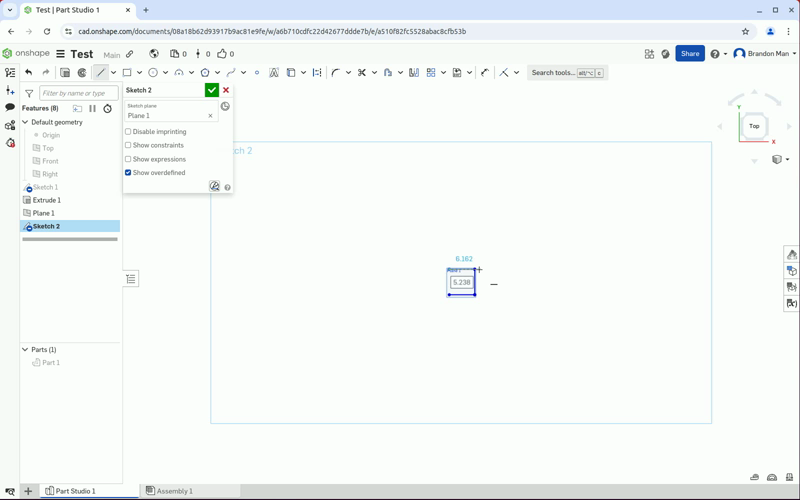
mouse_move(449, 294)
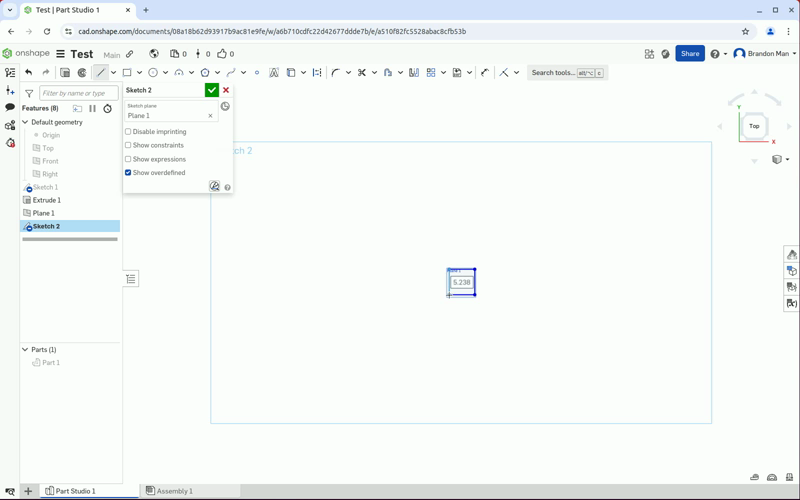
key_up(shift)
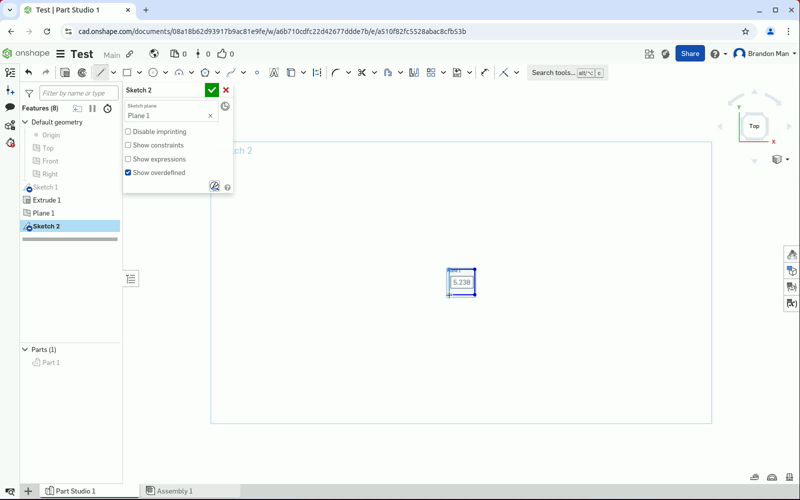
click(449, 294)
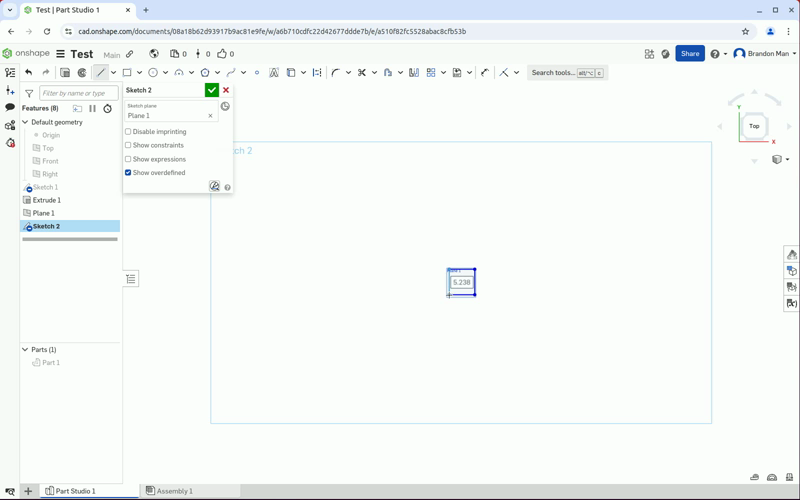
key(esc)
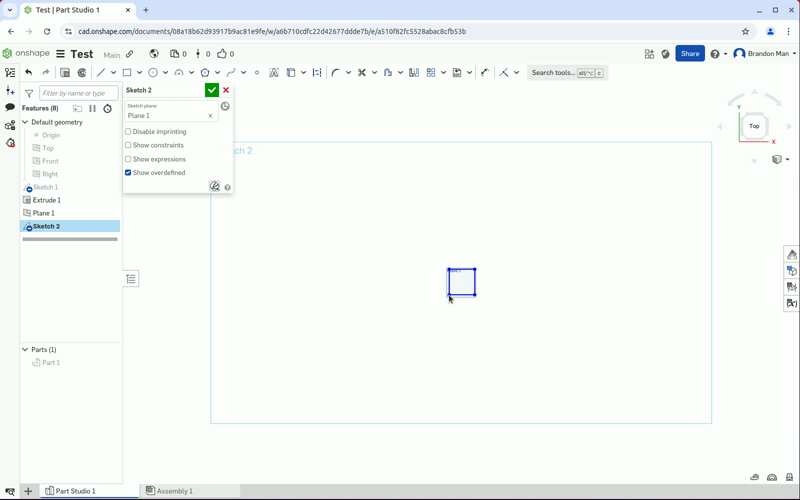
mouse_move(461, 287)
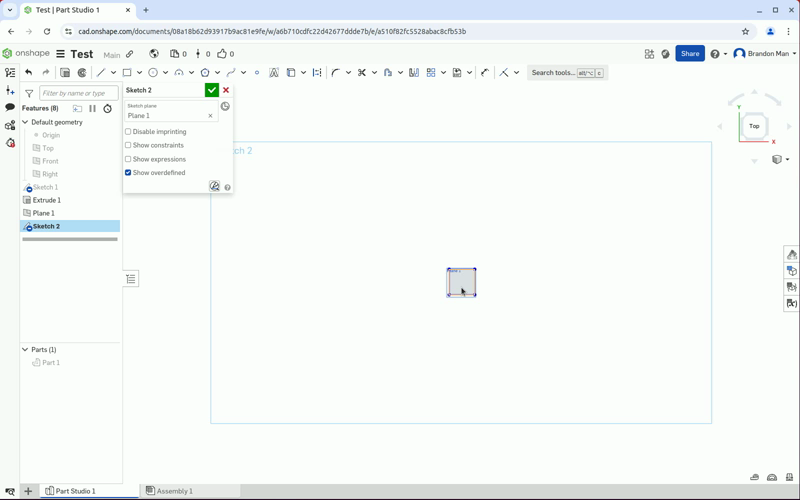
scroll(6)
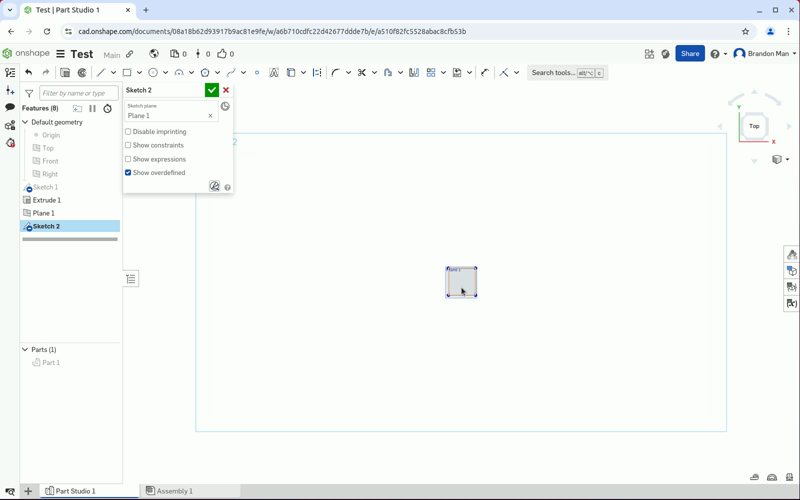
scroll(6)
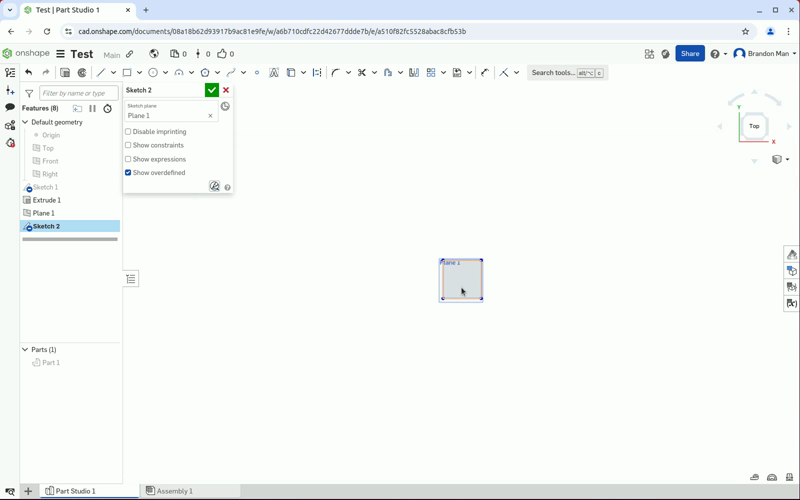
scroll(6)
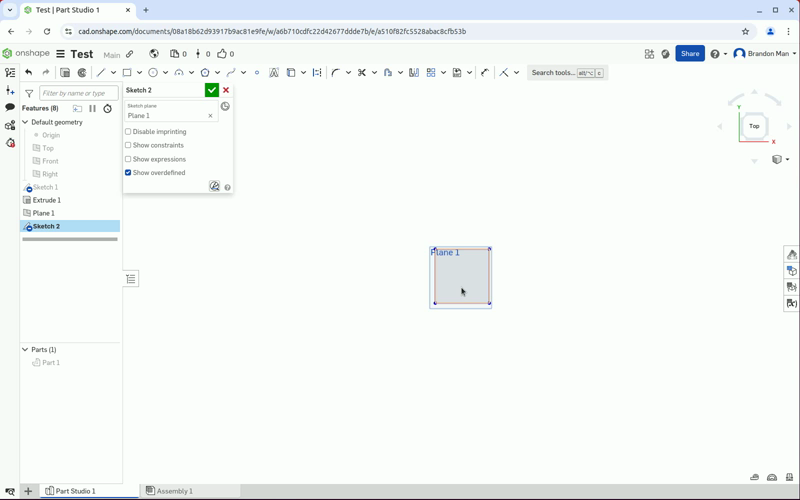
scroll(6)
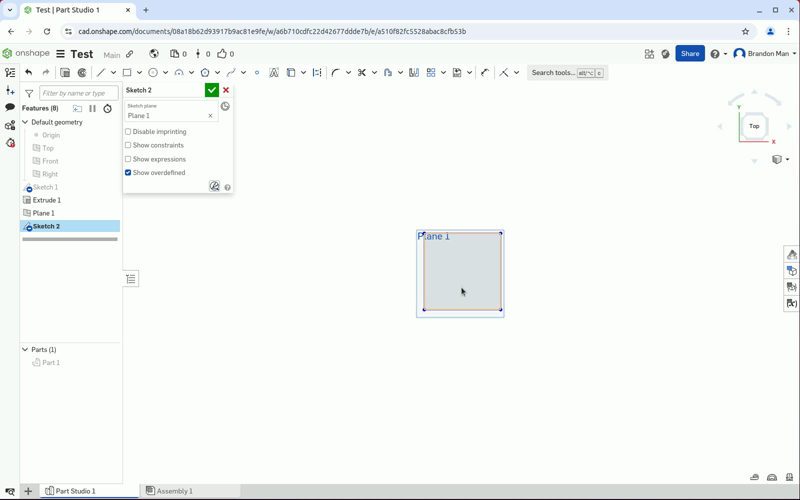
scroll(6)
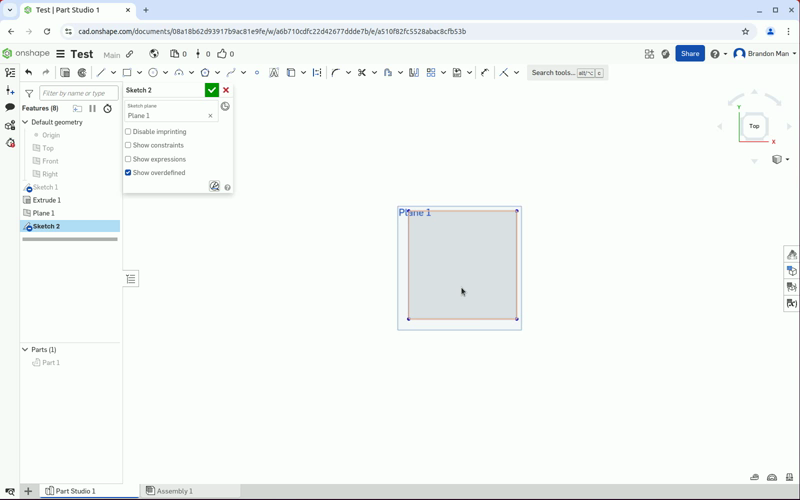
scroll(6)
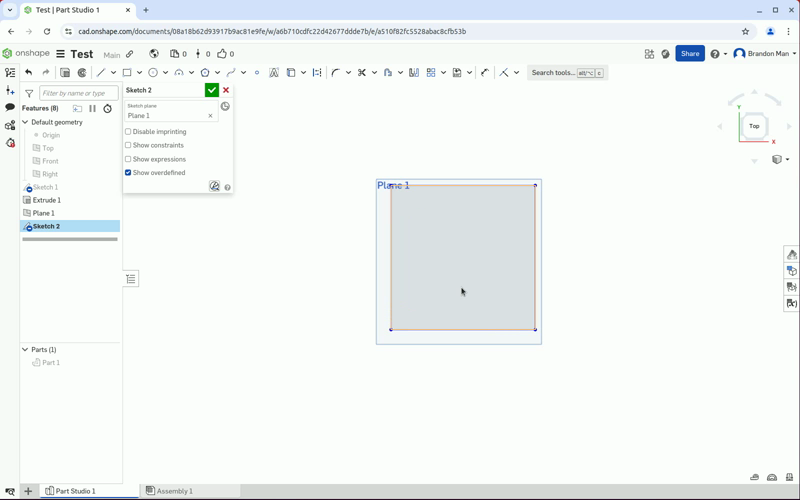
scroll(6)
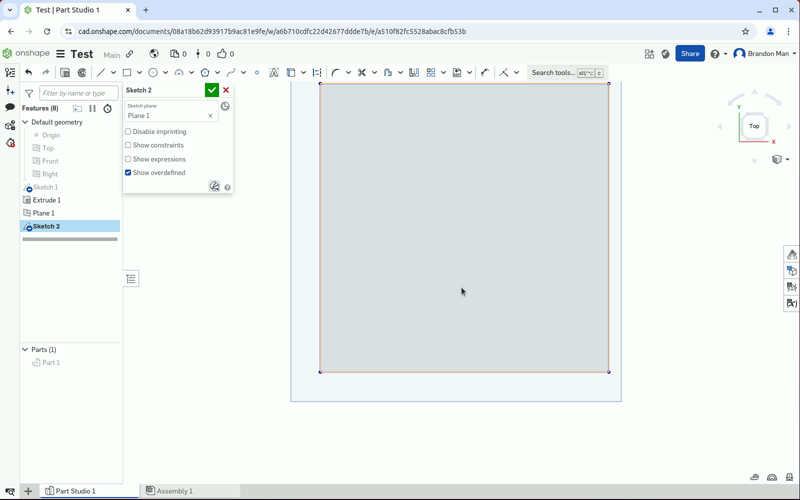
click(461, 287)
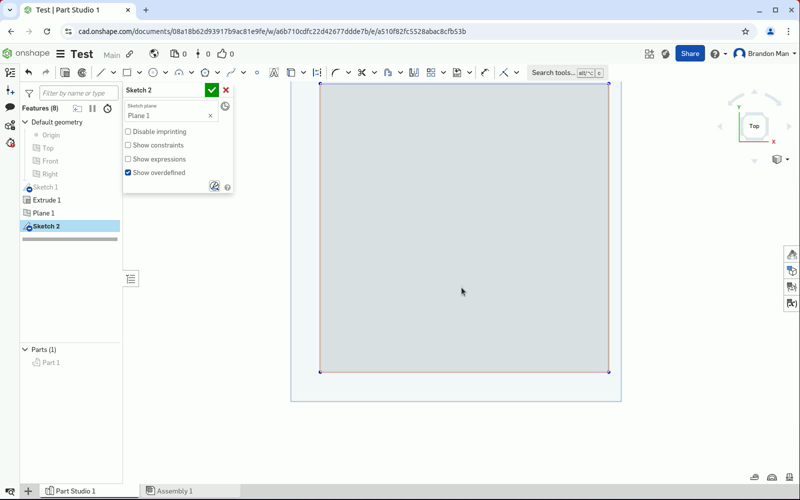
scroll(-6)
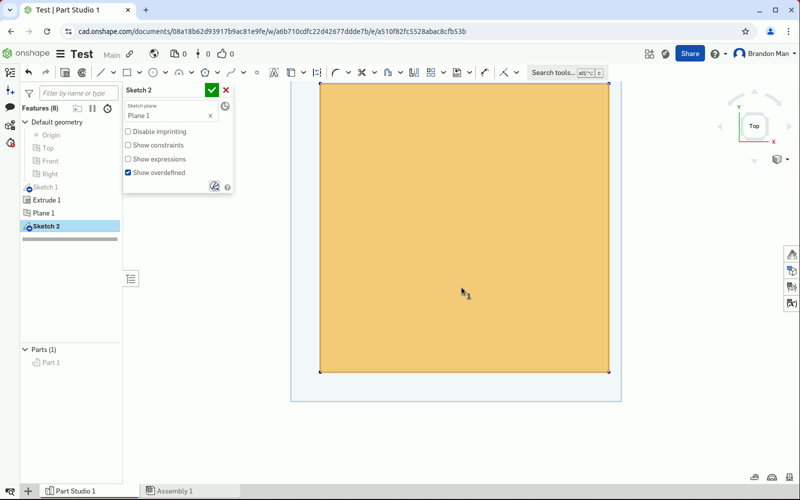
scroll(-6)
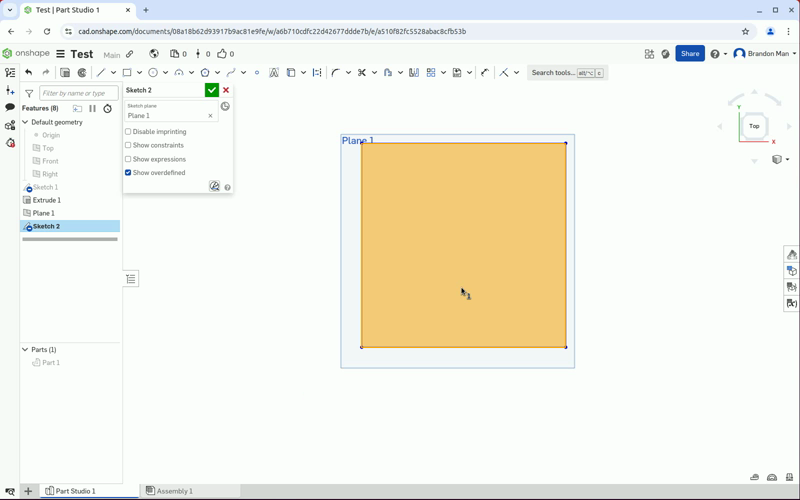
scroll(-6)
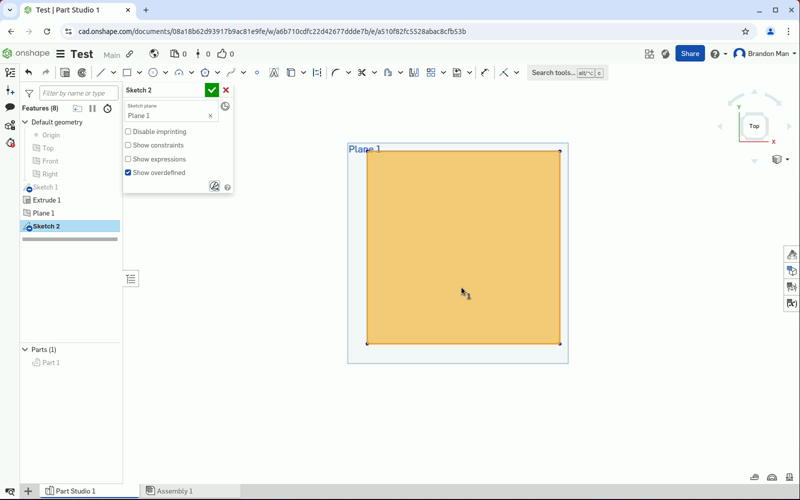
scroll(-6)
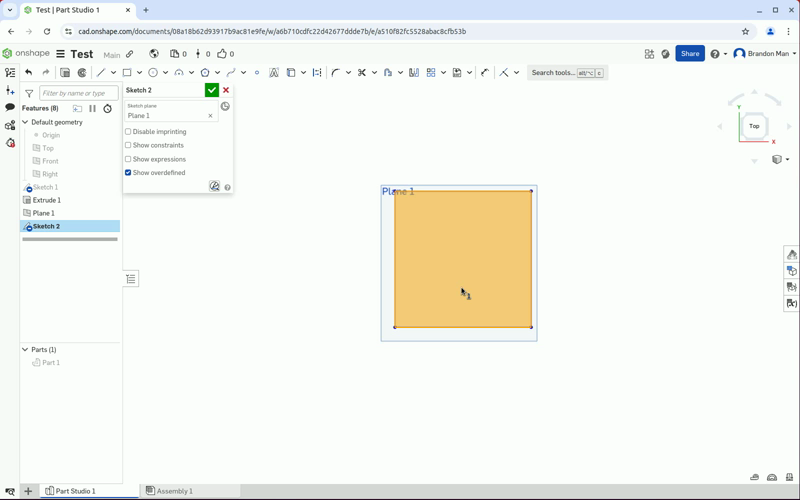
scroll(-6)
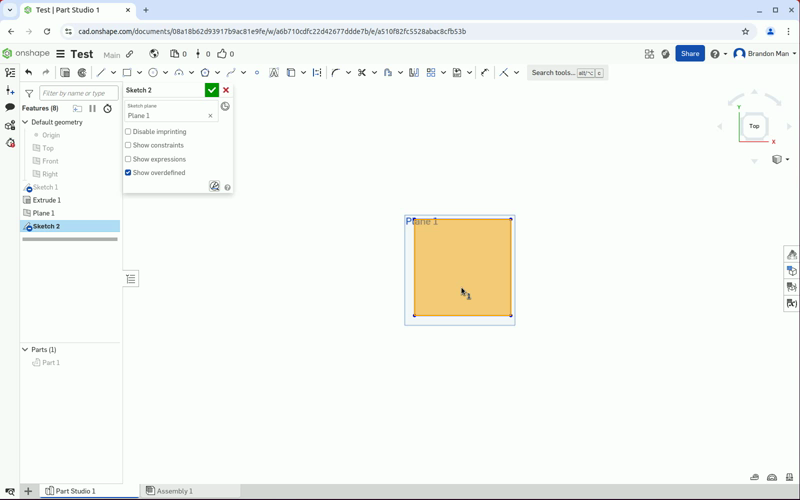
scroll(-6)
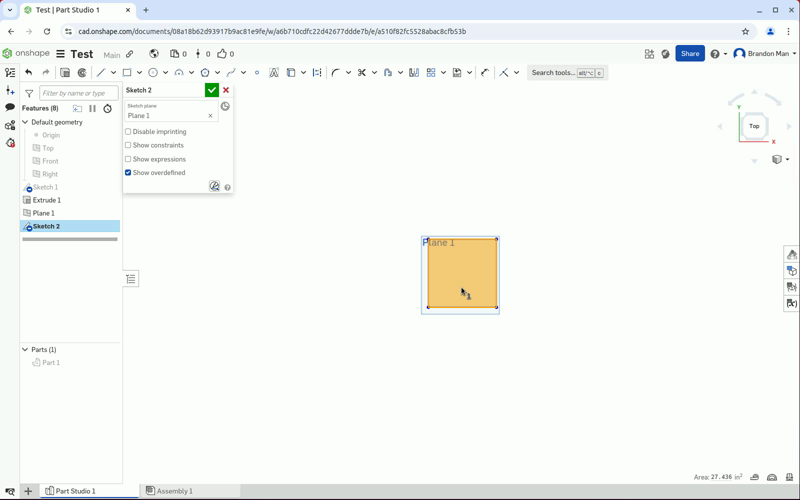
scroll(-6)
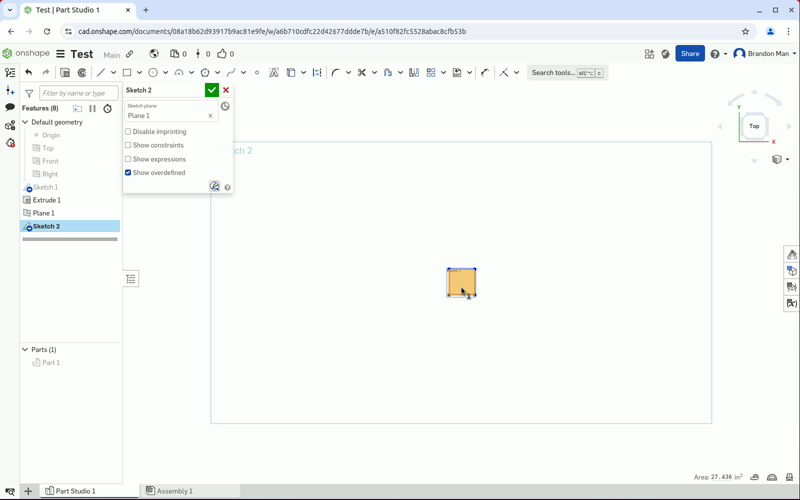
mouse_move(73, 352)
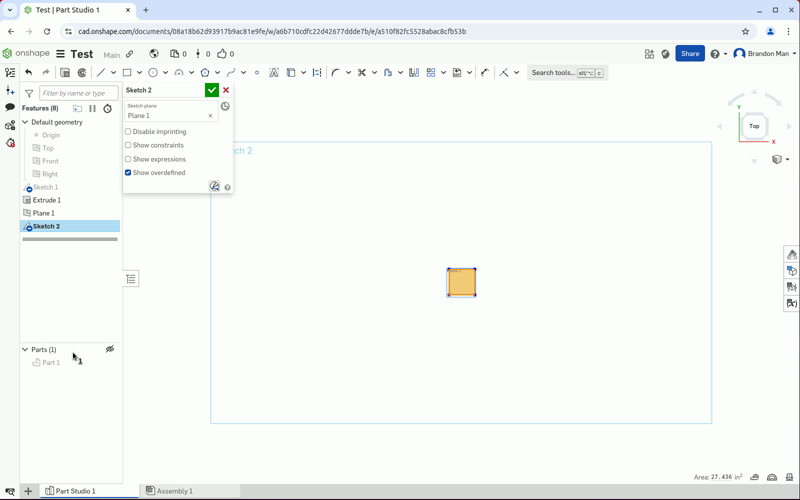
key(shift+y)
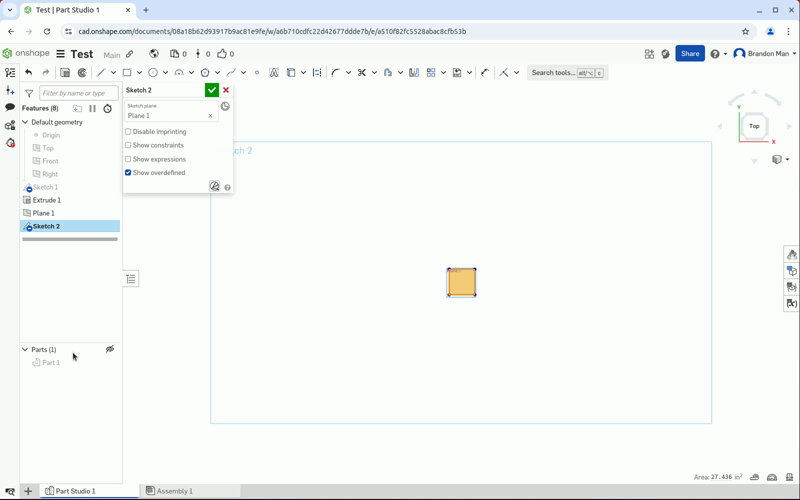
key(shift+e)
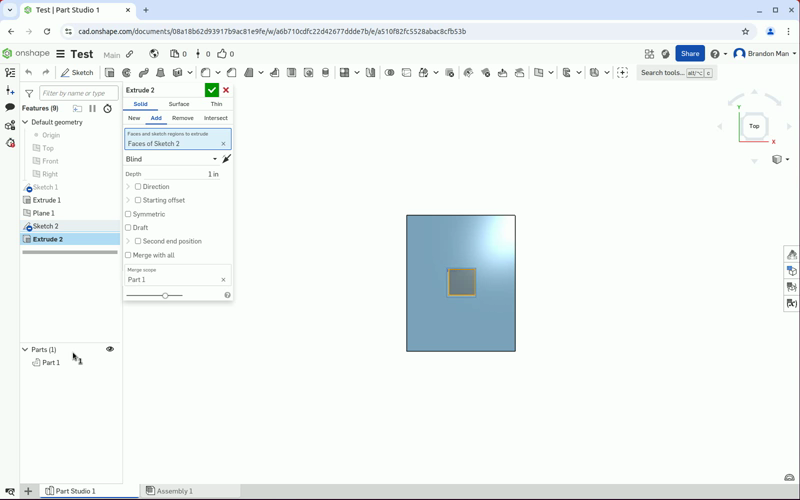
mouse_move(143, 106)
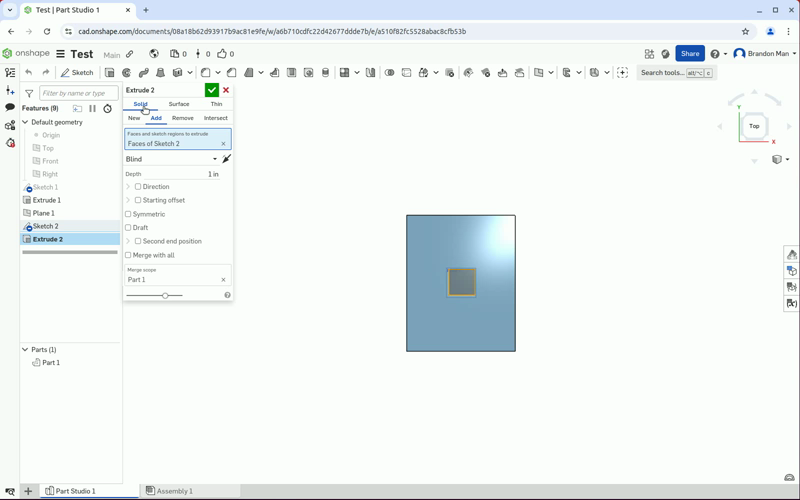
click(143, 106)
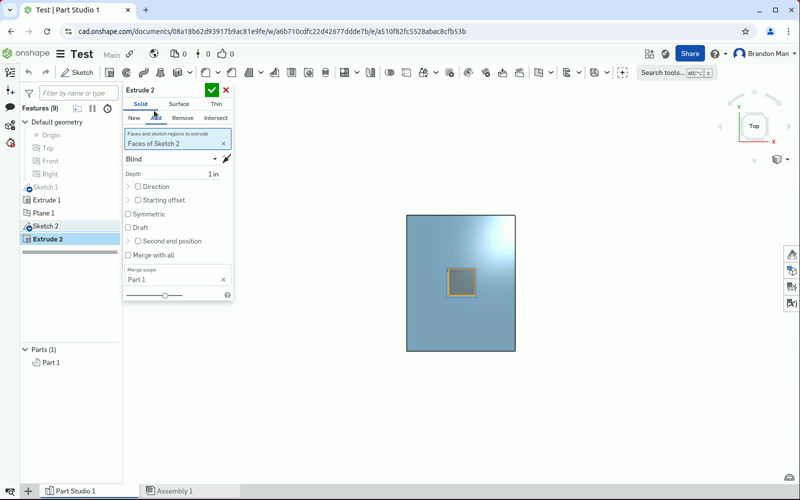
mouse_move(186, 120)
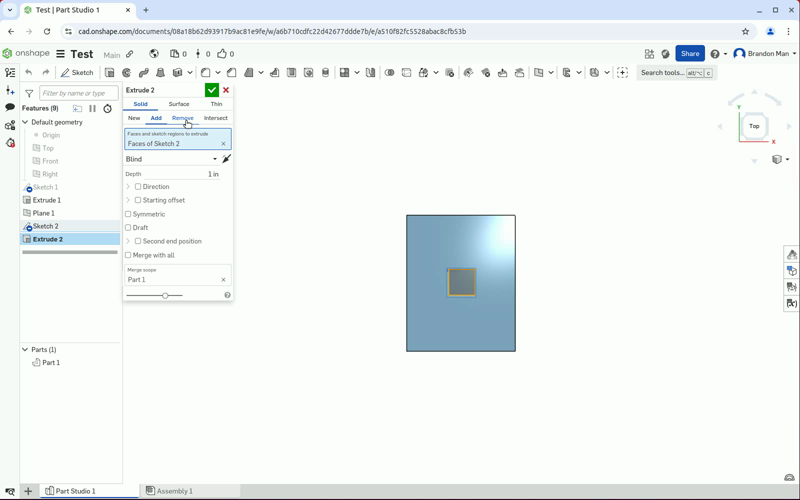
click(186, 120)
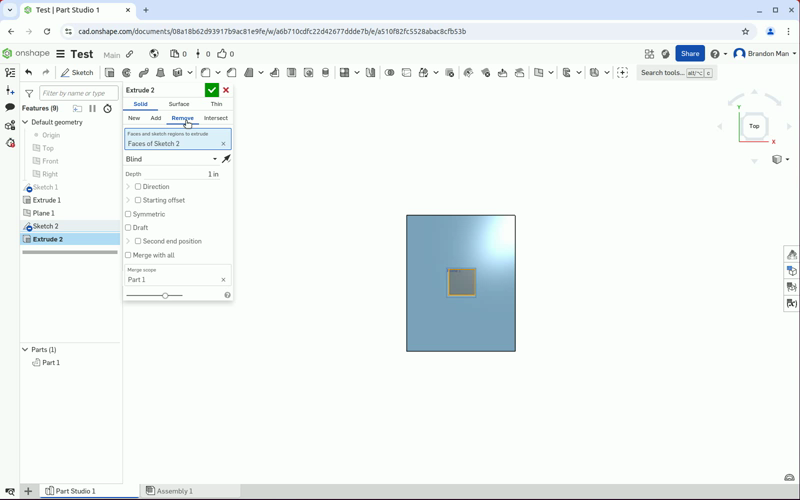
key(tab, 4)
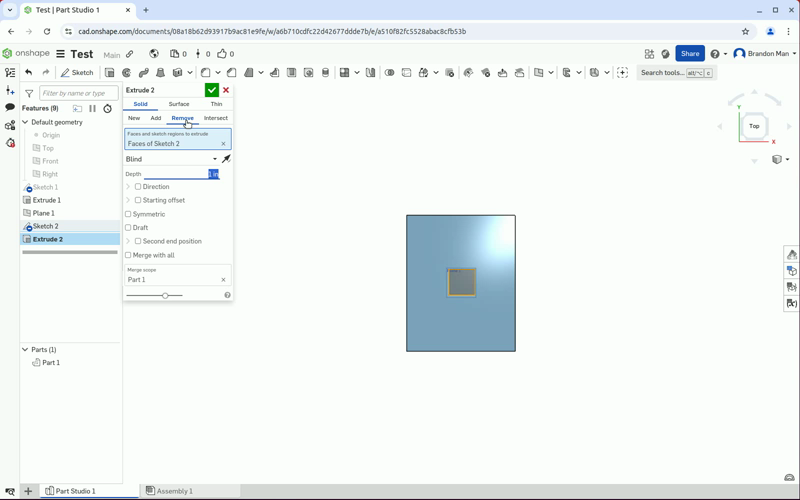
text(20.701)
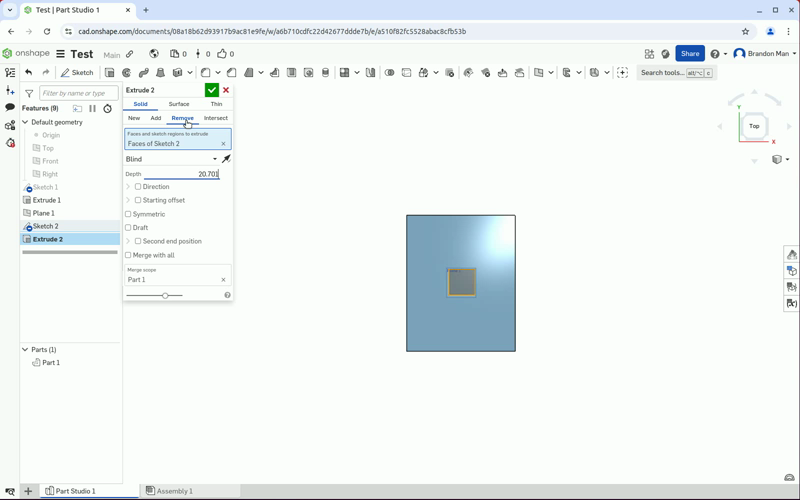
key(tab, 6)
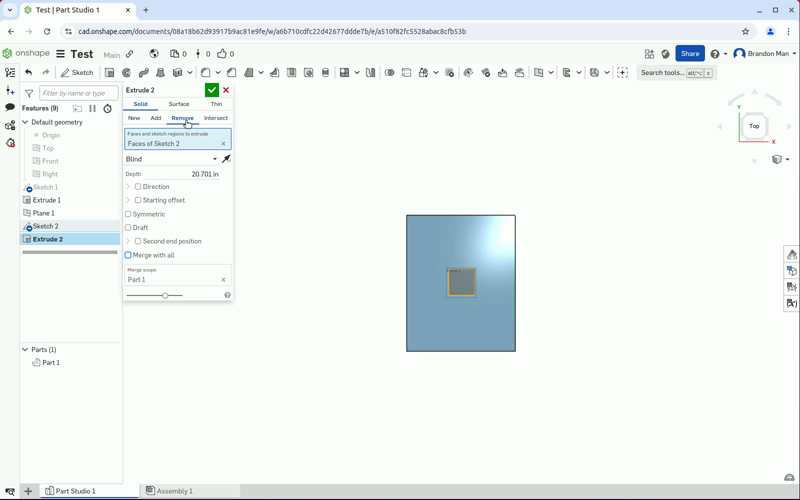
key(space)
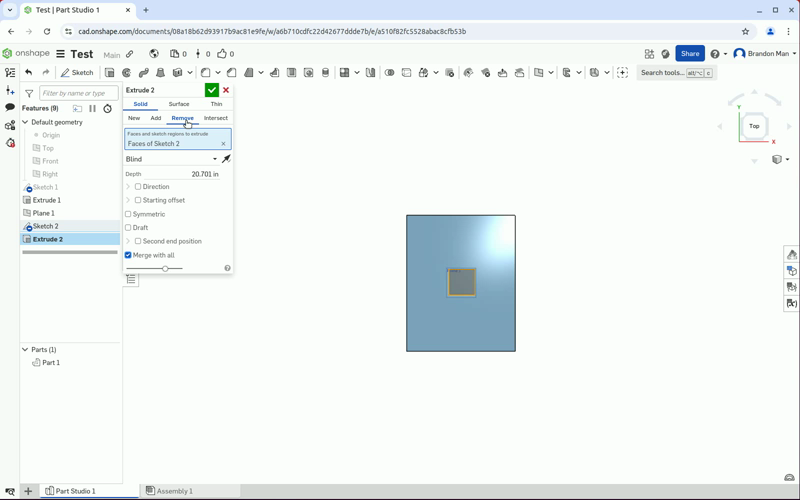
key(enter)
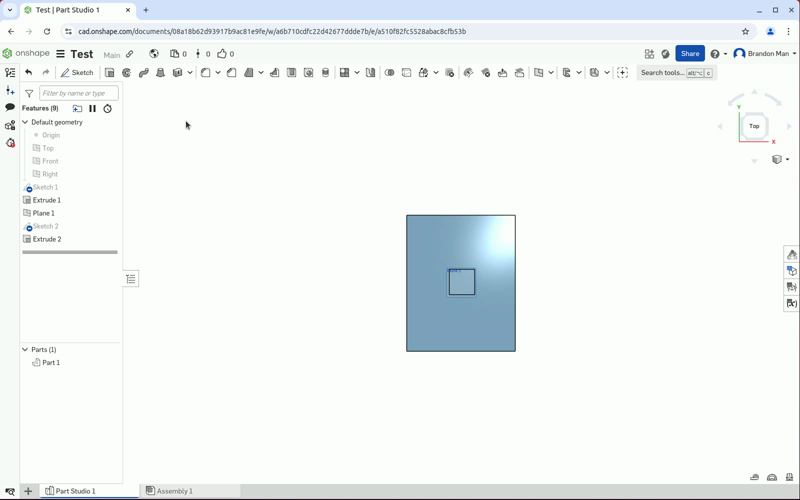
key(shift+h)
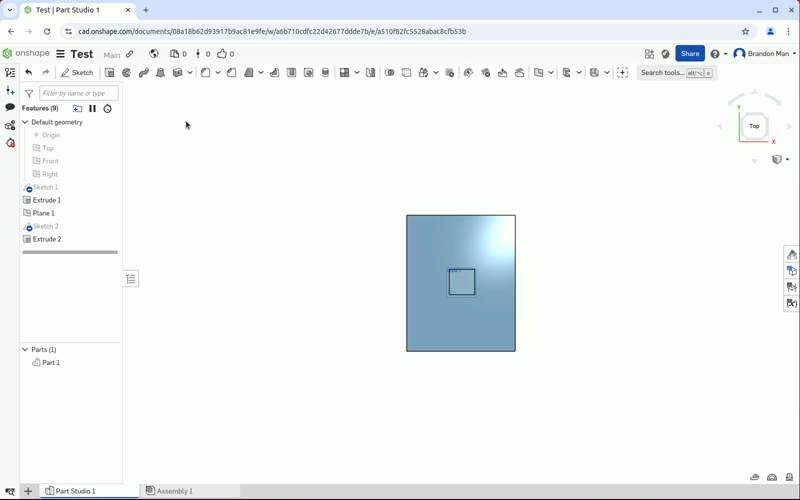
key(shift+h)
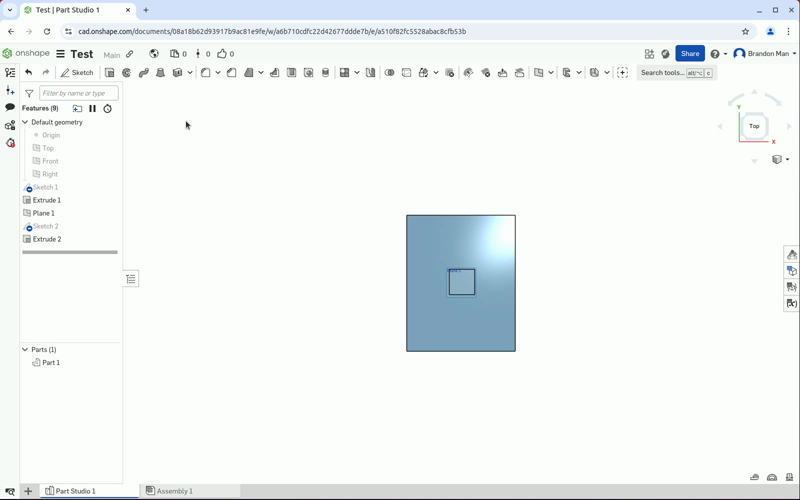
mouse_move(73, 189)
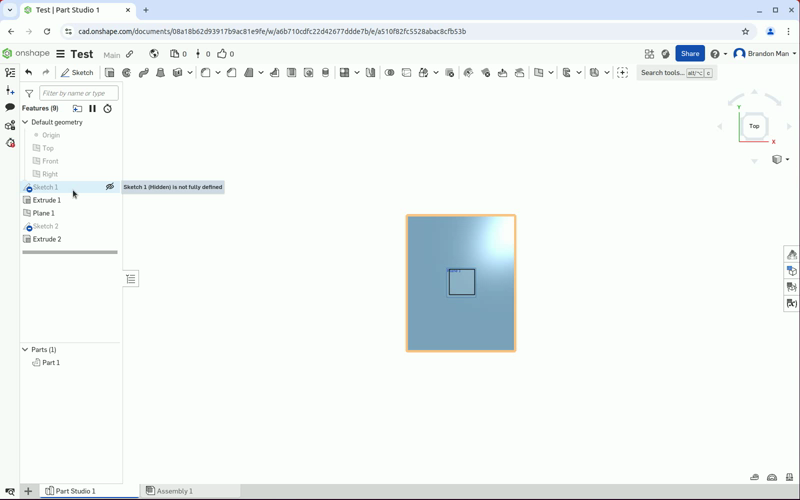
click(73, 189)
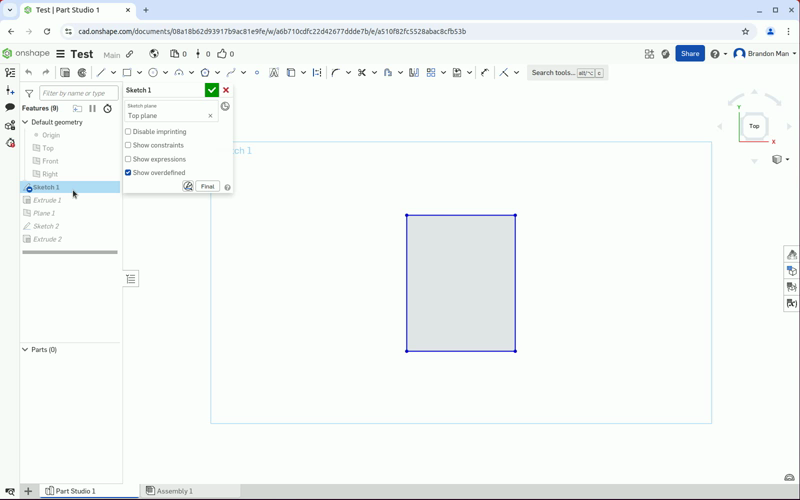
mouse_move(229, 92)
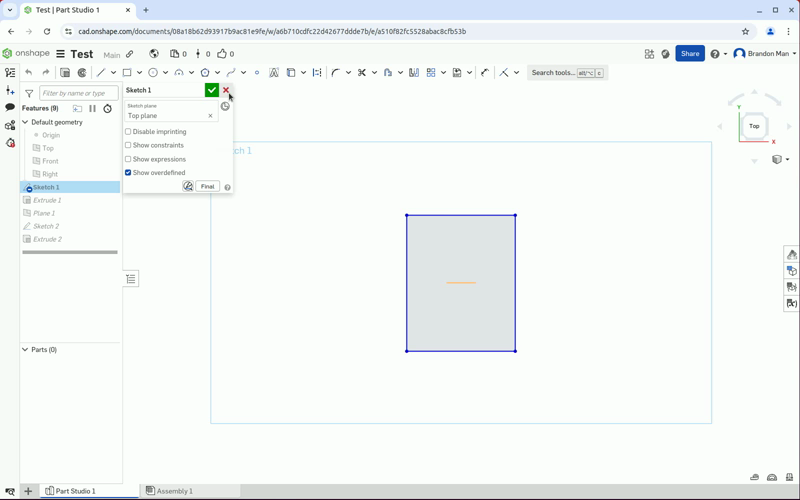
click(229, 92)
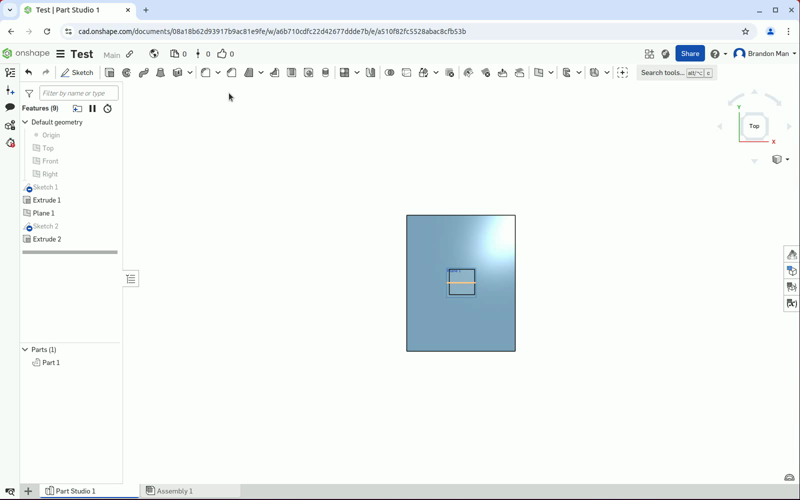
mouse_move(73, 352)
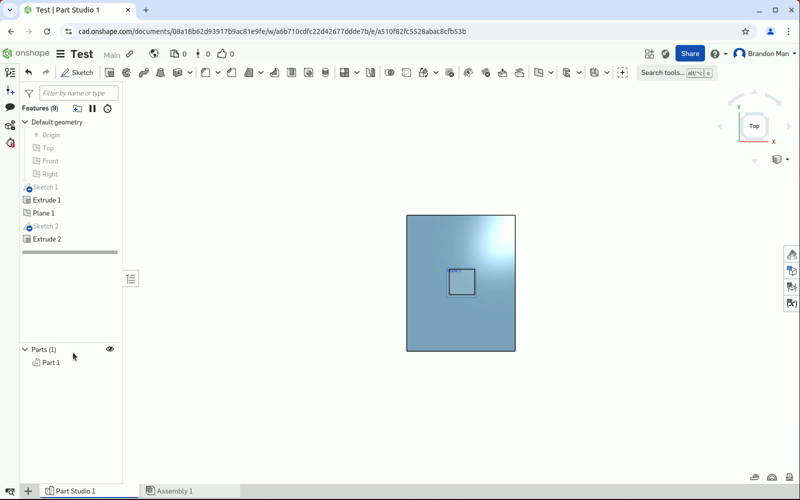
key(y)
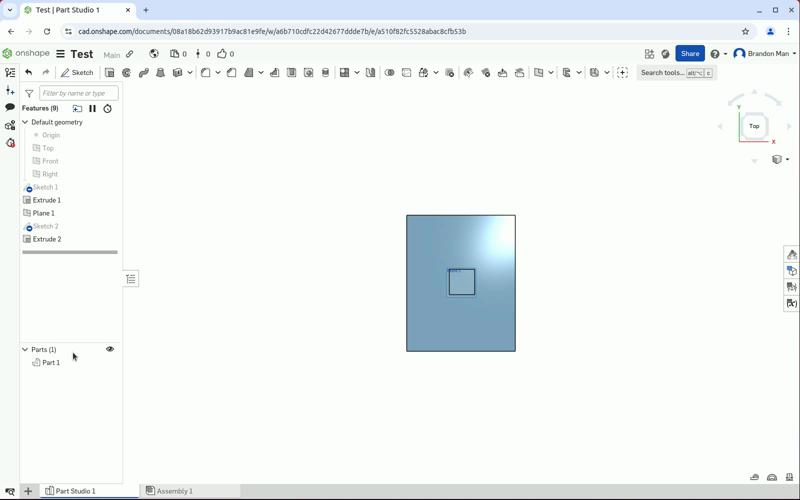
key(shift+p)
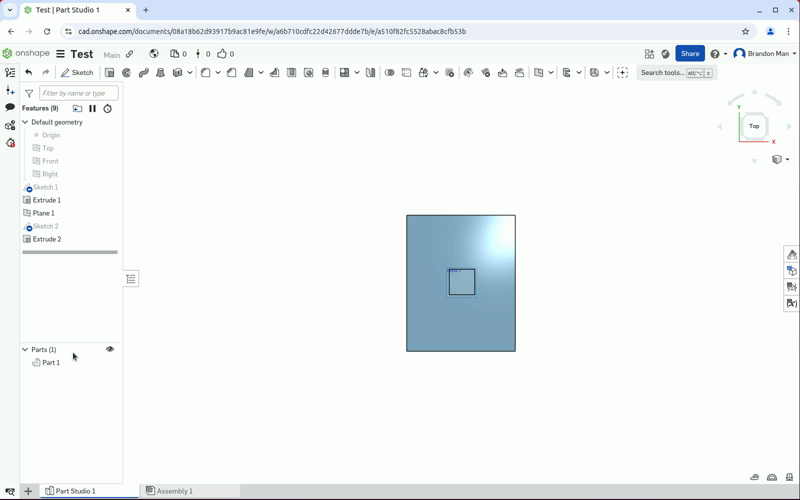
key(space)
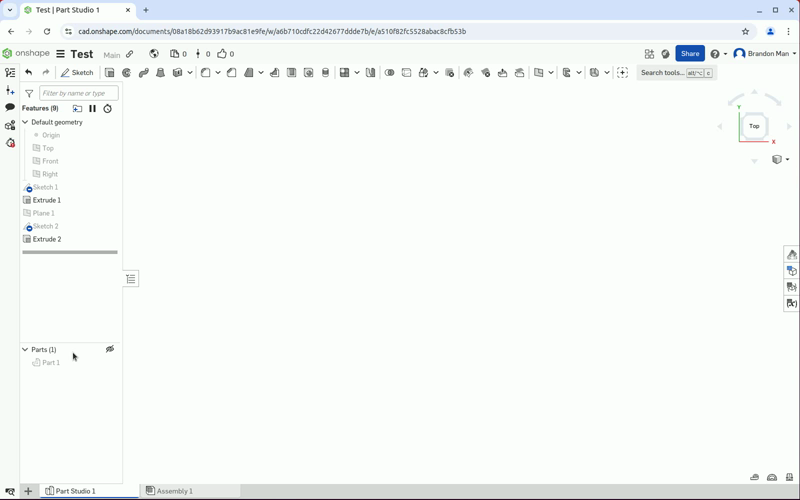
key_down(shift)
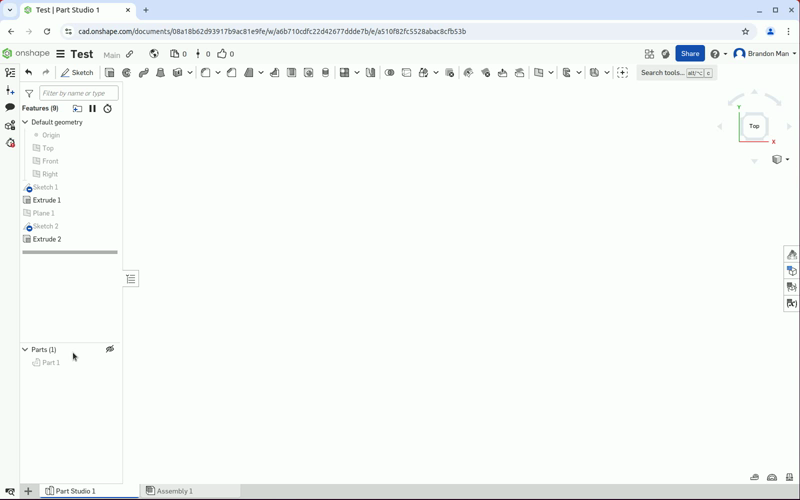
key(up)
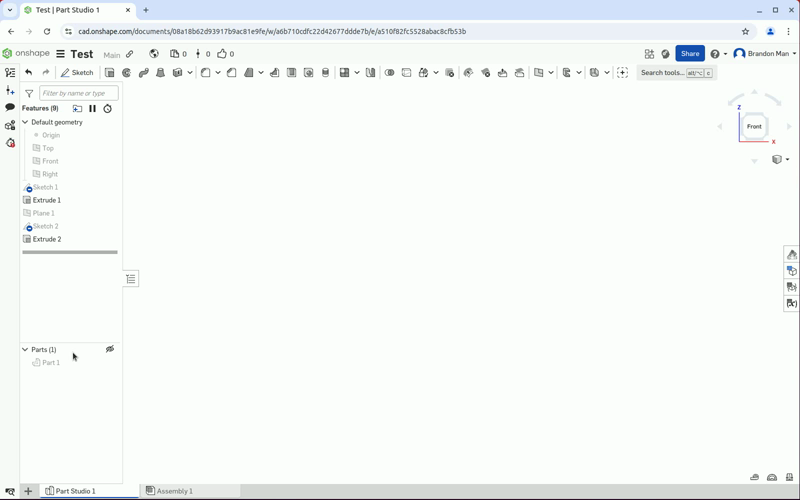
key_up(shift)
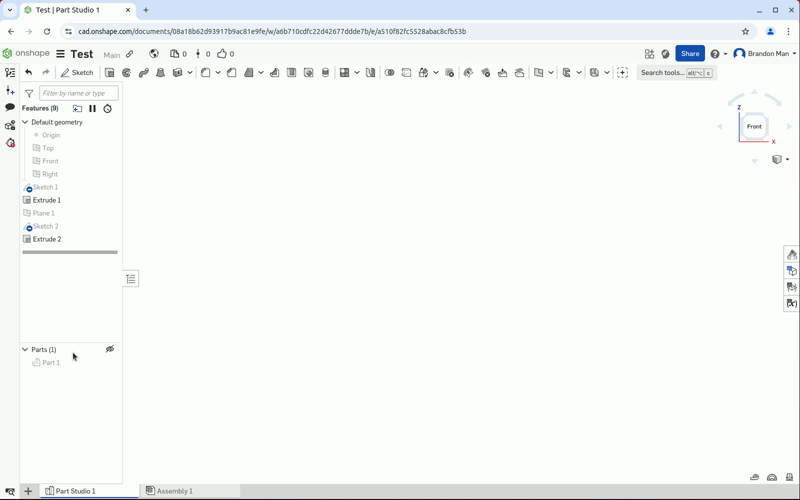
mouse_move(73, 352)
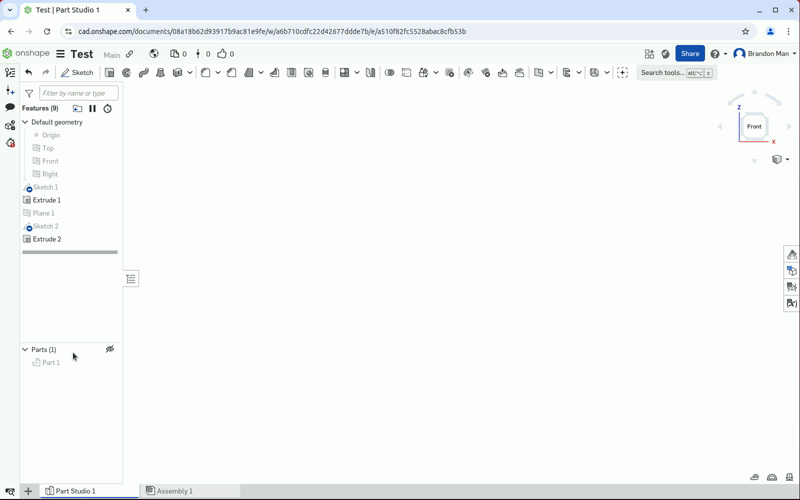
key(shift+y)
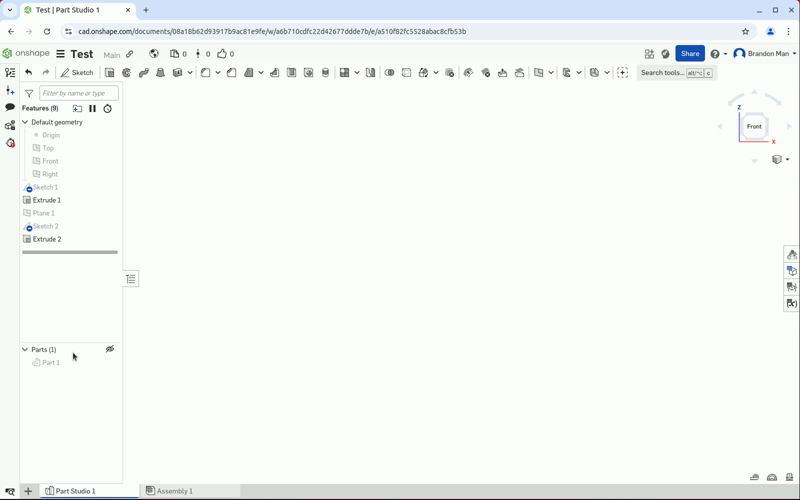
key(shift+s)
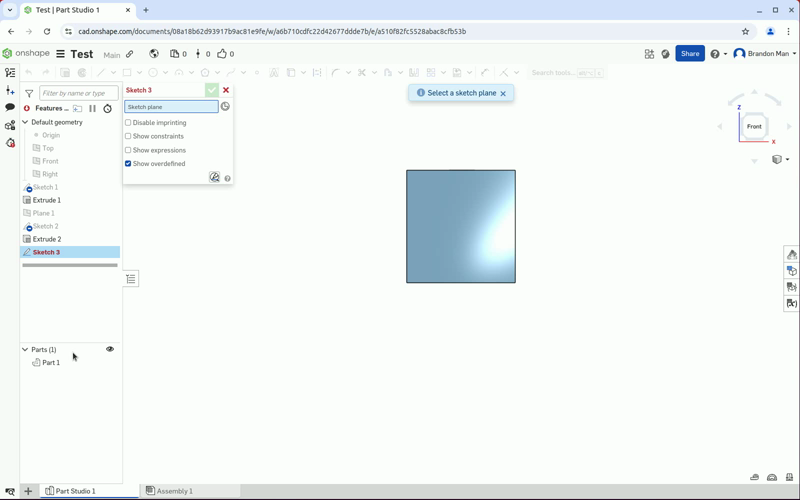
mouse_move(73, 163)
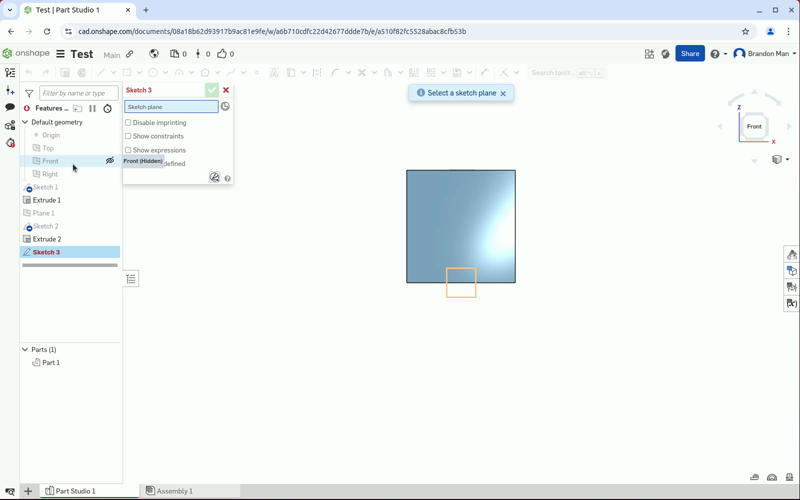
click(73, 163)
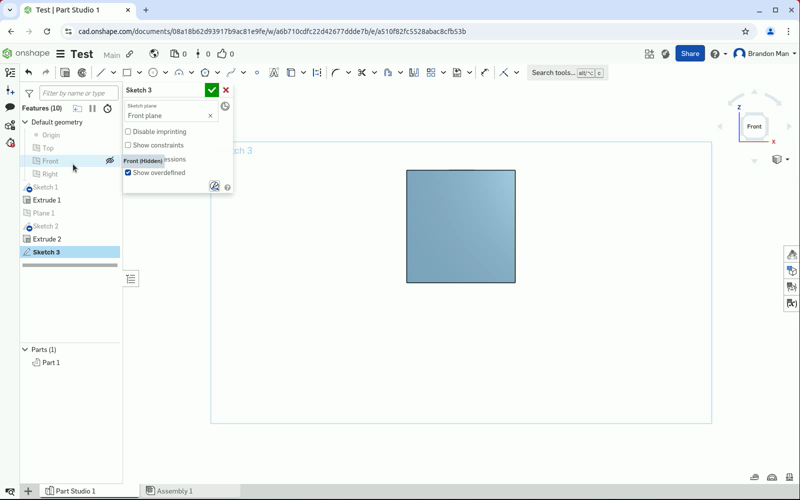
mouse_move(73, 352)
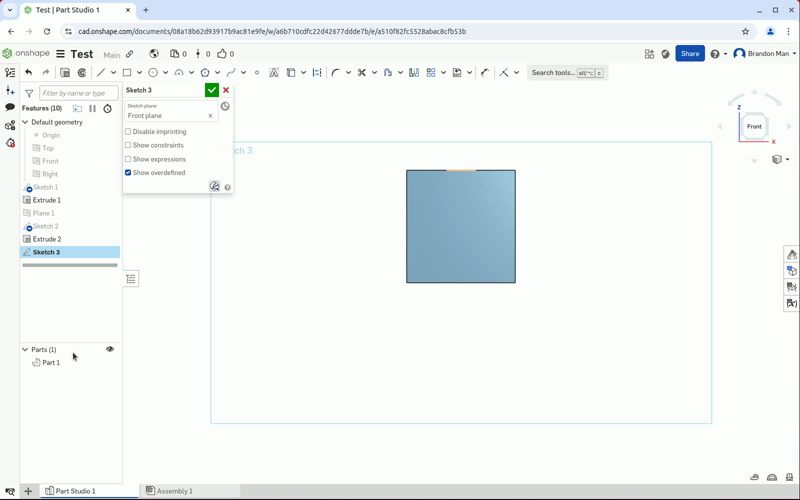
key(y)
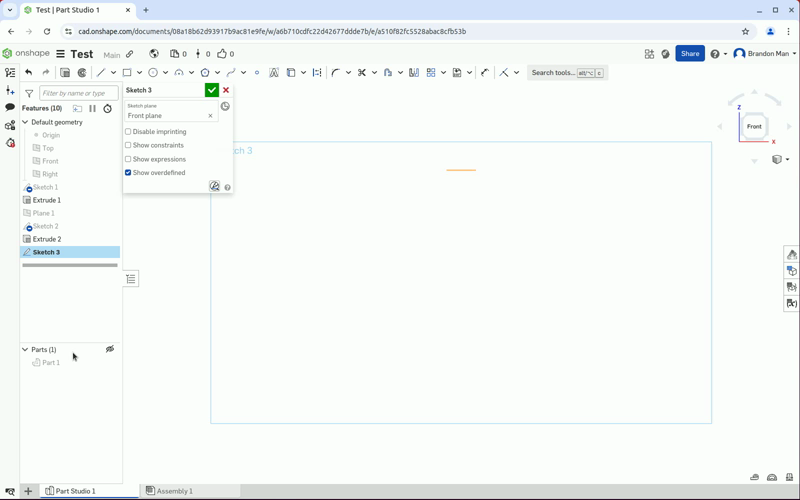
key(l)
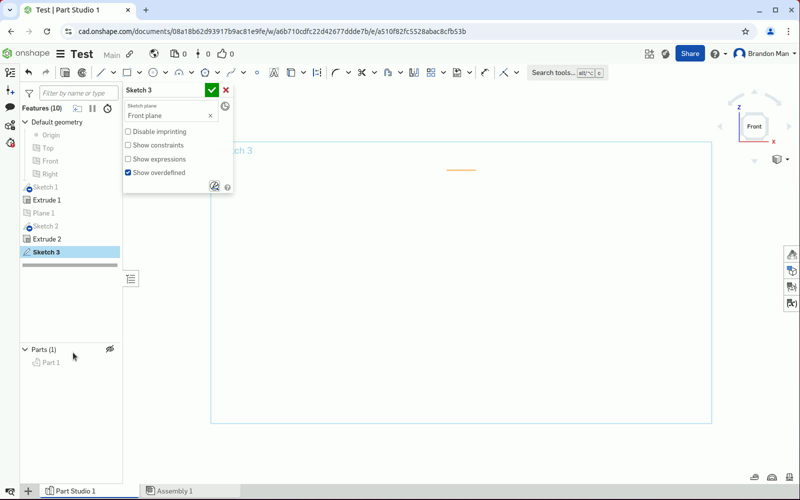
key_down(shift)
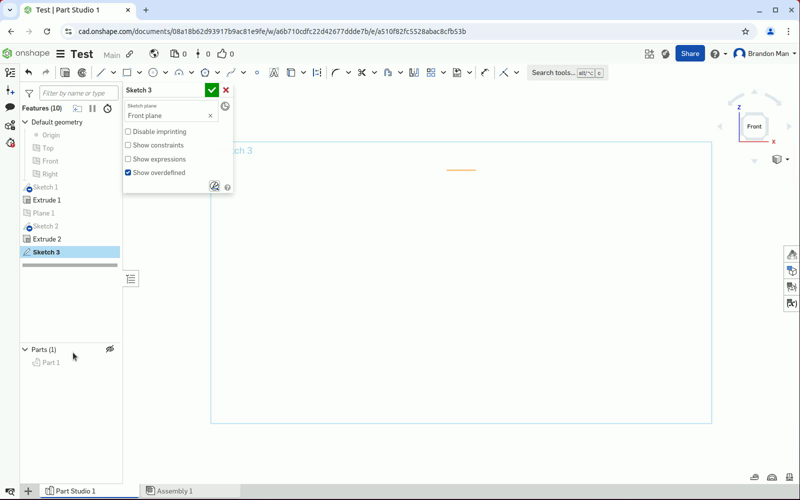
mouse_move(454, 250)
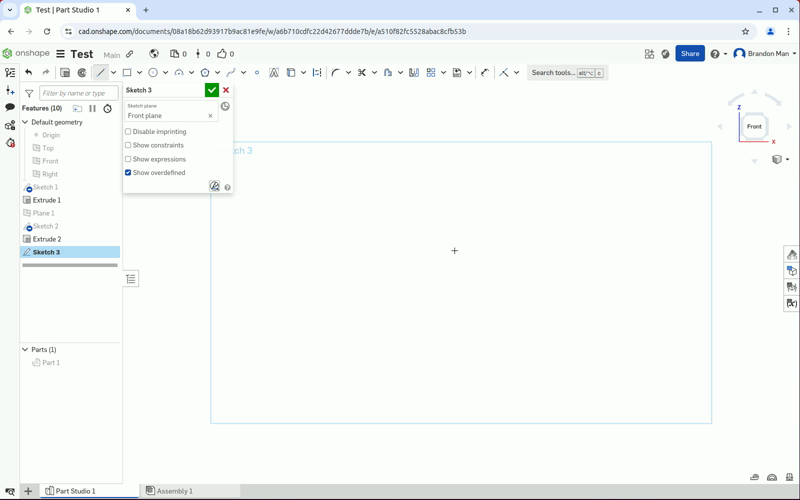
click(454, 250)
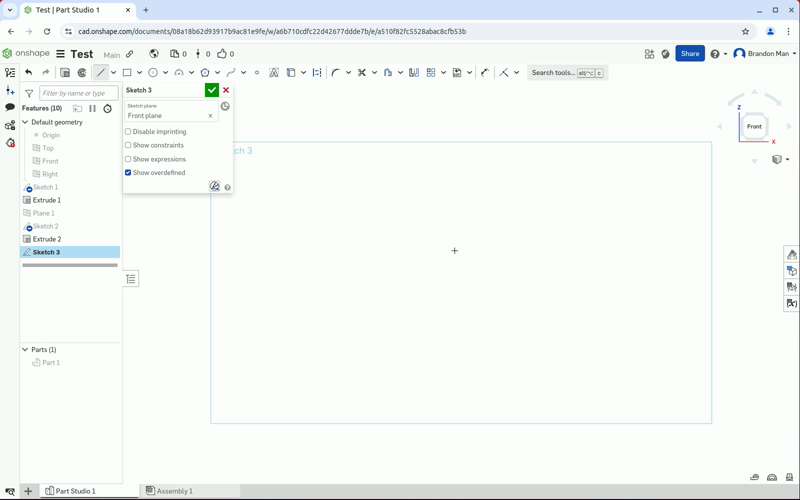
key_up(shift)
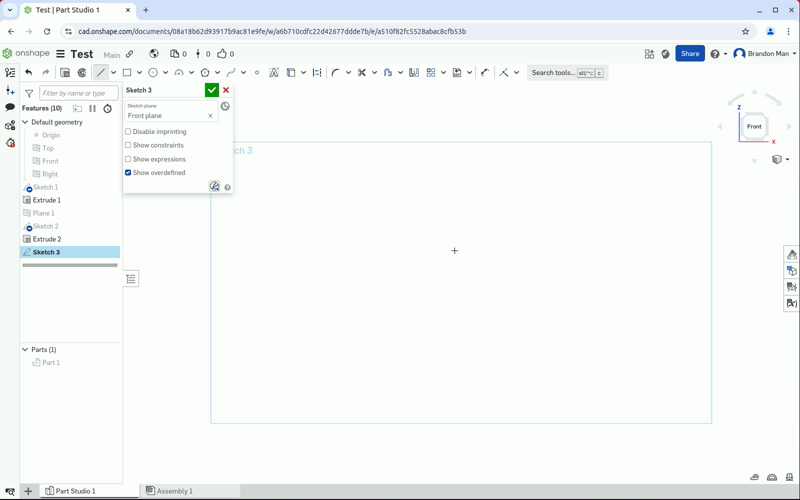
key_down(shift)
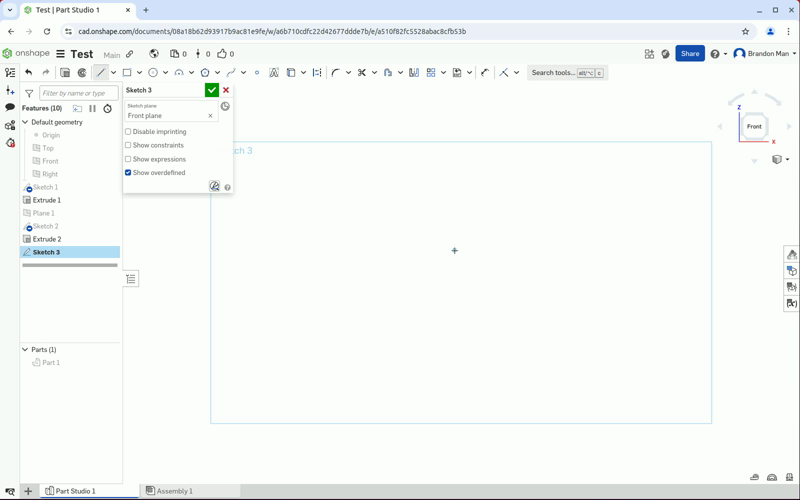
mouse_move(484, 250)
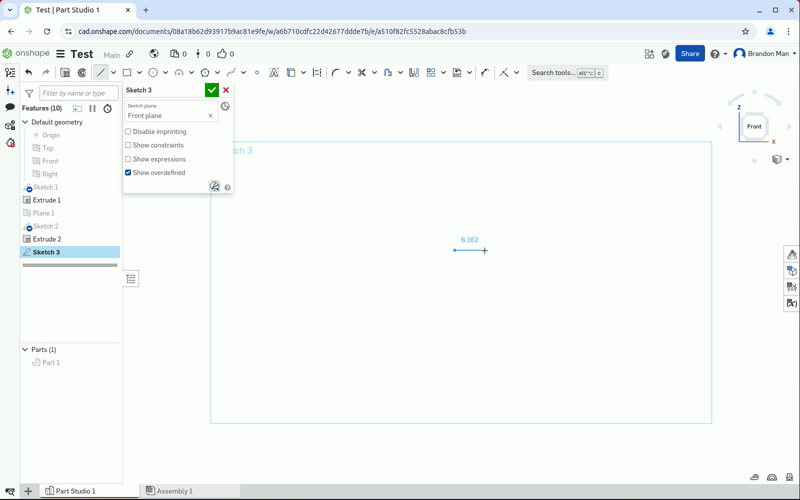
mouse_move(466, 250)
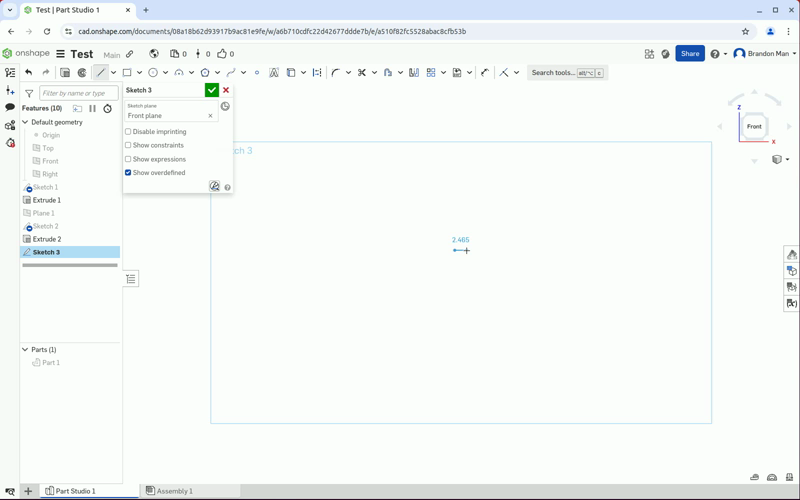
click(466, 250)
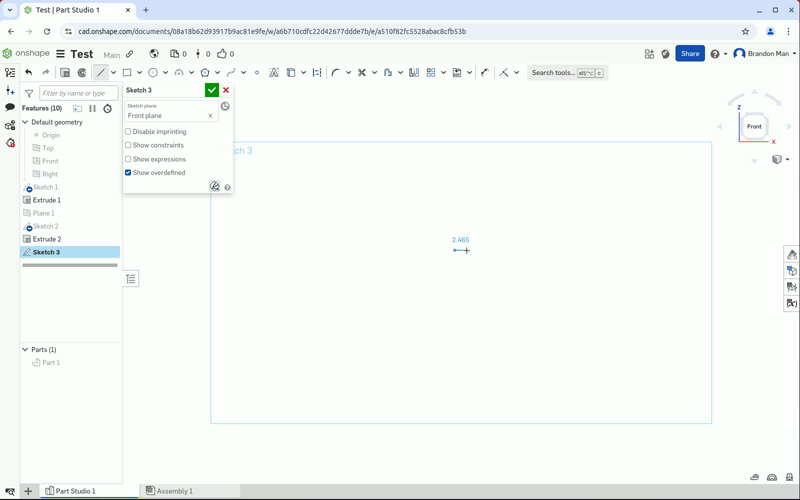
key_up(shift)
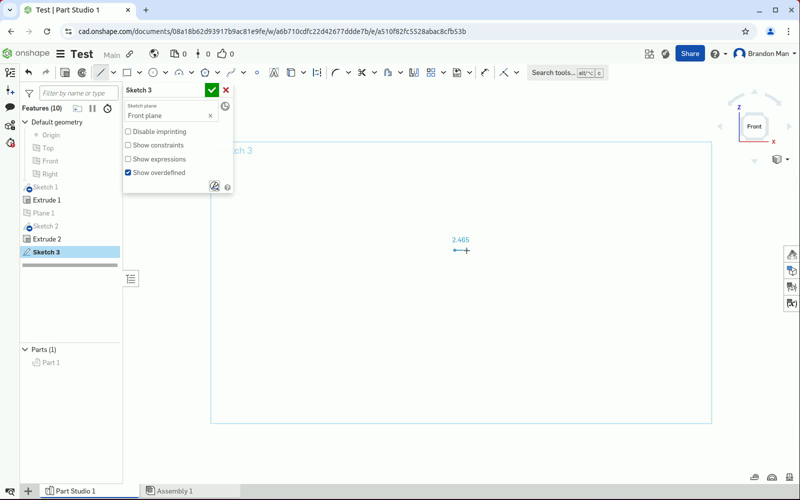
key_down(shift)
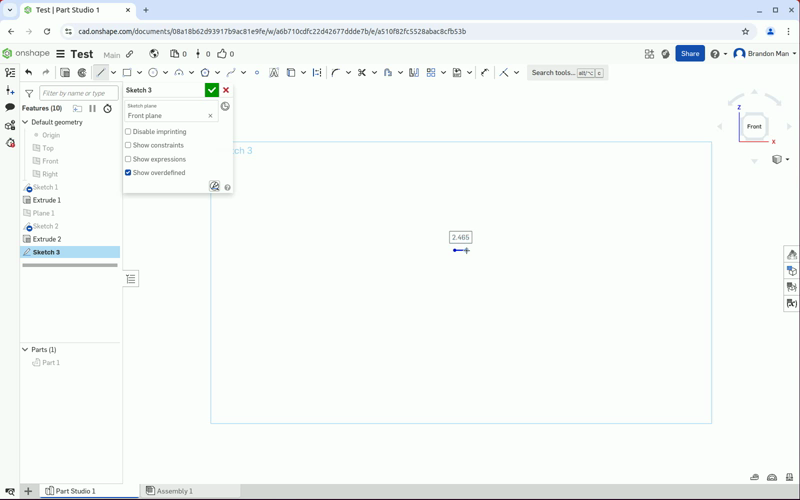
mouse_move(496, 250)
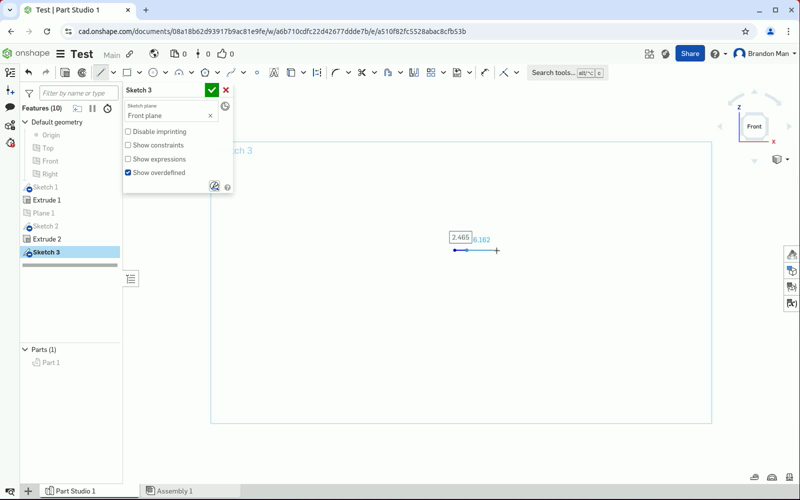
mouse_move(466, 229)
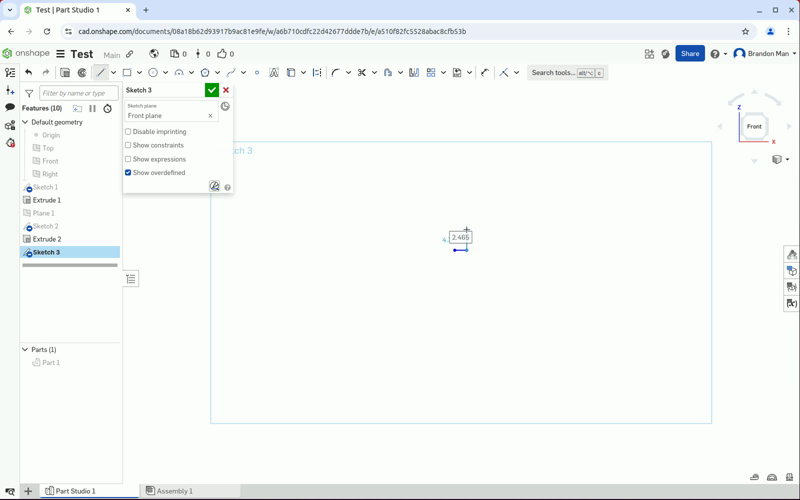
click(466, 229)
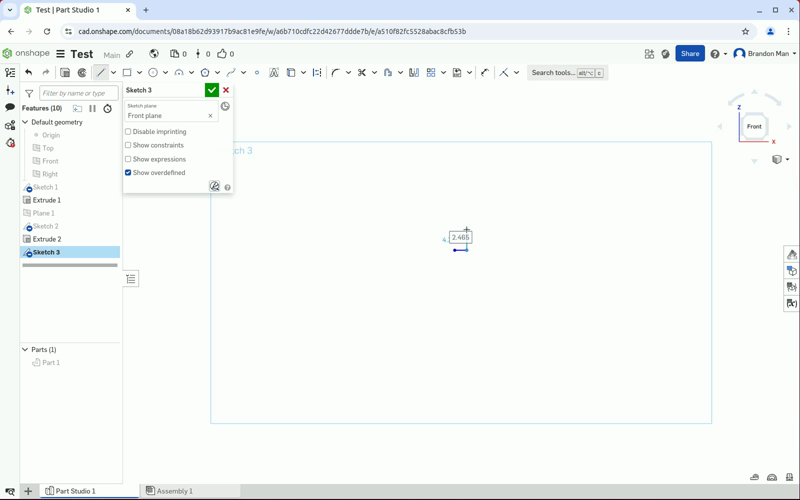
key_up(shift)
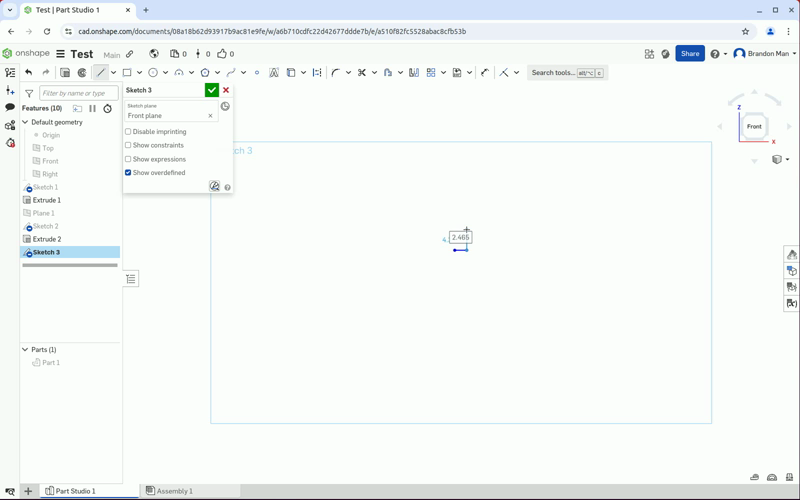
key_down(shift)
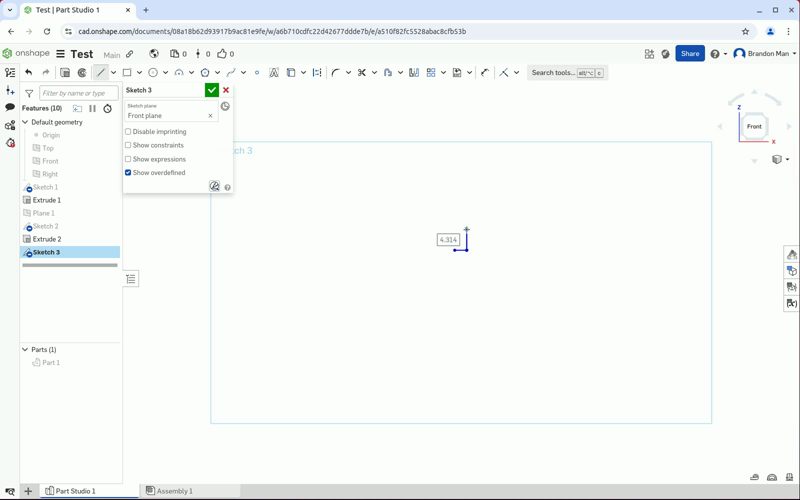
mouse_move(496, 229)
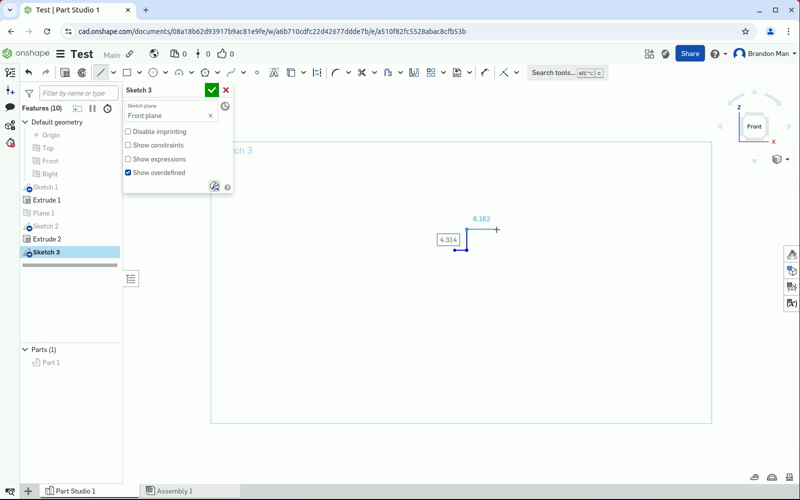
mouse_move(454, 229)
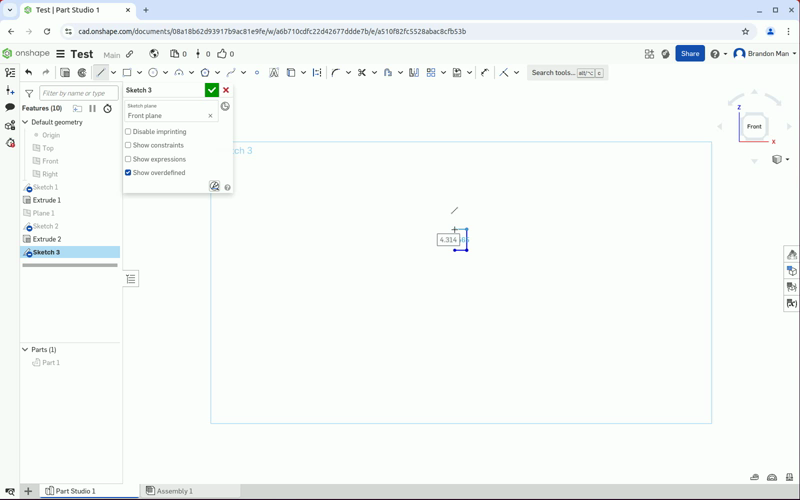
click(454, 229)
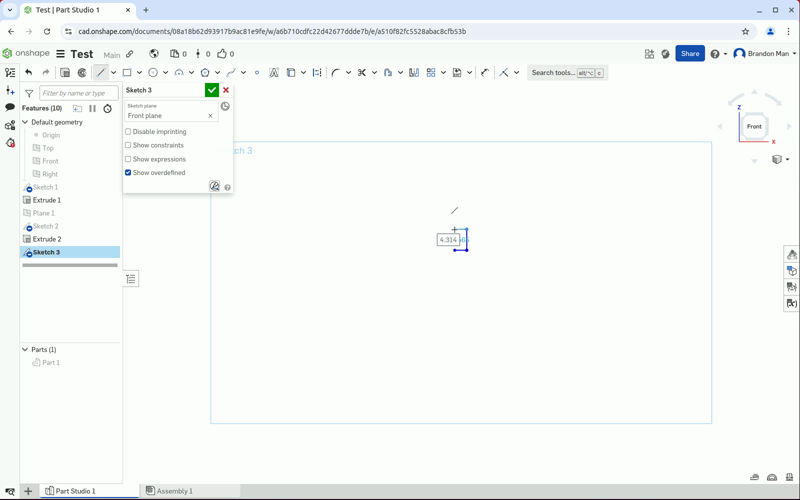
key_up(shift)
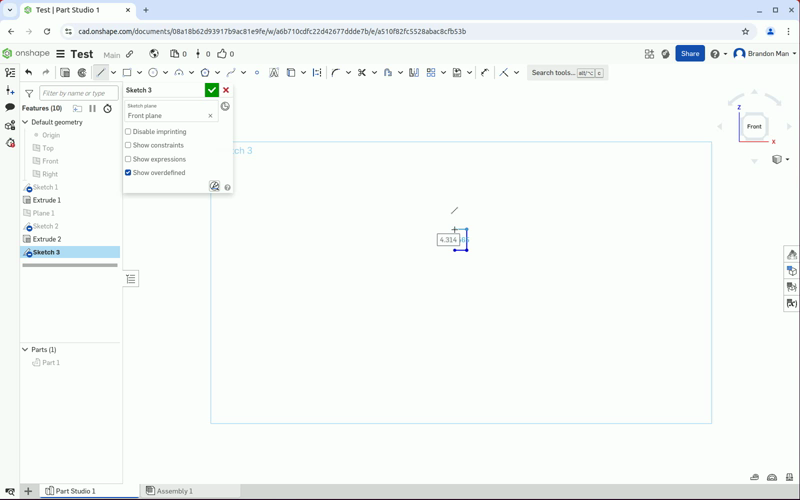
mouse_move(484, 229)
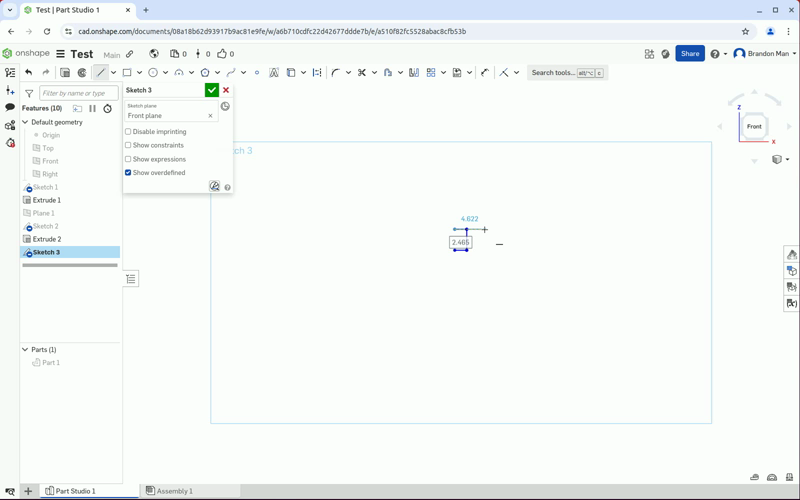
key_down(shift)
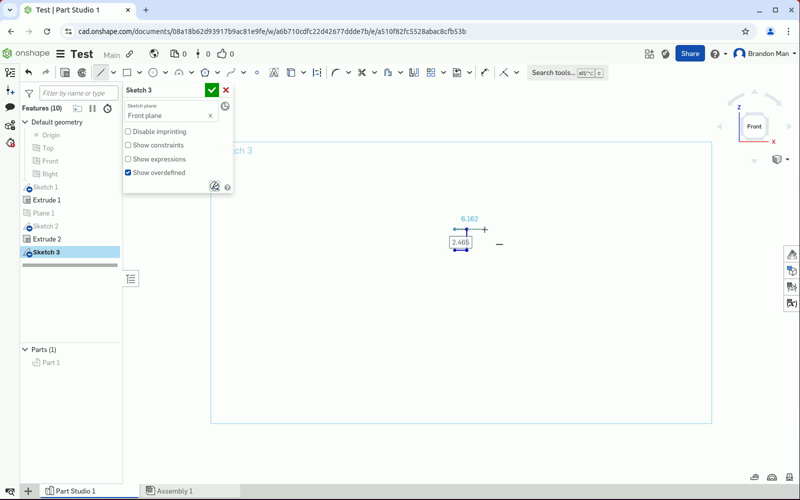
mouse_move(454, 250)
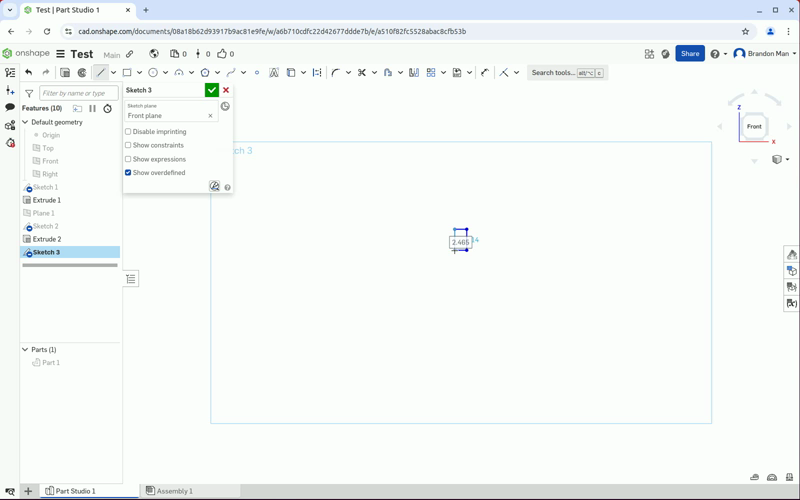
key_up(shift)
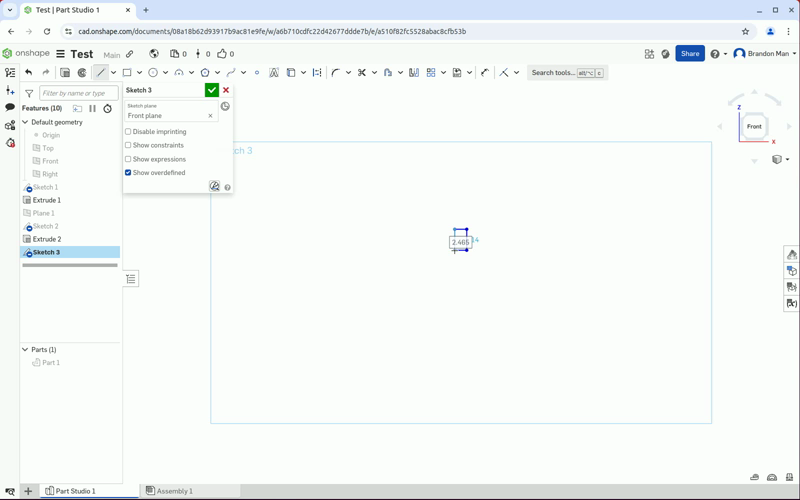
click(454, 250)
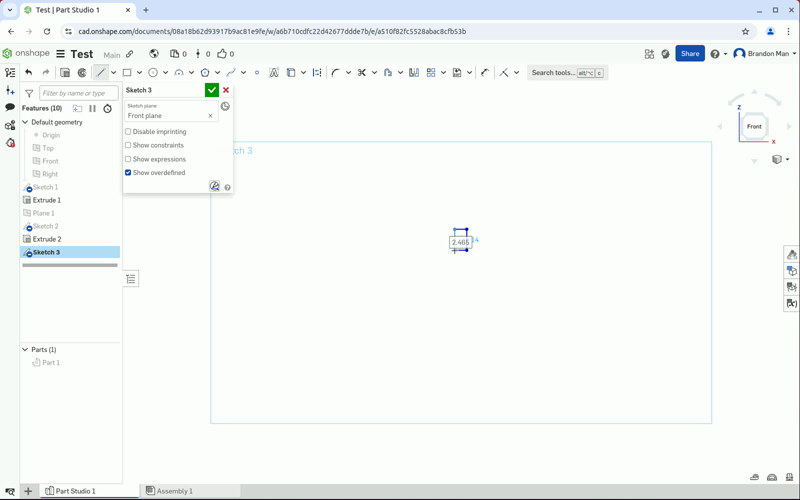
key(esc)
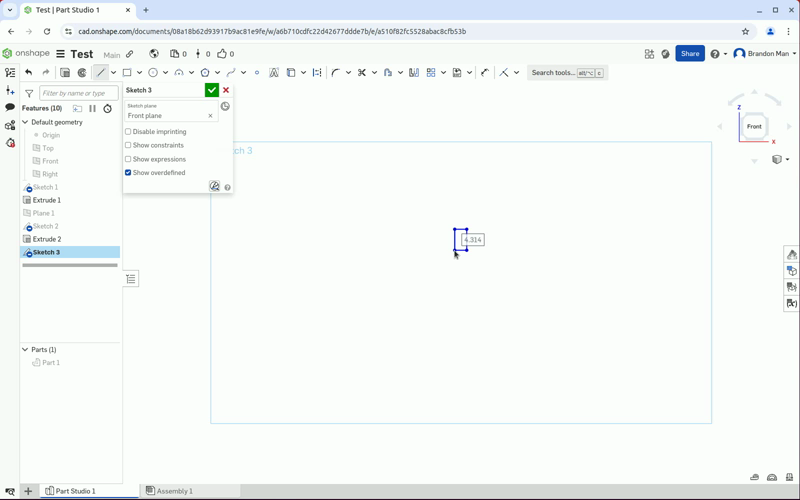
mouse_move(457, 236)
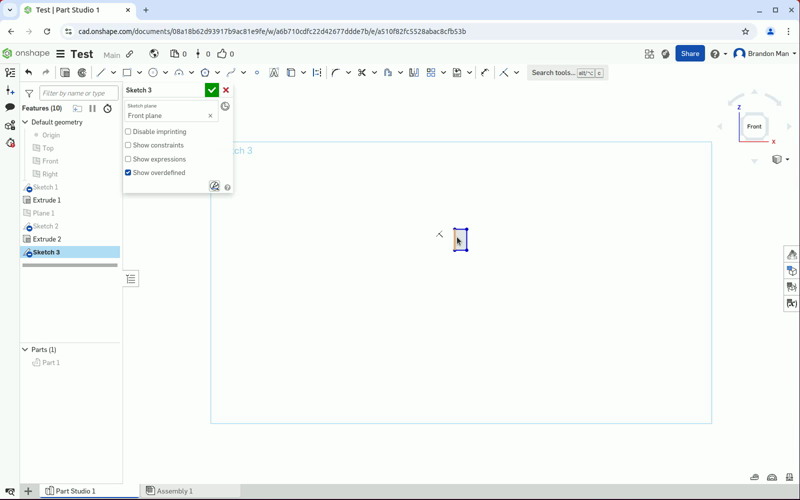
scroll(6)
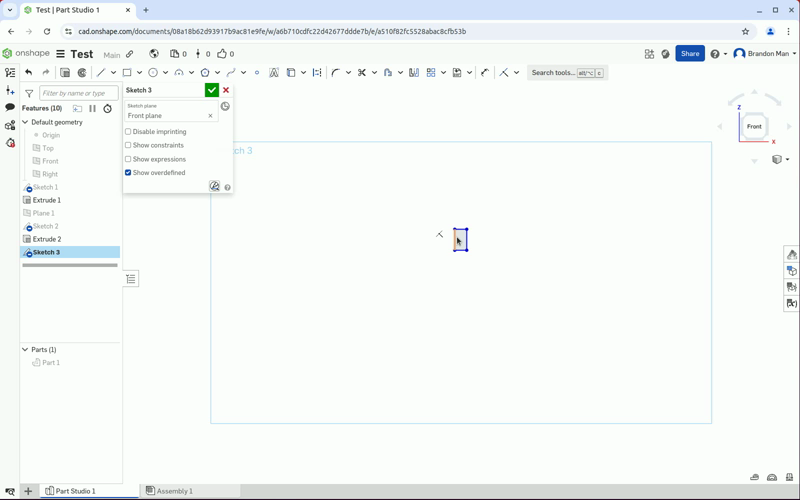
scroll(6)
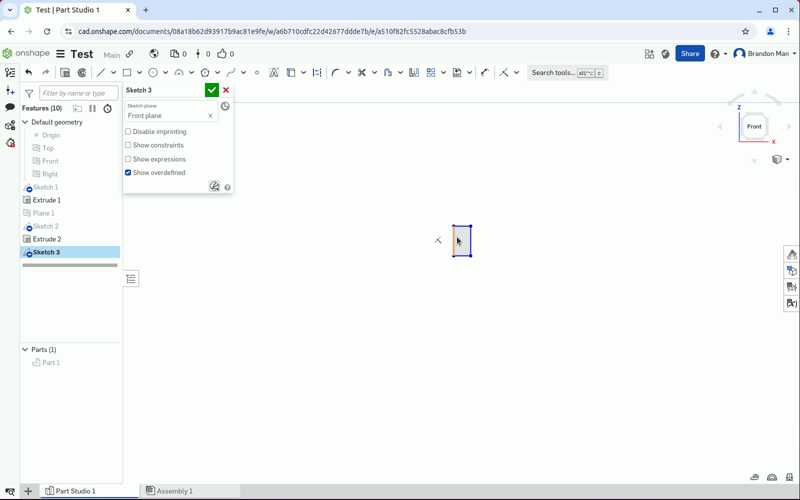
scroll(6)
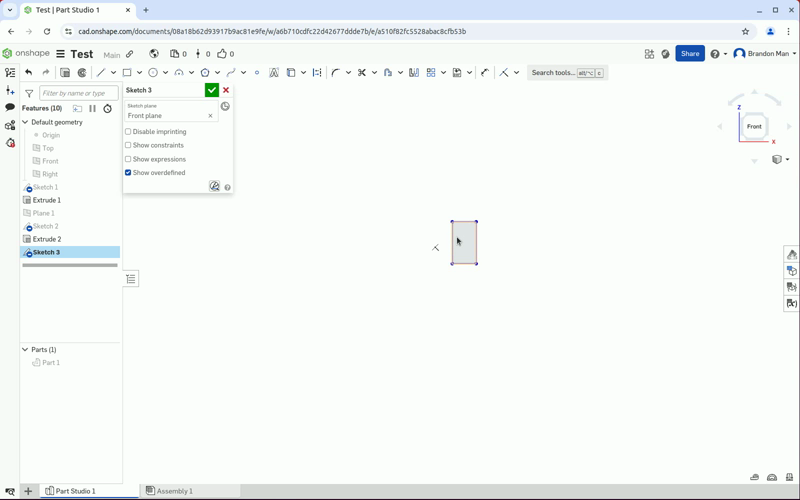
scroll(6)
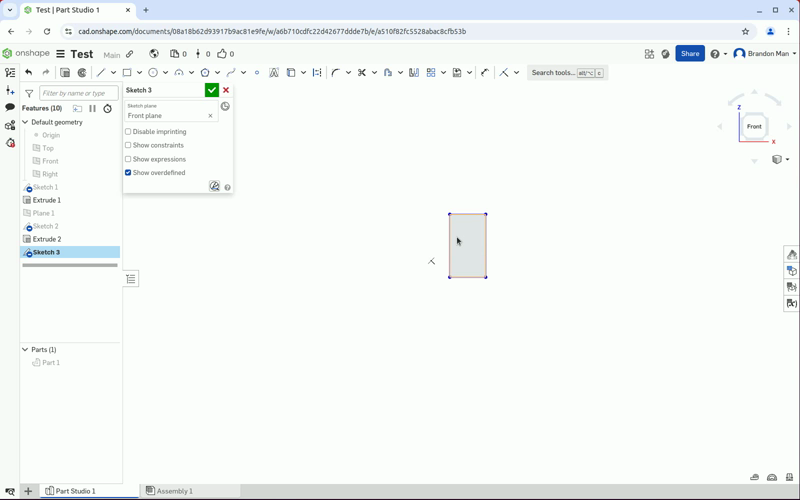
scroll(6)
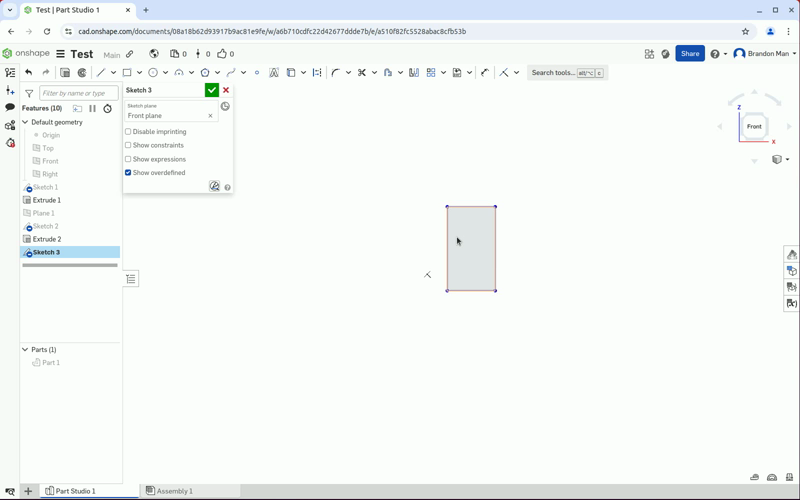
scroll(6)
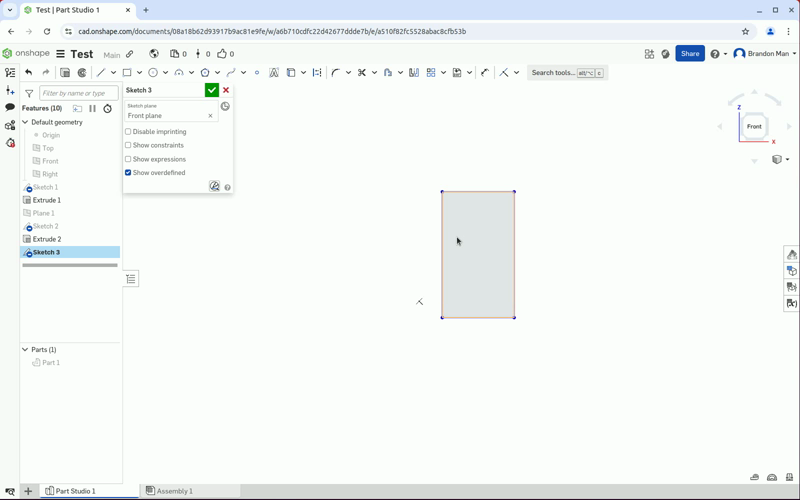
scroll(6)
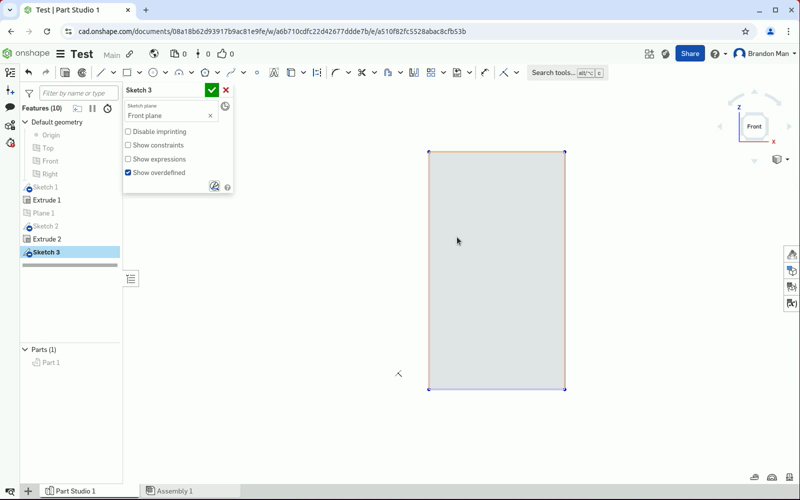
click(457, 236)
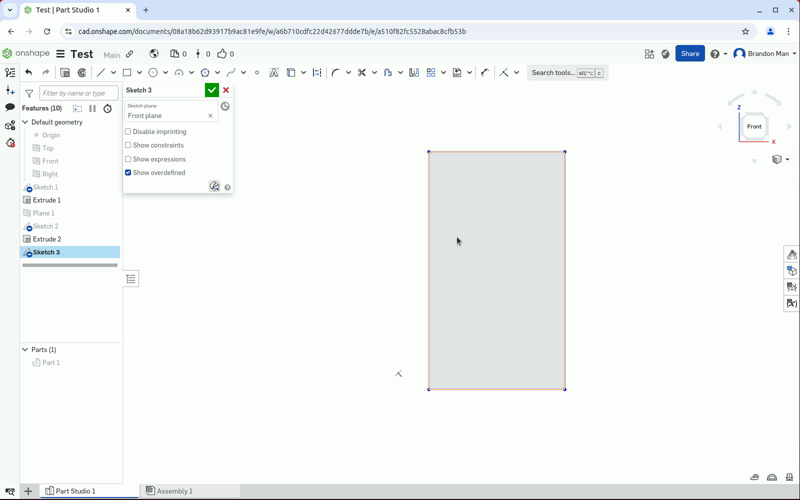
scroll(-6)
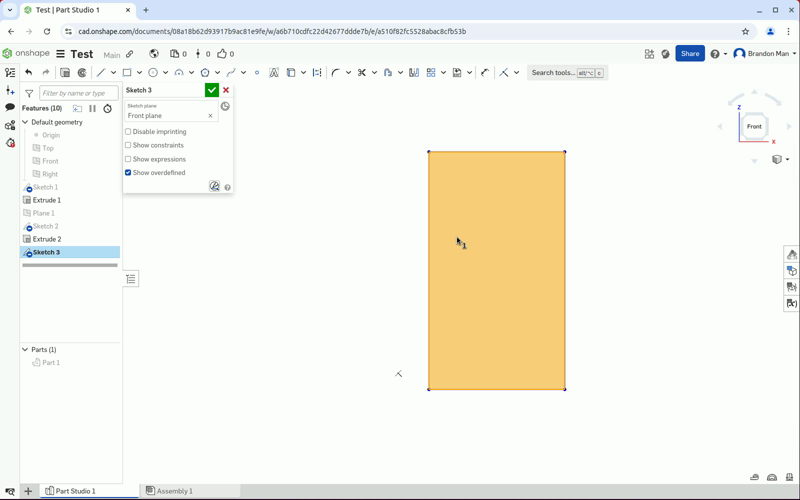
scroll(-6)
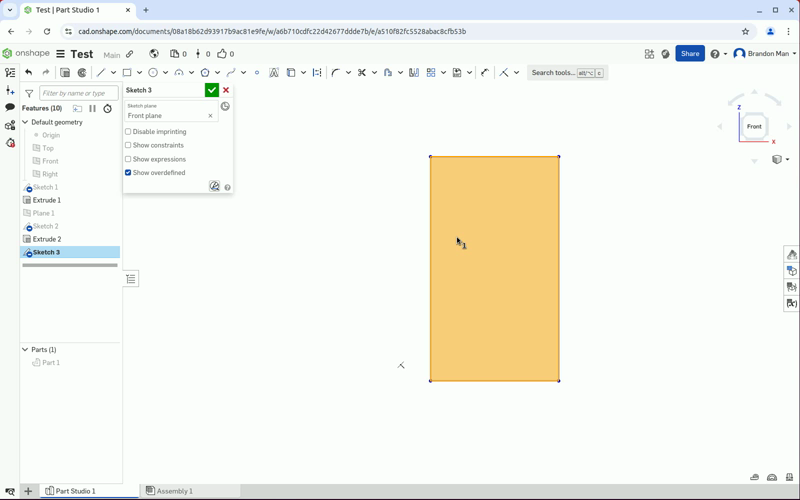
scroll(-6)
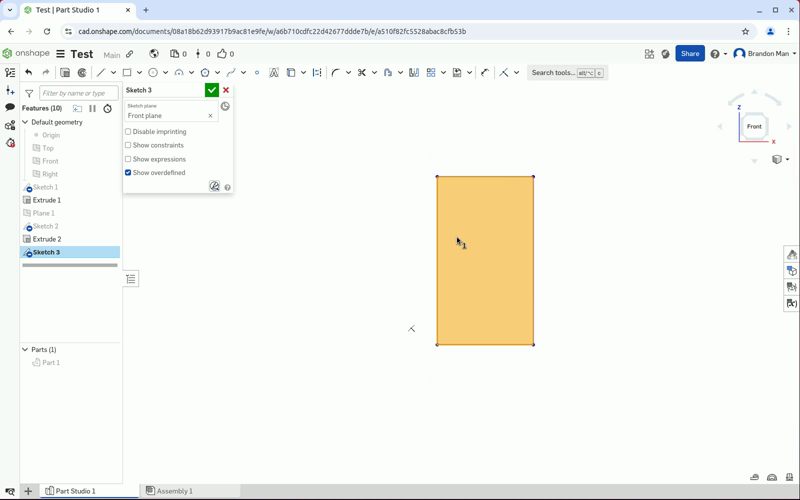
scroll(-6)
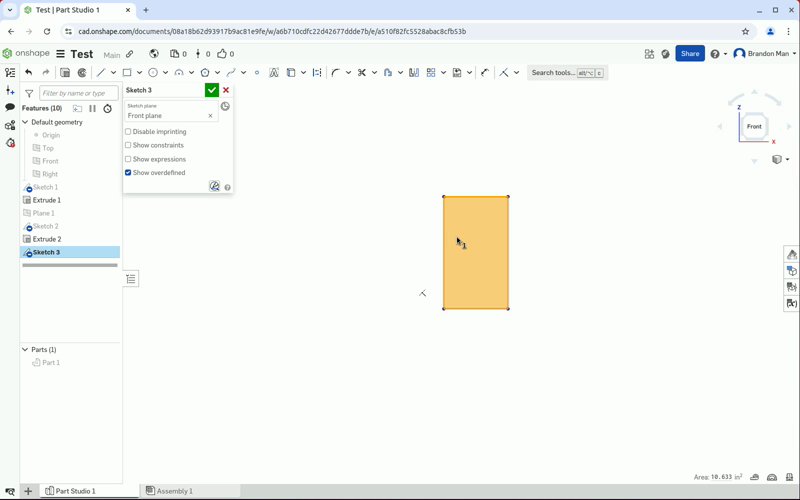
scroll(-6)
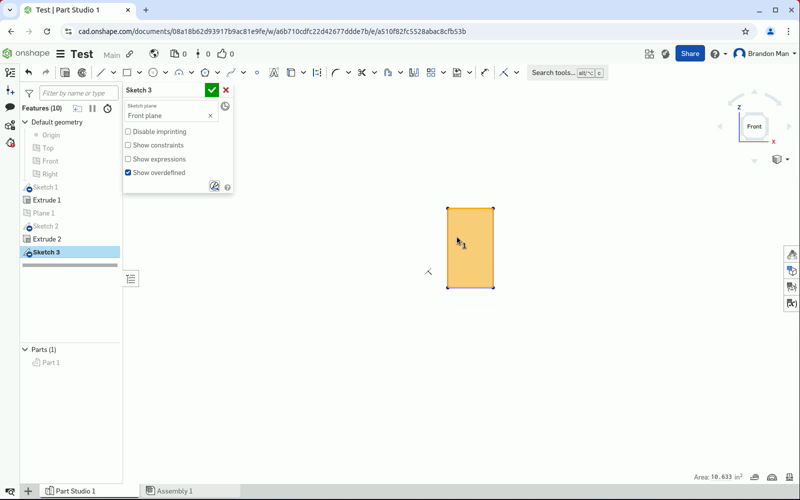
scroll(-6)
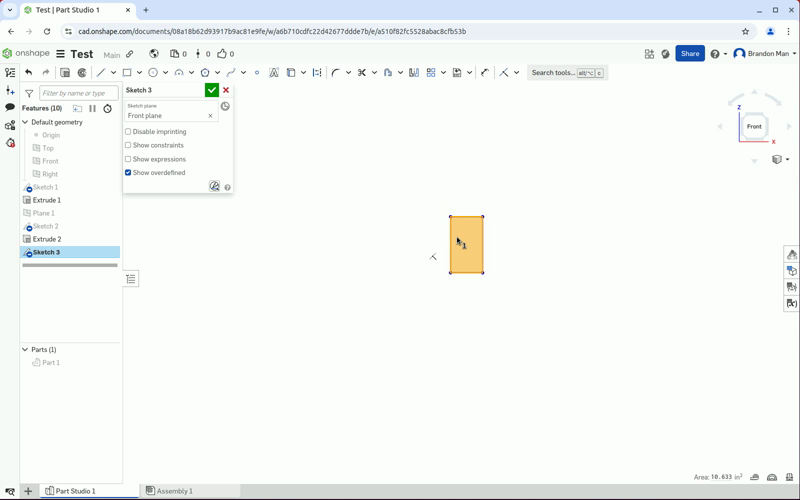
scroll(-6)
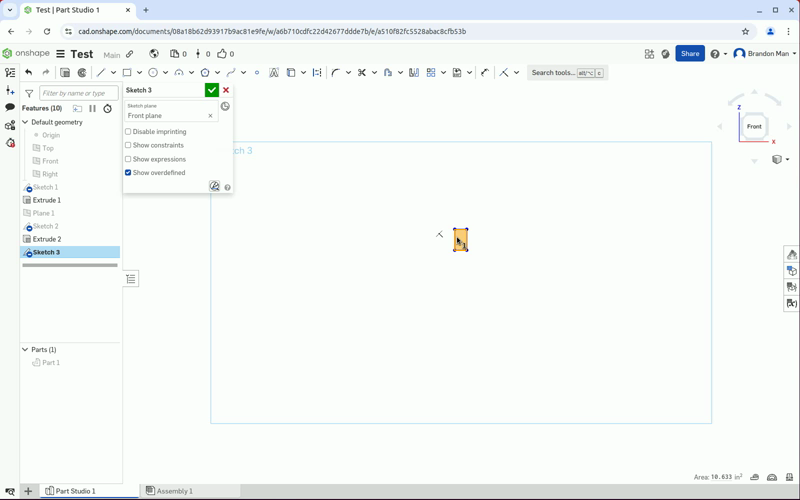
mouse_move(73, 352)
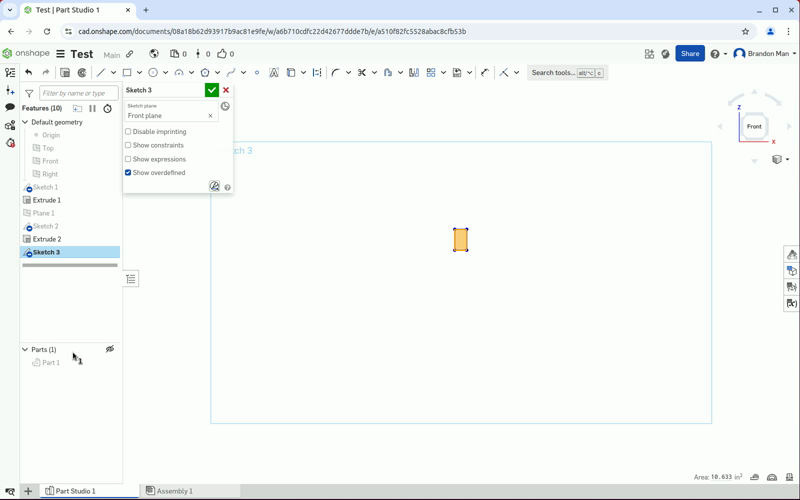
key(shift+y)
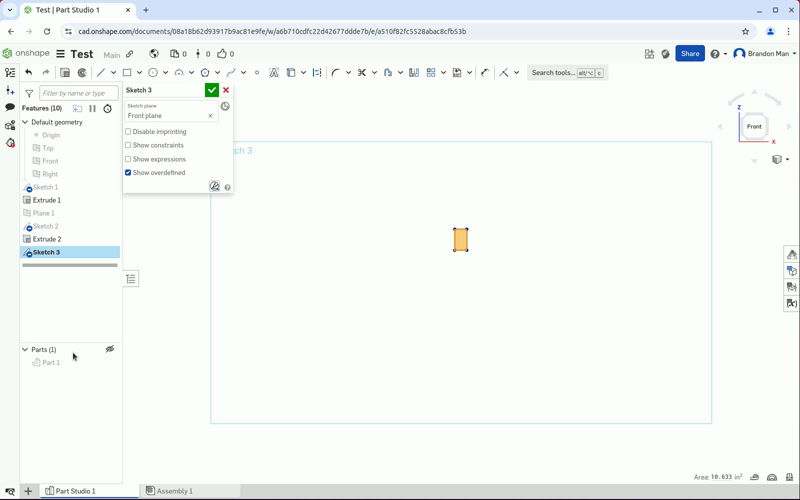
key(shift+e)
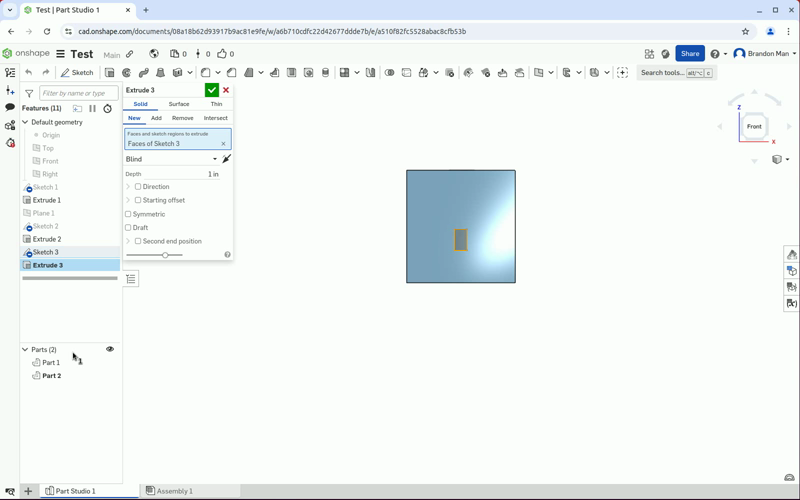
mouse_move(143, 106)
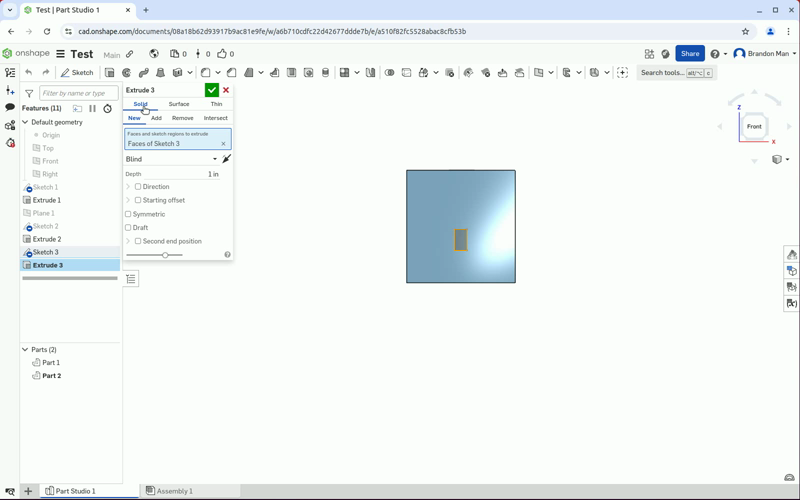
click(143, 106)
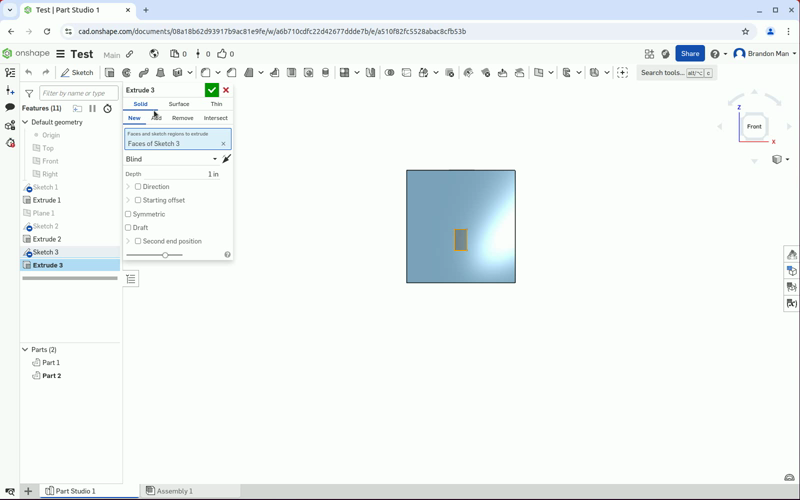
mouse_move(186, 120)
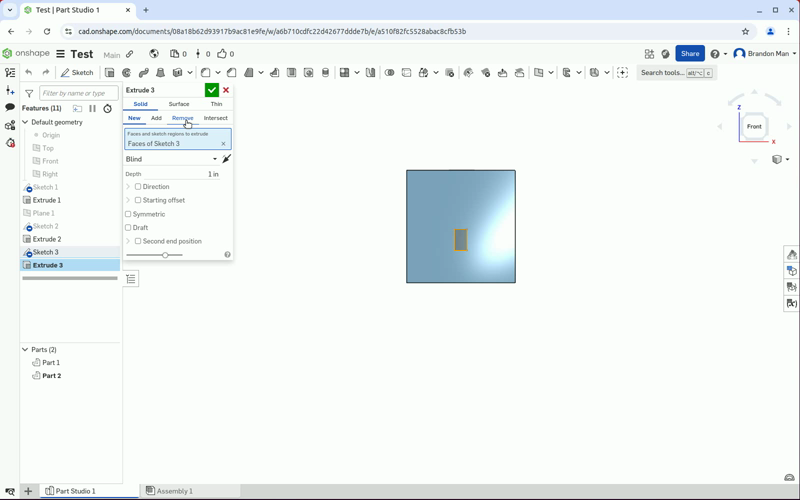
click(186, 120)
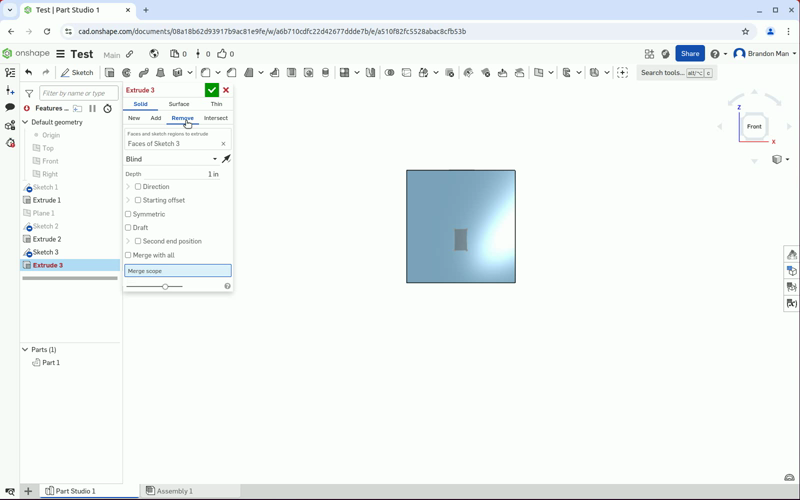
key(tab, 4)
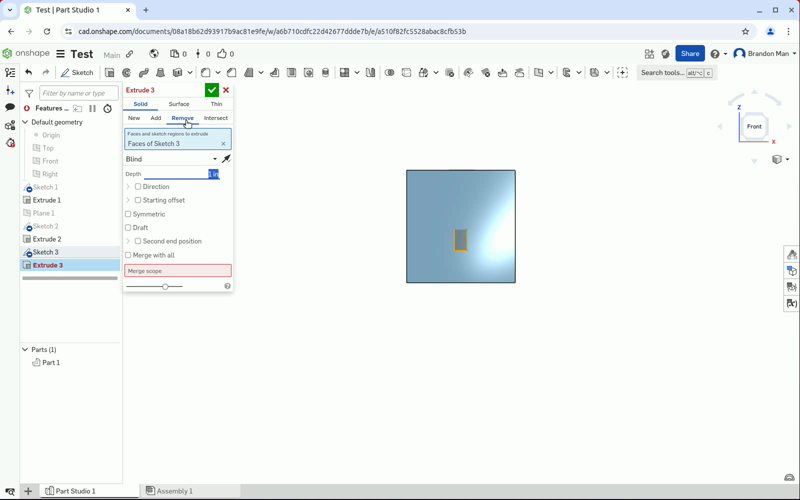
text(23.108)
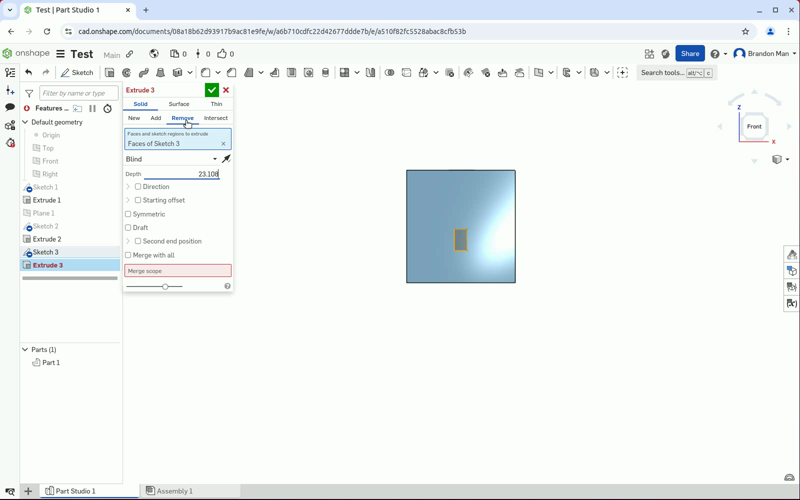
key(tab, 6)
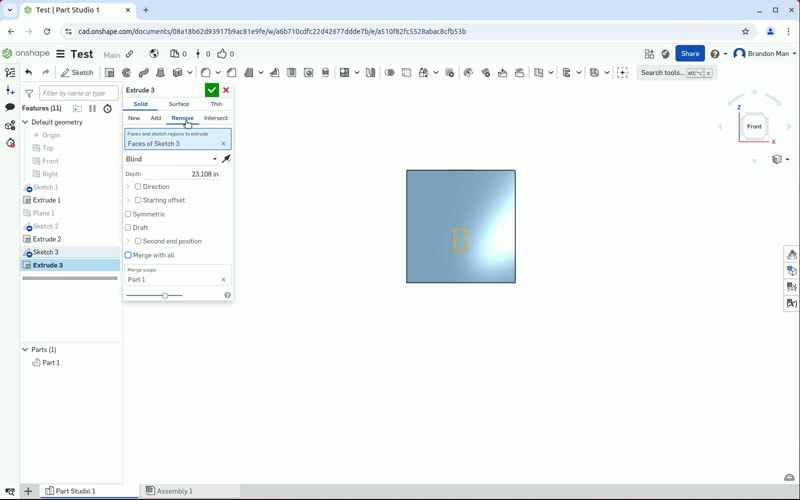
key(space)
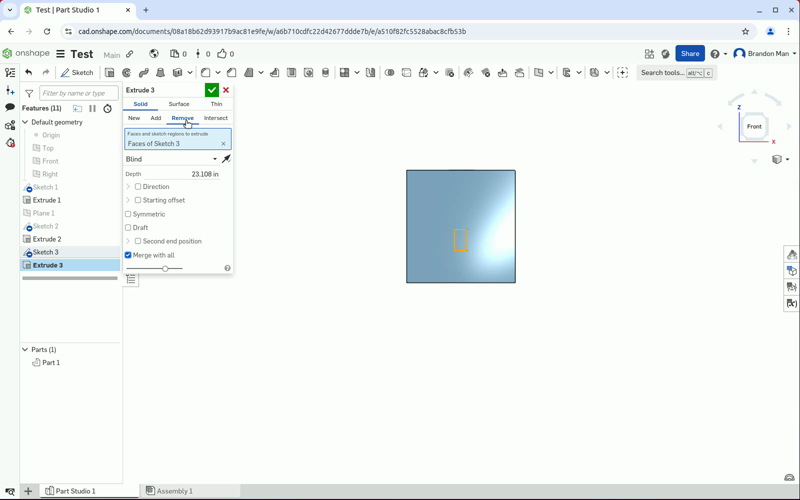
key(enter)
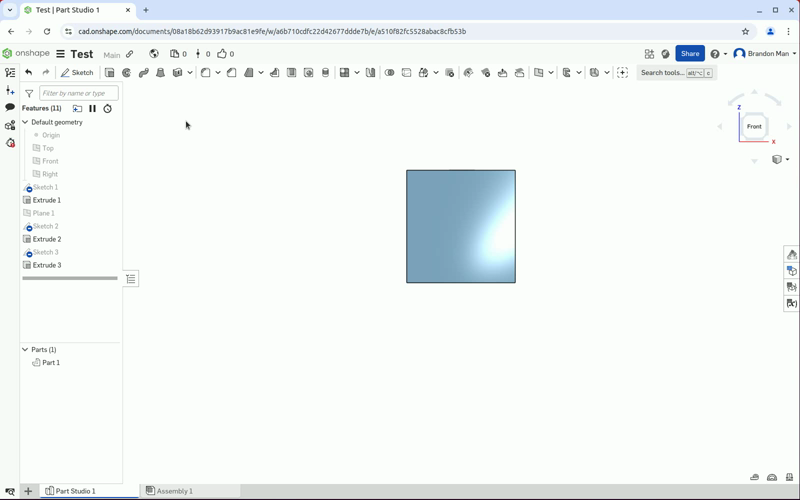
key(shift+h)
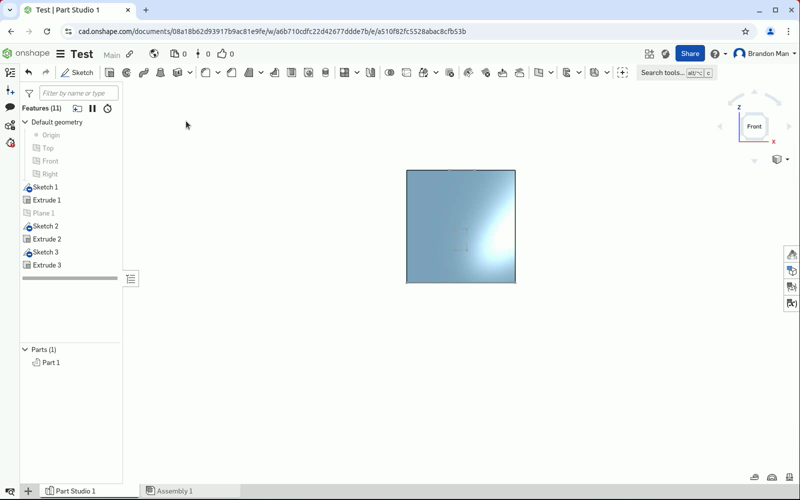
key(shift+h)
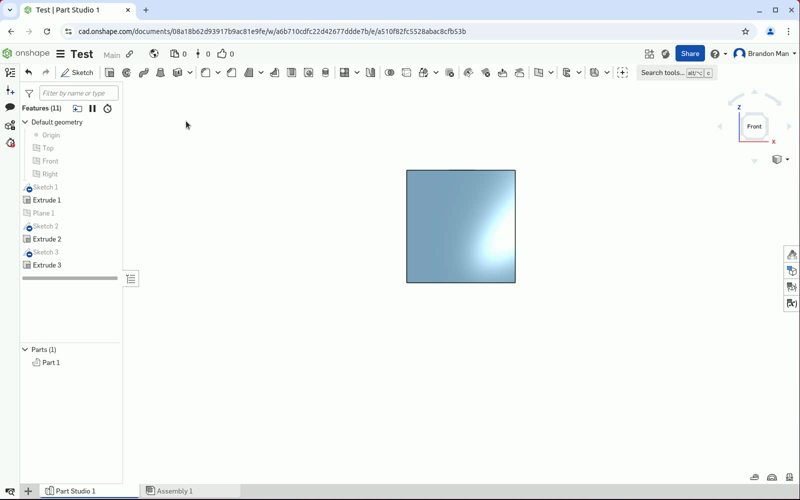
mouse_move(73, 189)
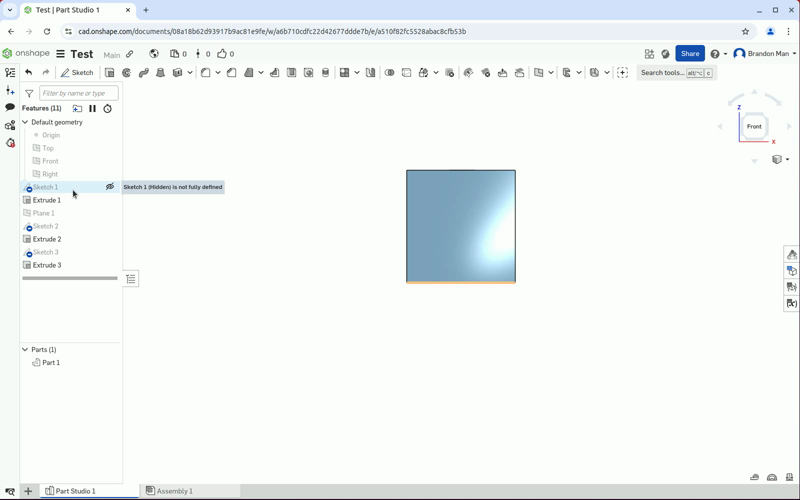
click(73, 189)
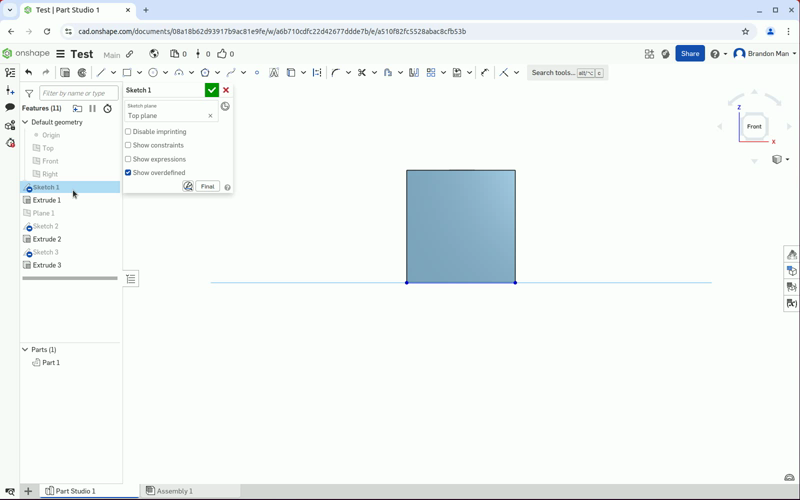
mouse_move(229, 92)
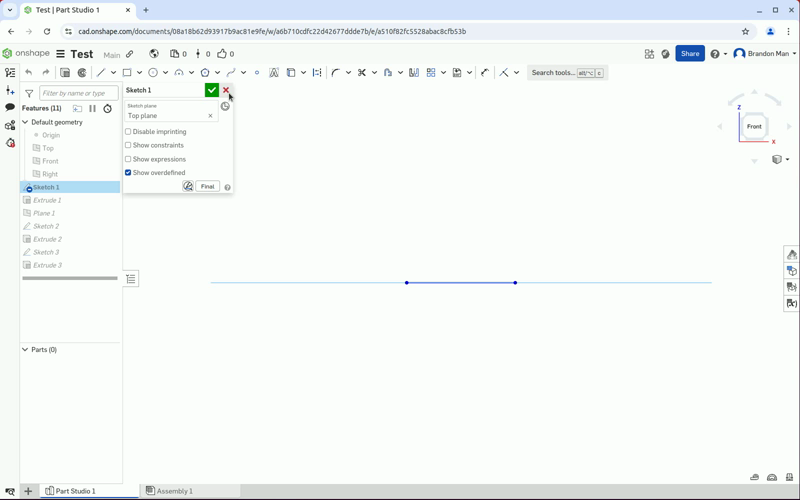
click(229, 92)
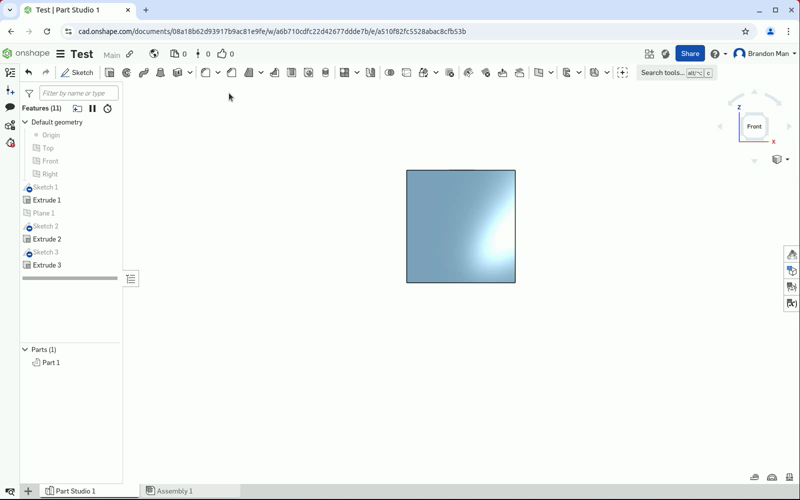
mouse_move(541, 75)
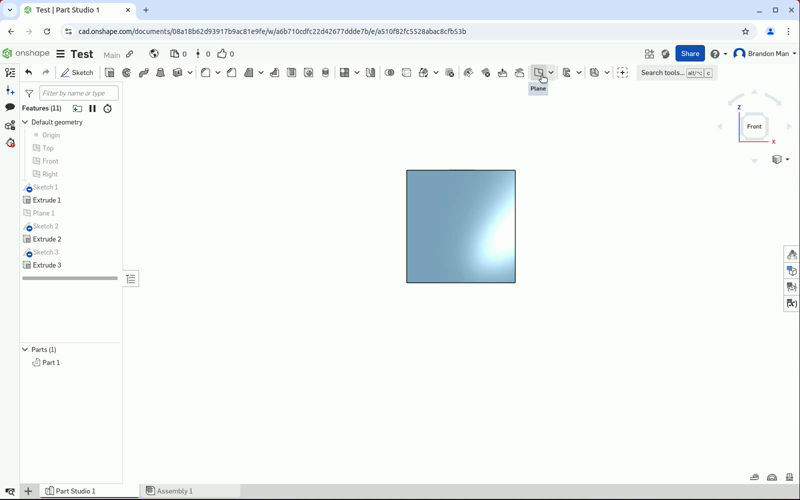
click(541, 75)
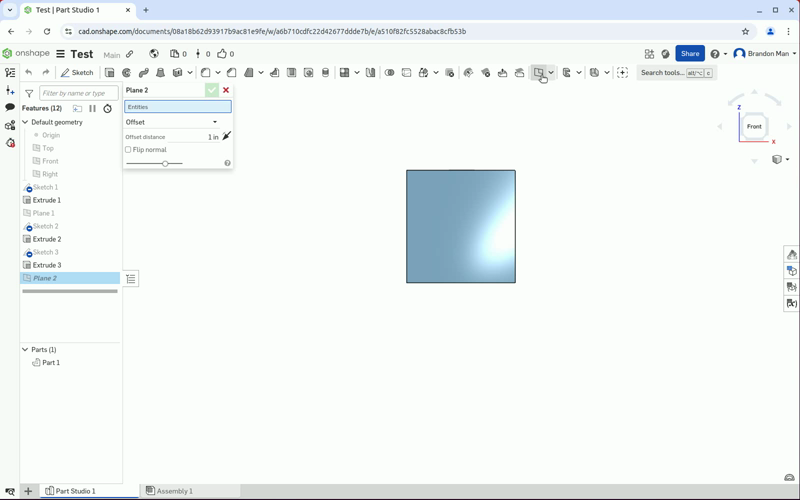
mouse_move(73, 163)
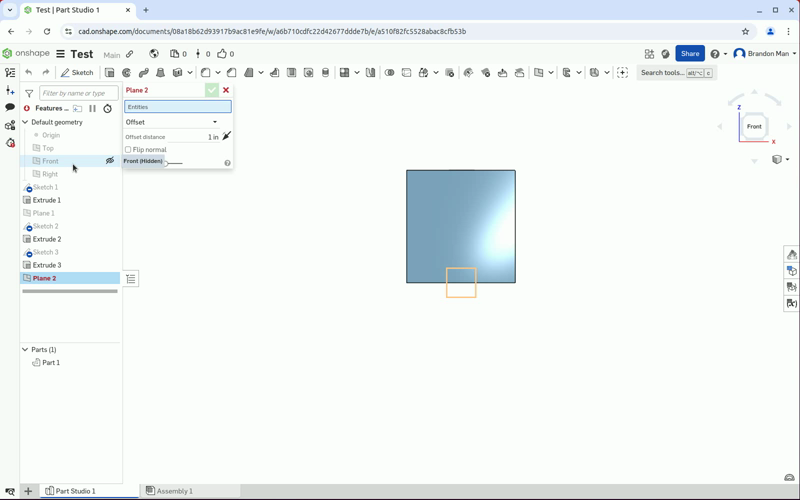
click(73, 163)
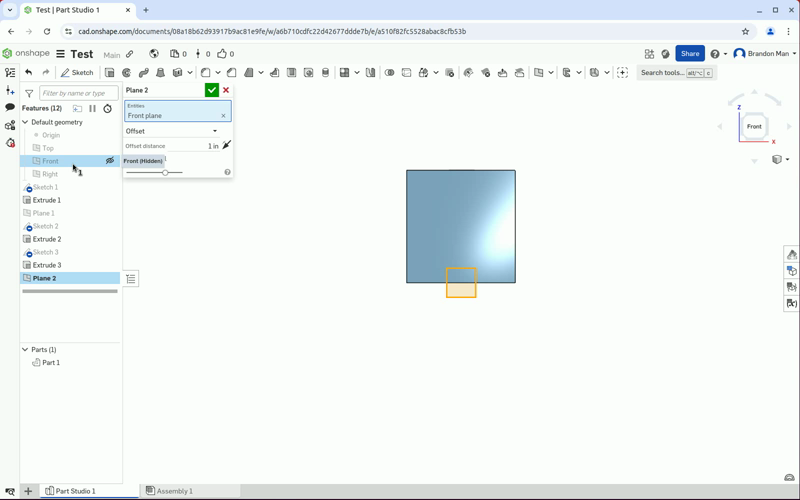
key(tab, 2)
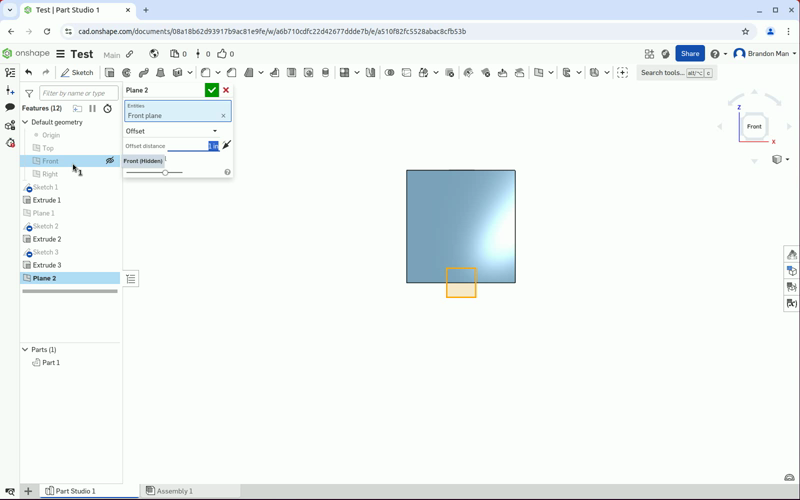
text(13.957)
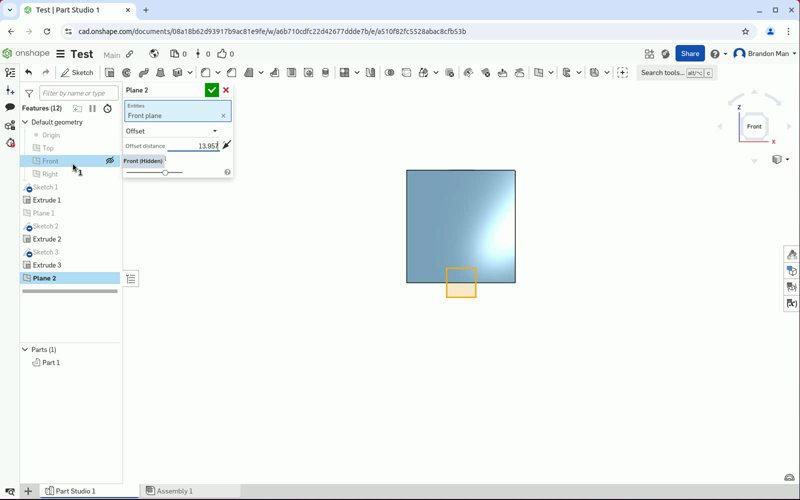
key(enter, 2)
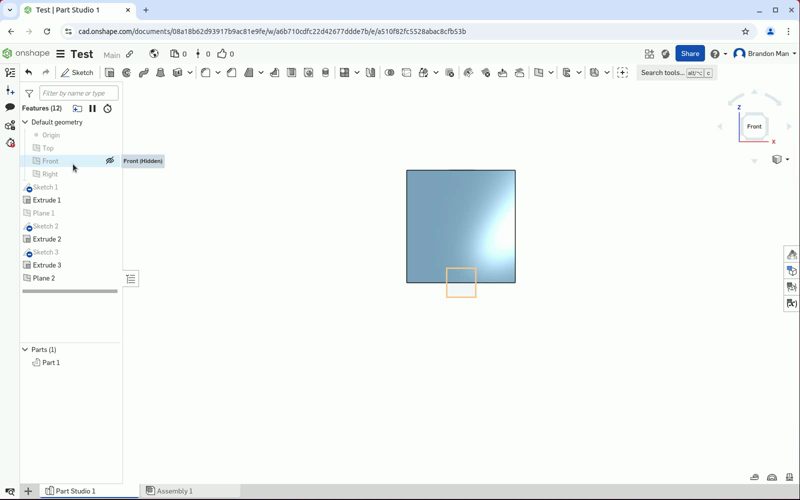
key(shift+s)
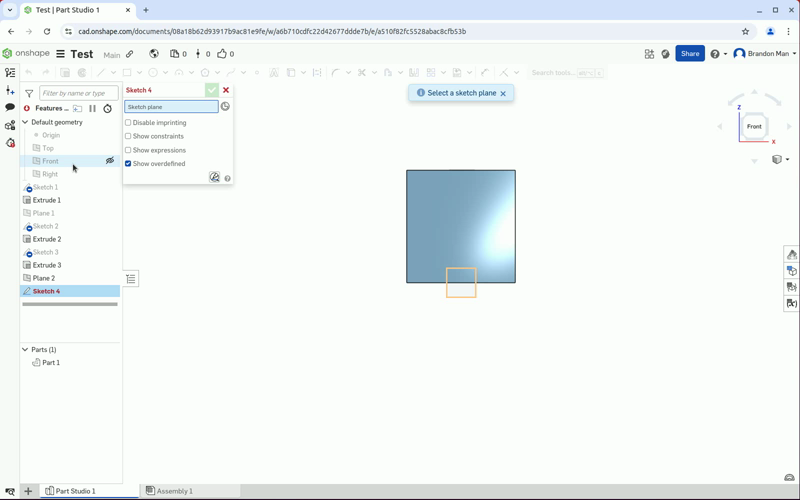
mouse_move(73, 280)
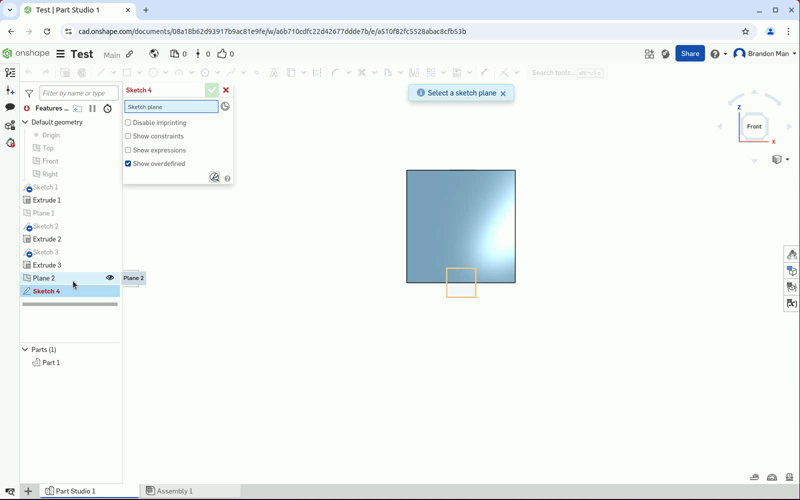
click(73, 280)
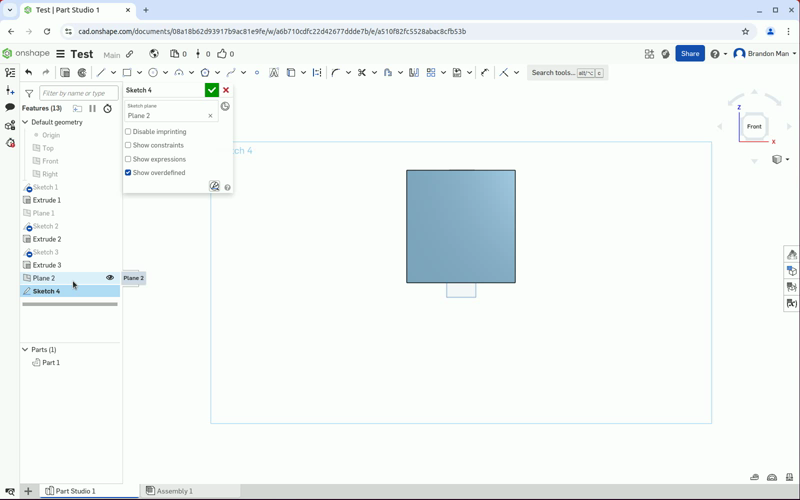
mouse_move(73, 352)
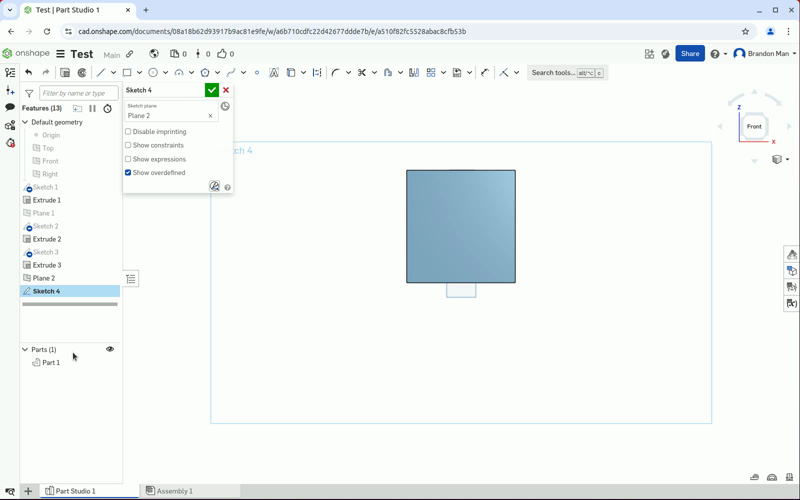
key(y)
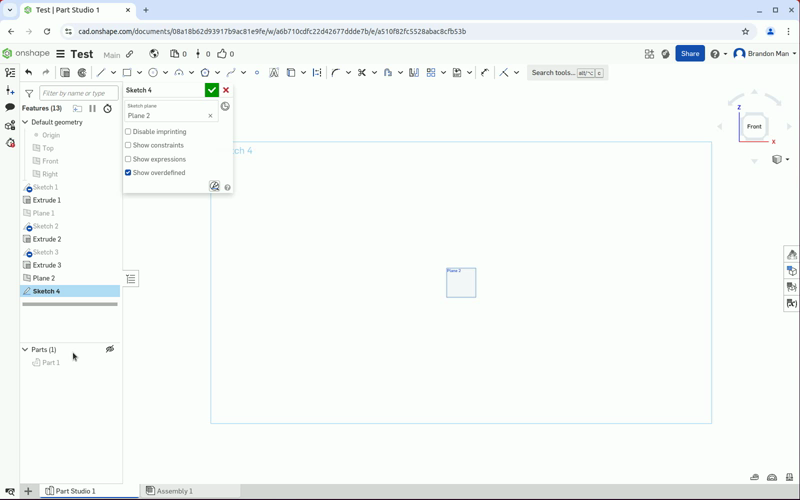
key(c)
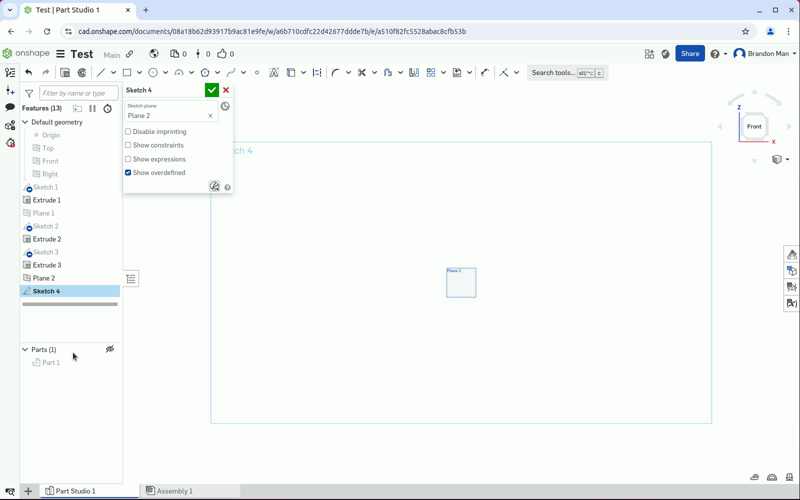
key_down(shift)
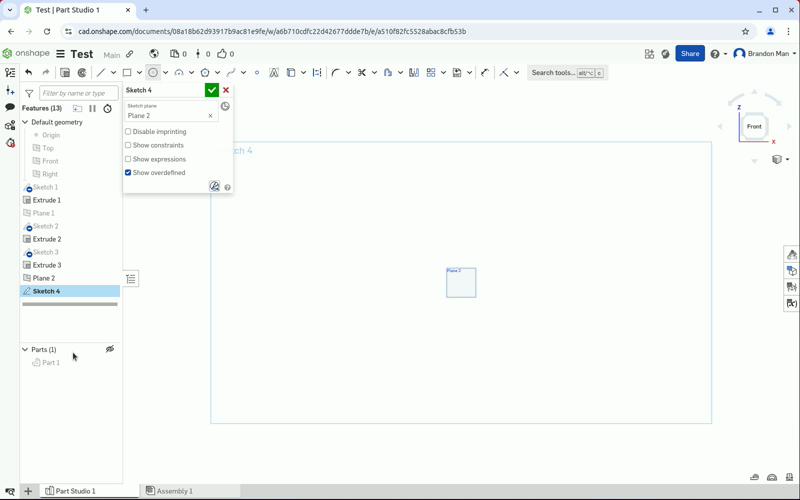
mouse_move(461, 243)
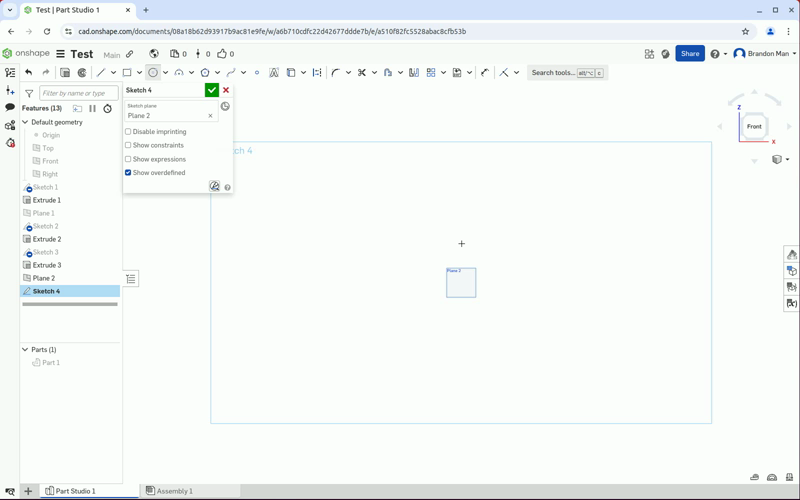
click(461, 243)
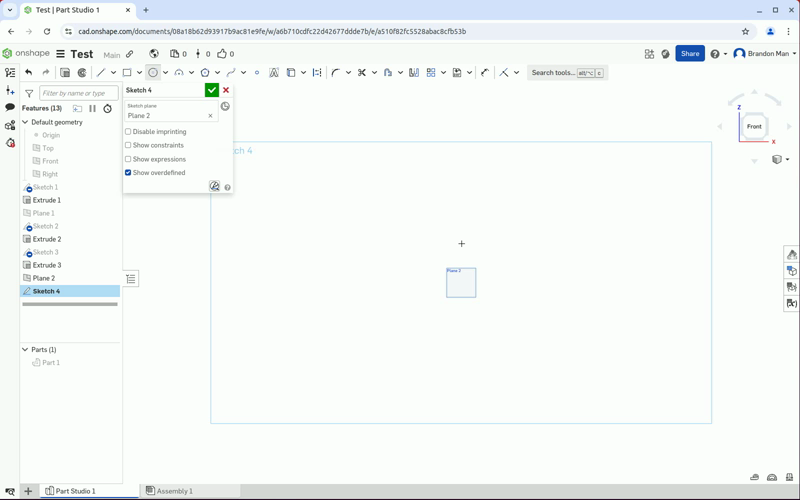
key_up(shift)
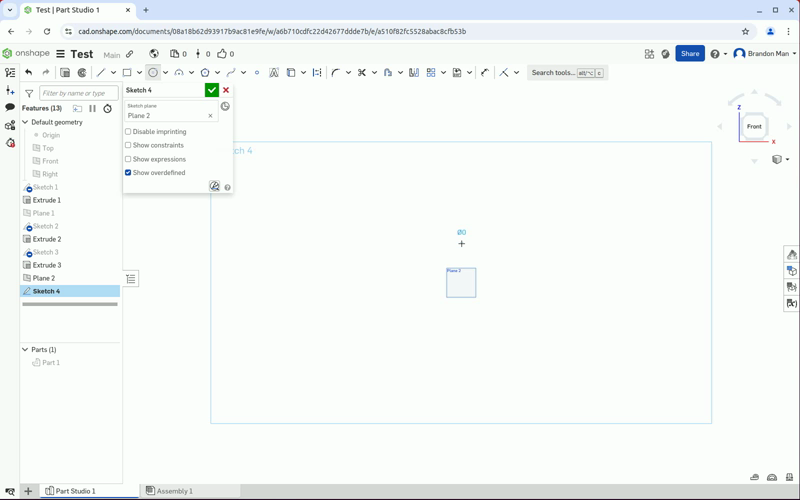
mouse_move(472, 243)
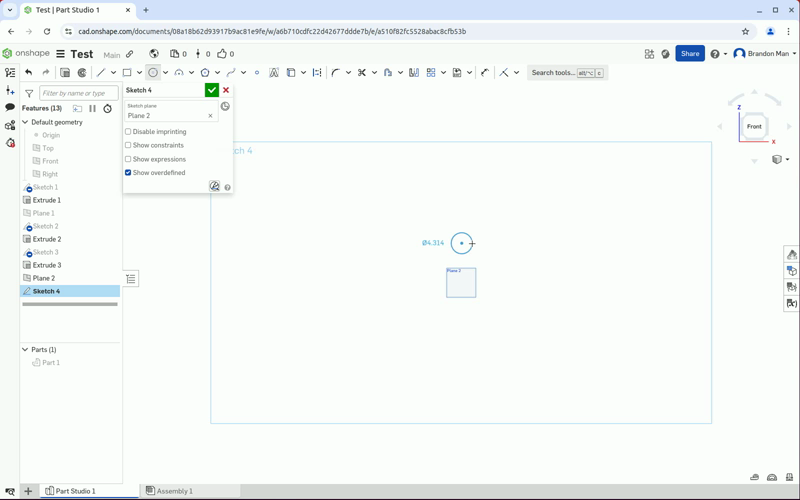
click(472, 243)
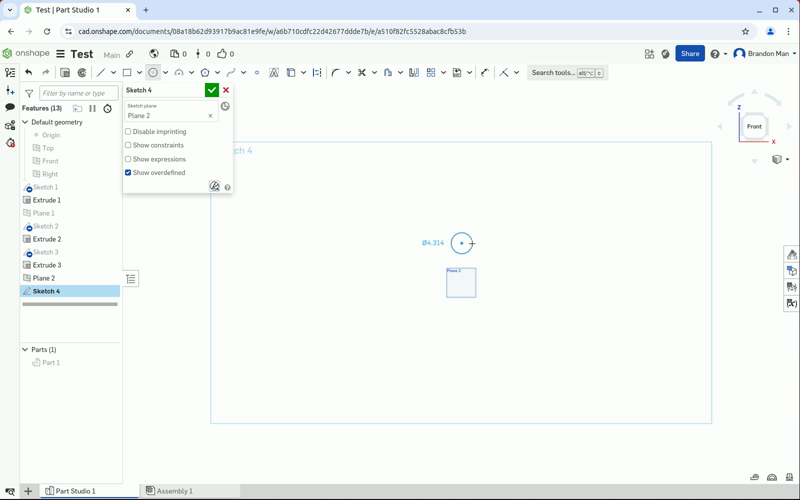
key(esc)
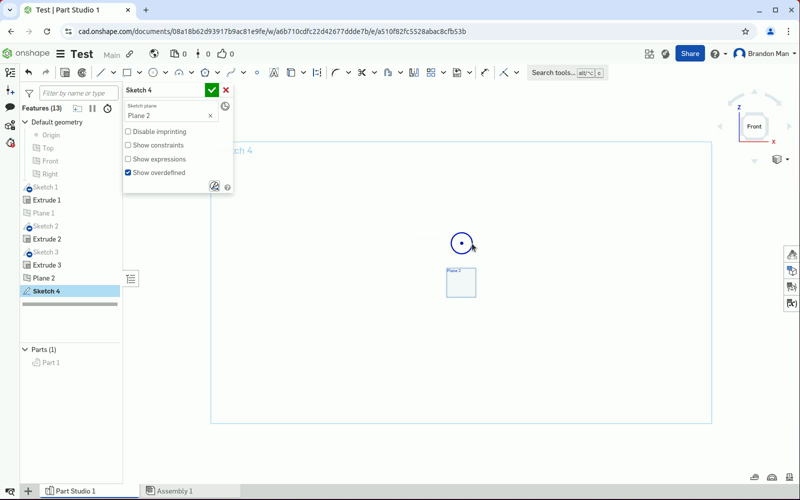
mouse_move(456, 247)
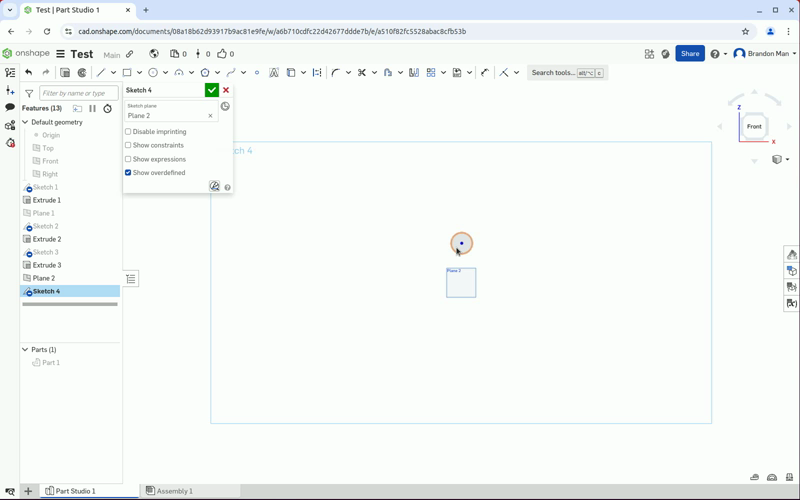
scroll(6)
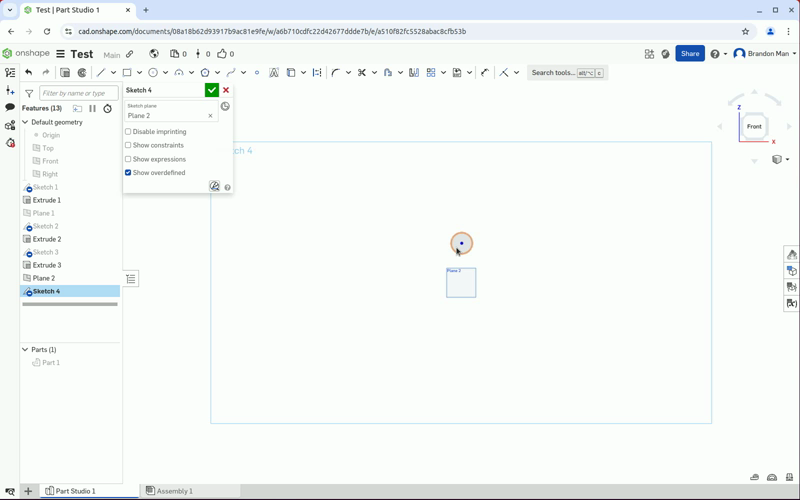
scroll(6)
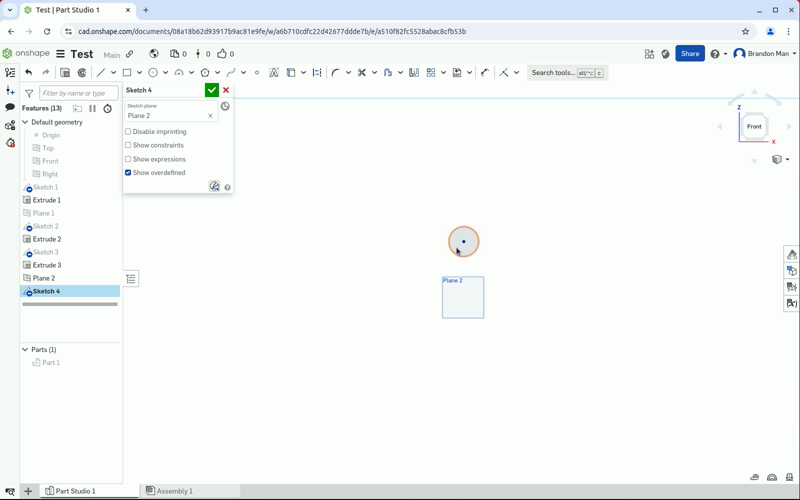
scroll(6)
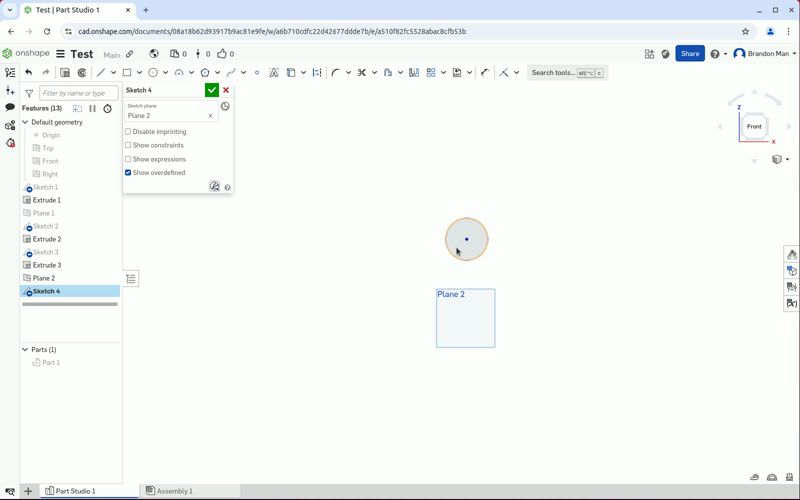
scroll(6)
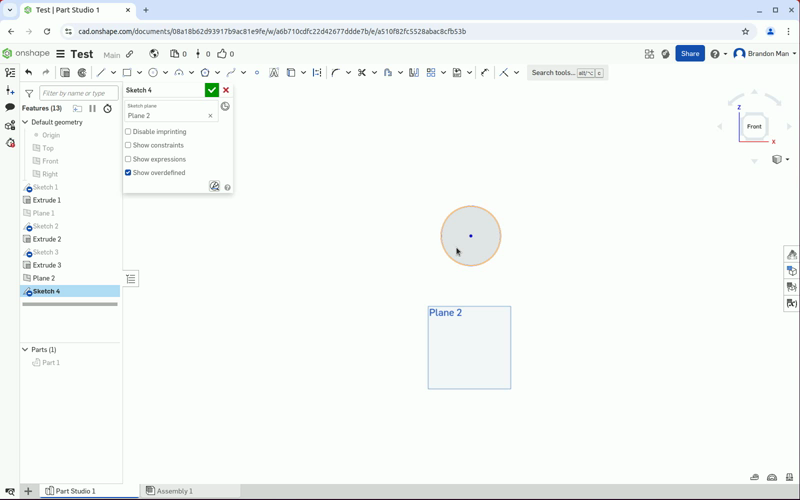
scroll(6)
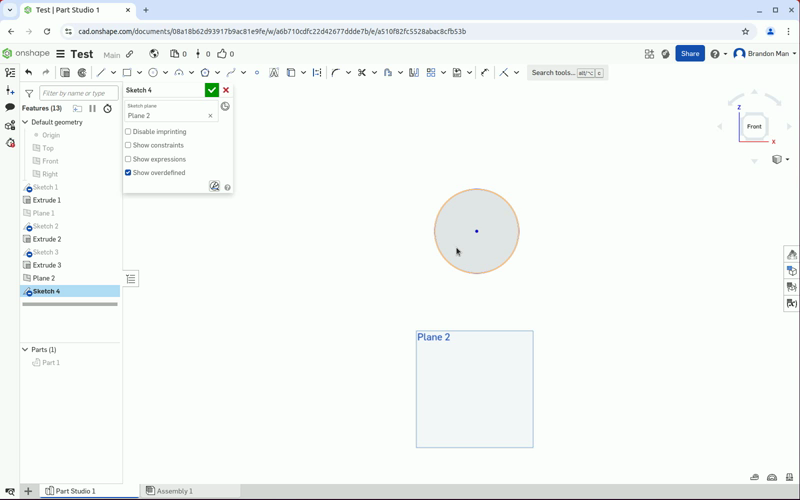
scroll(6)
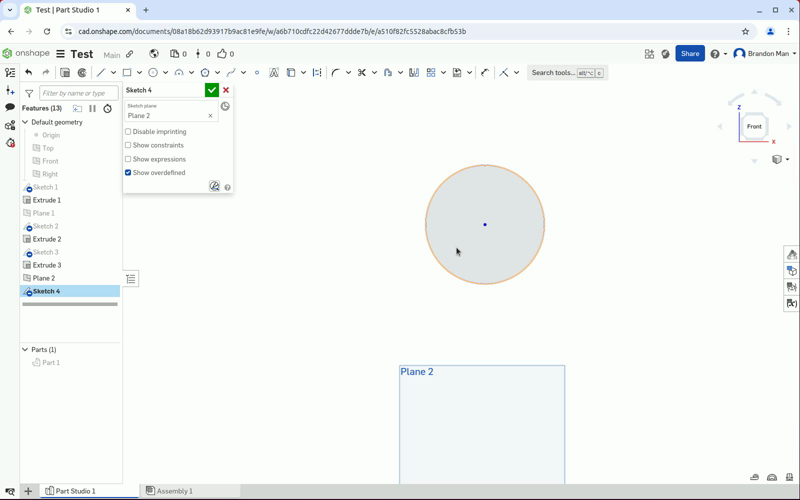
scroll(6)
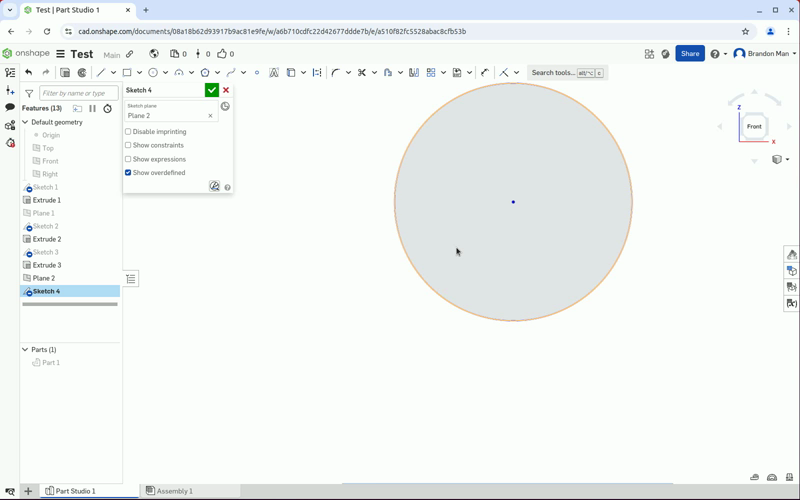
click(456, 247)
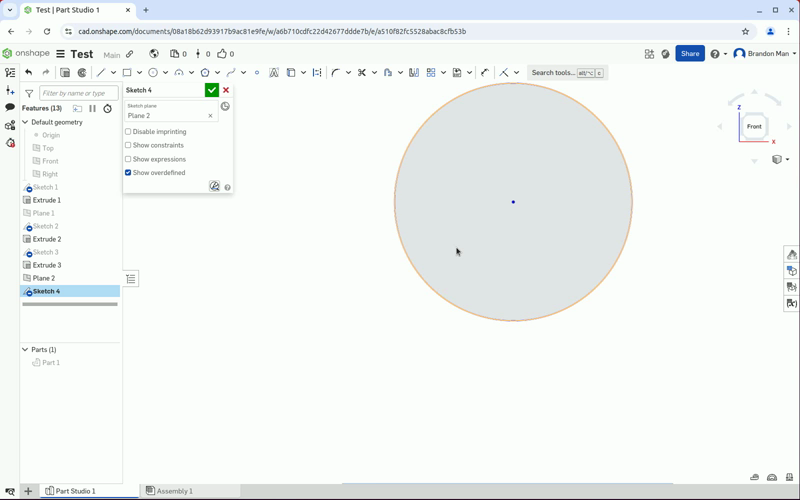
scroll(-6)
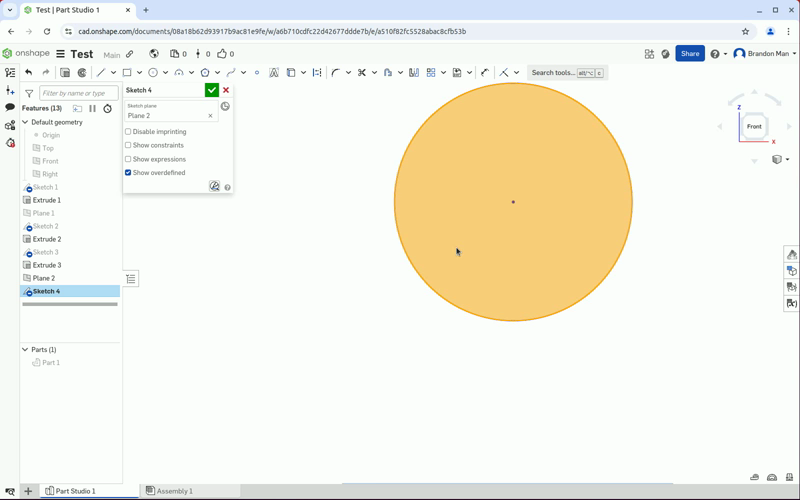
scroll(-6)
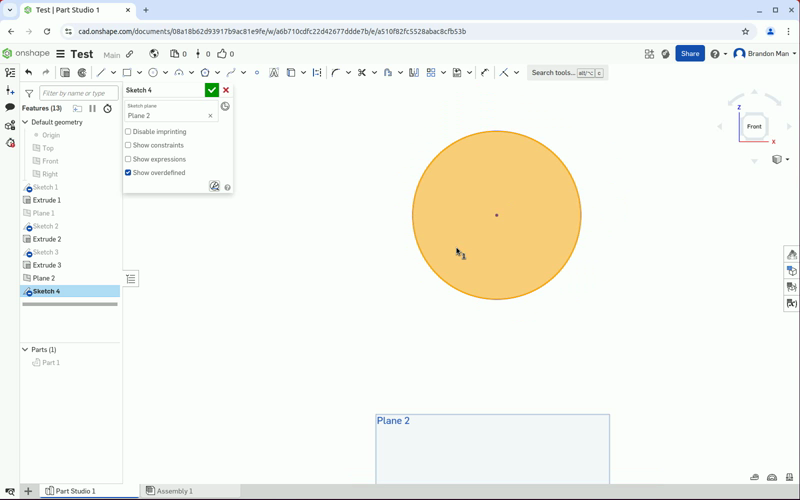
scroll(-6)
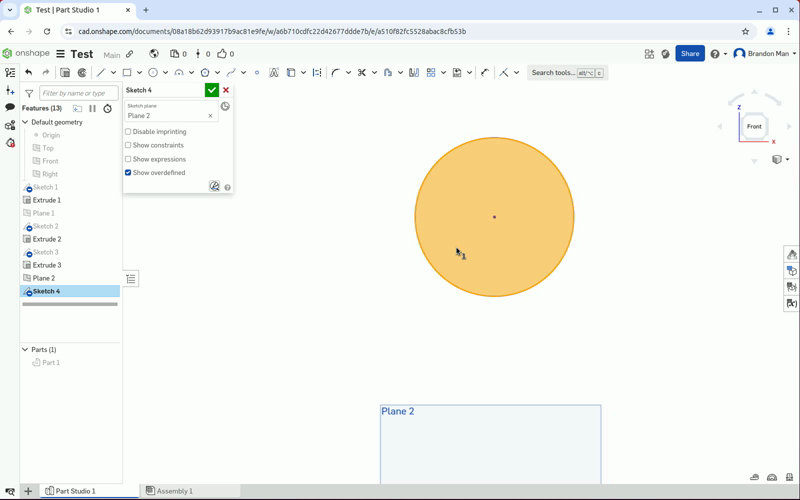
scroll(-6)
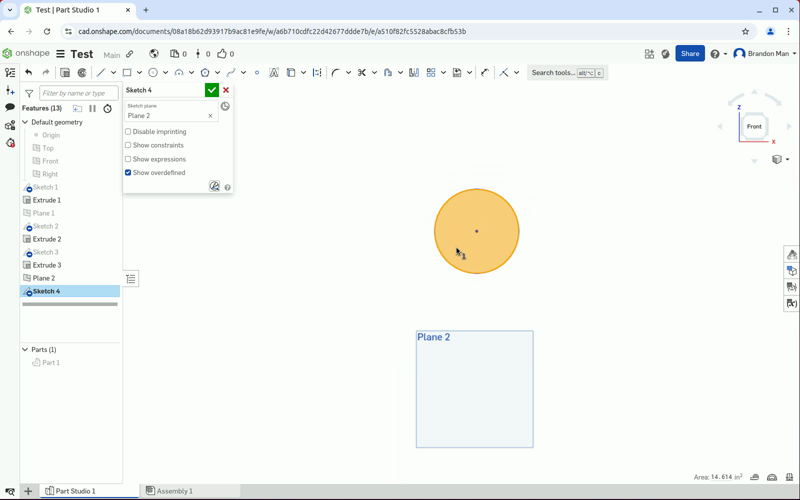
scroll(-6)
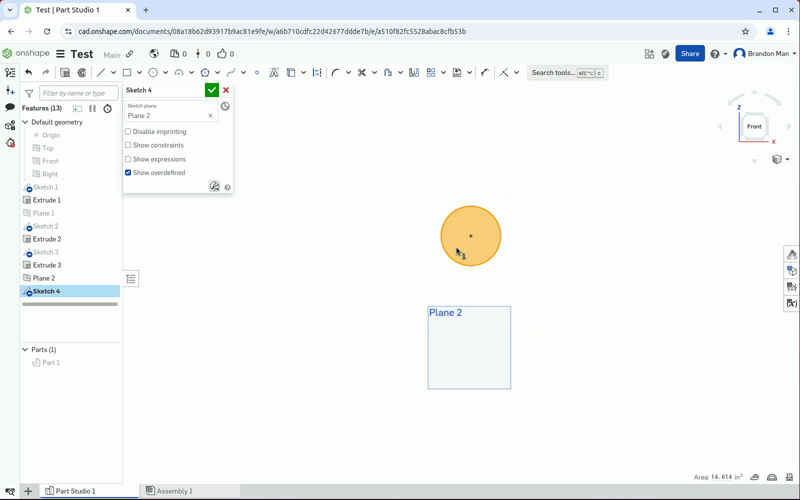
scroll(-6)
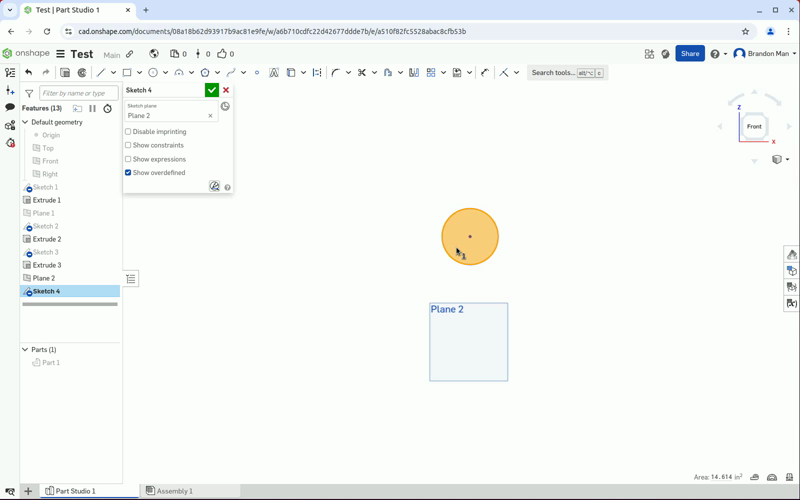
scroll(-6)
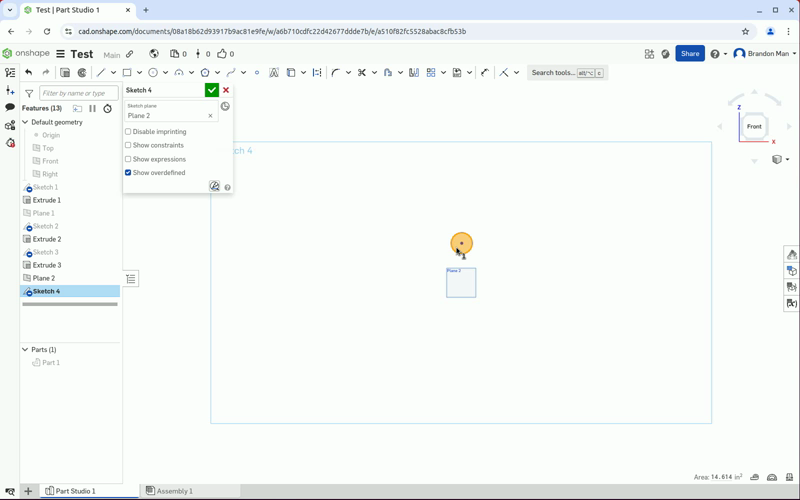
mouse_move(73, 352)
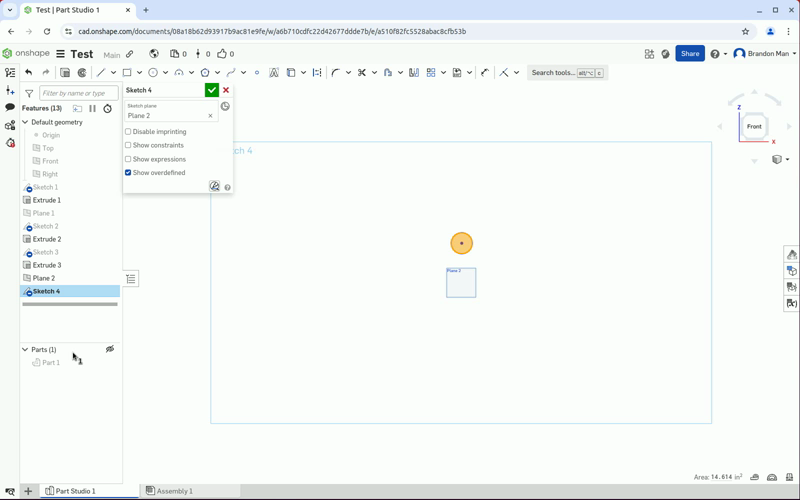
key(shift+y)
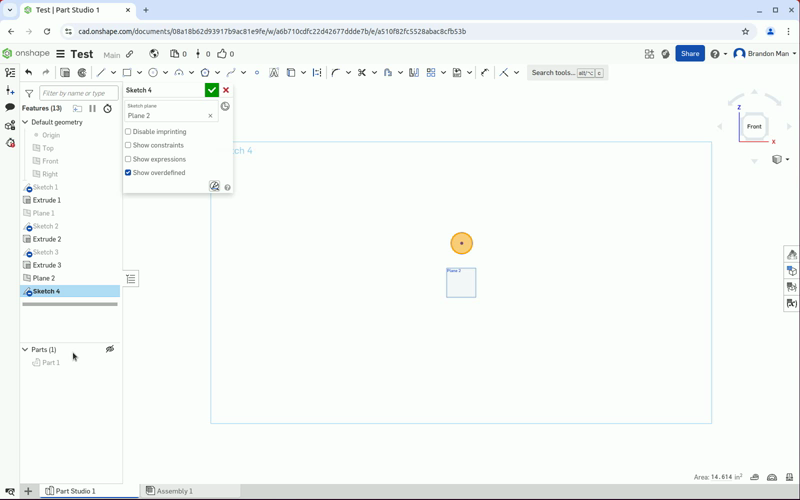
key(shift+e)
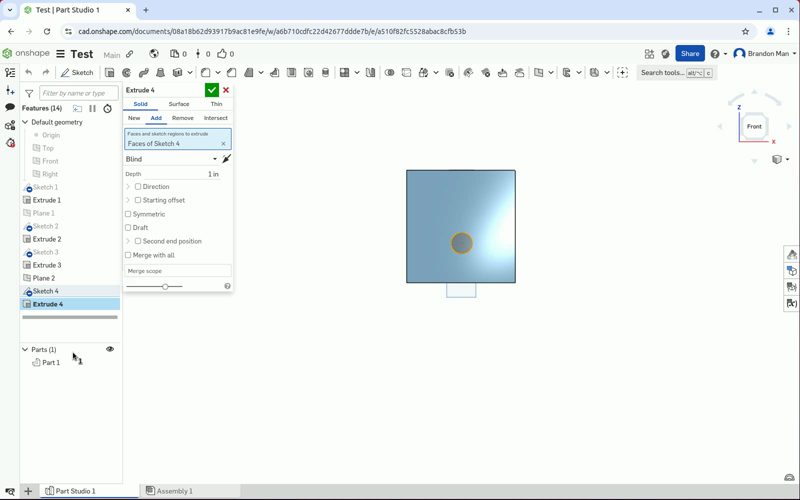
mouse_move(143, 106)
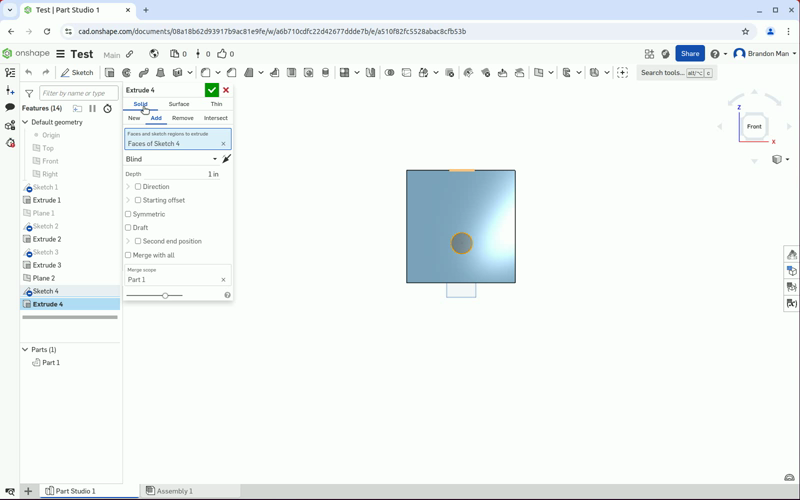
click(143, 106)
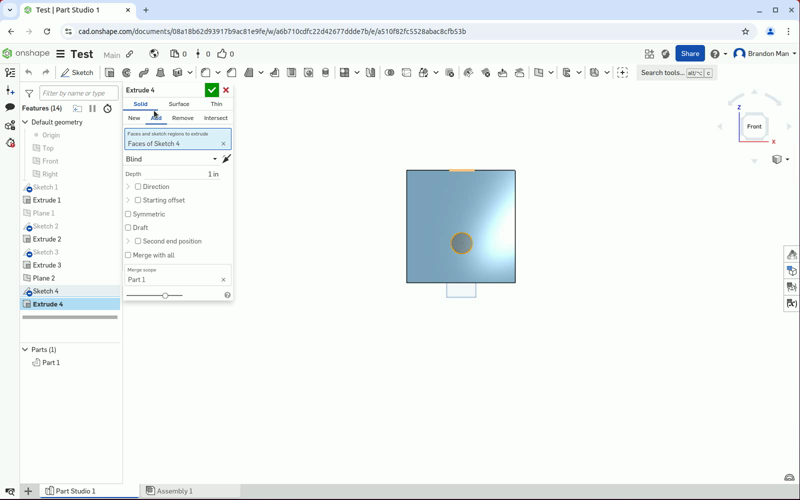
mouse_move(186, 120)
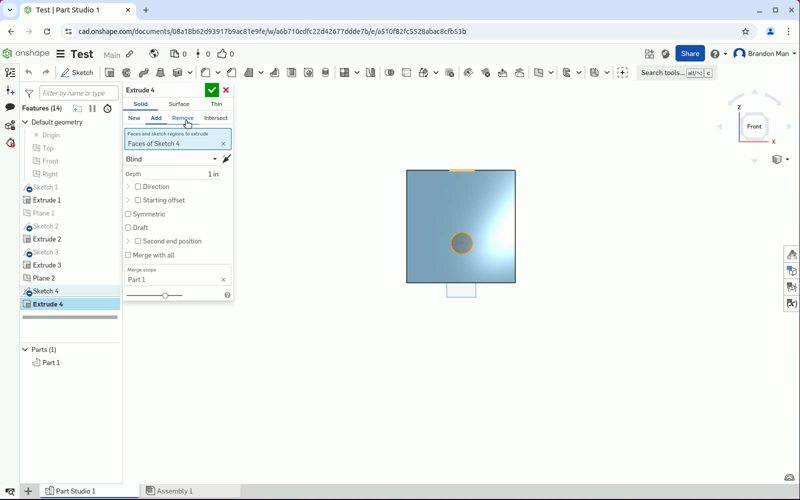
click(186, 120)
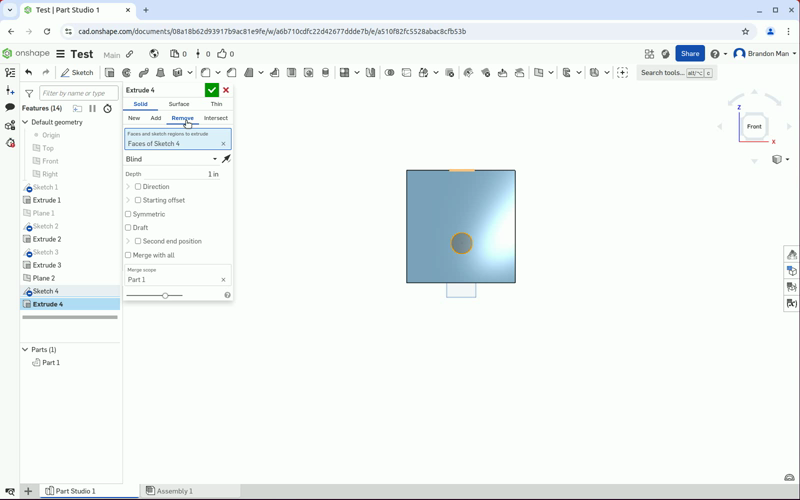
key(tab, 4)
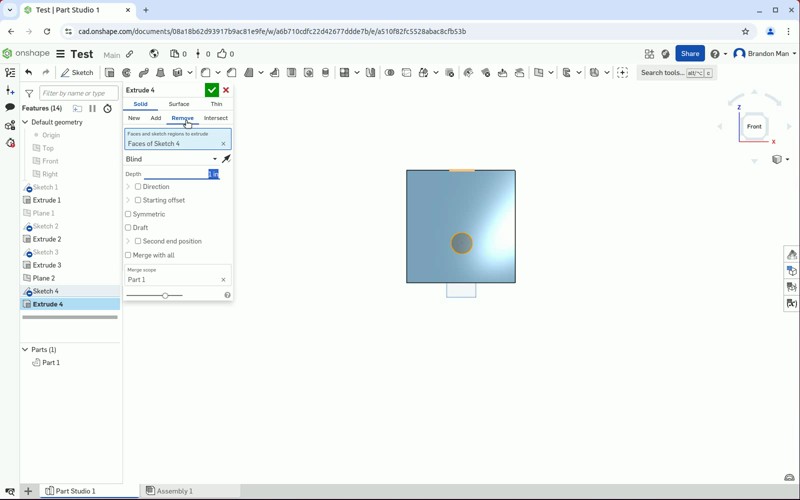
text(23.108)
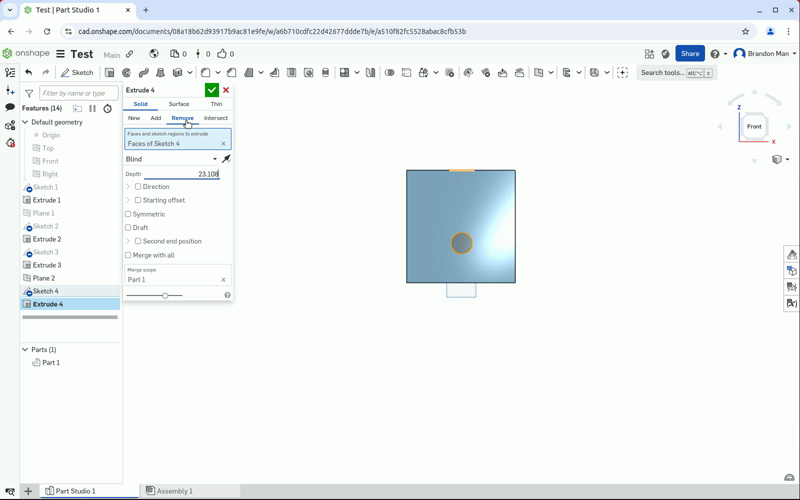
key(tab, 6)
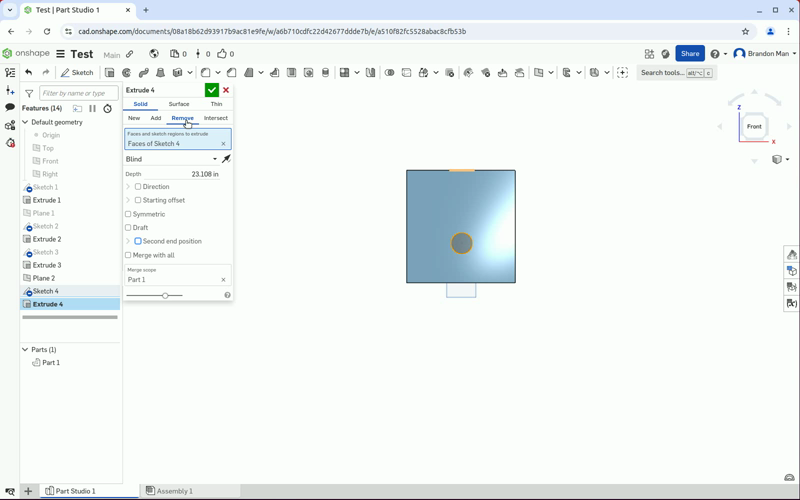
key(space)
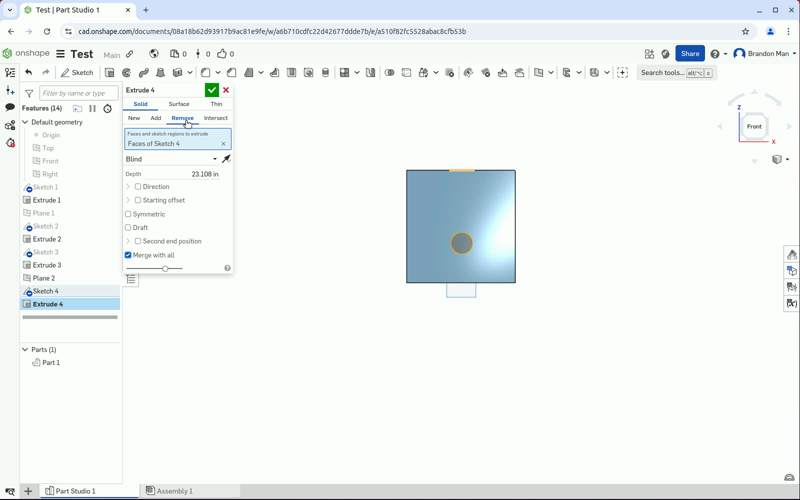
key(enter)
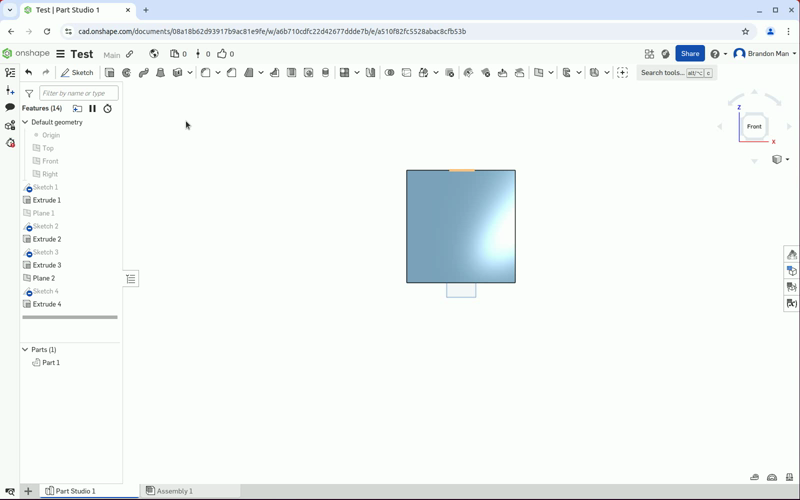
key(shift+h)
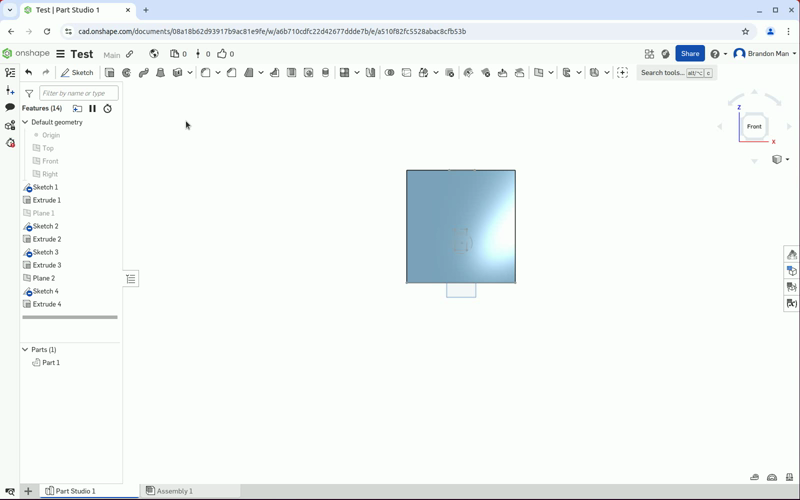
key(shift+h)
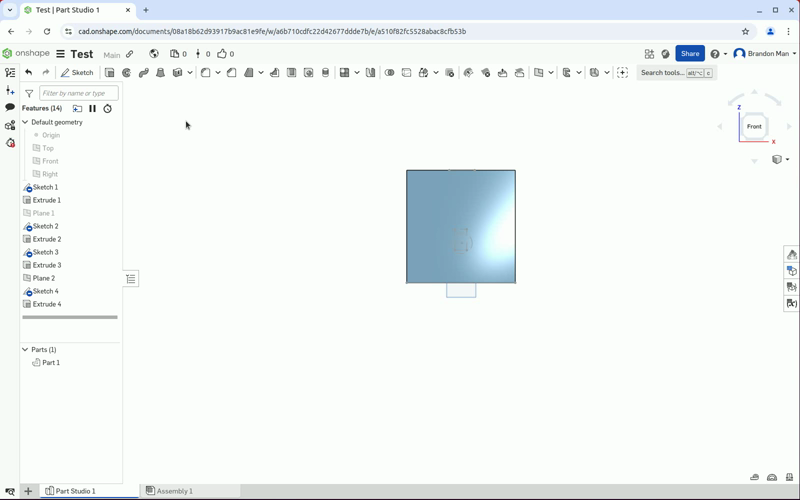
key(shift+7)
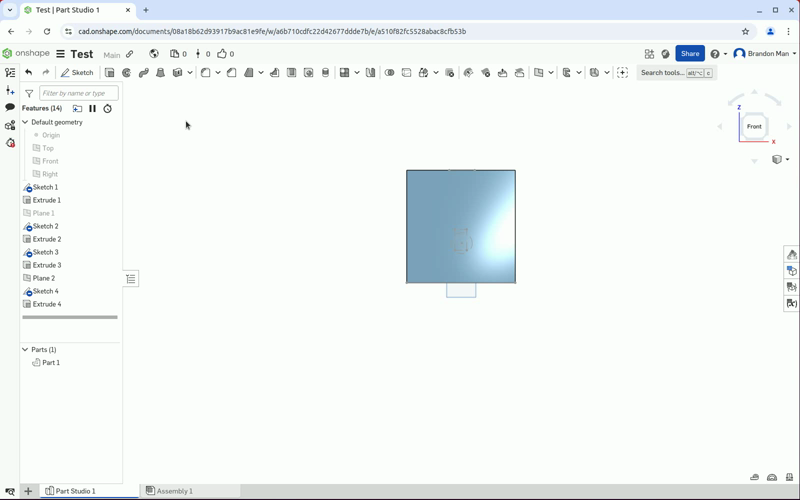
key(left, 2)
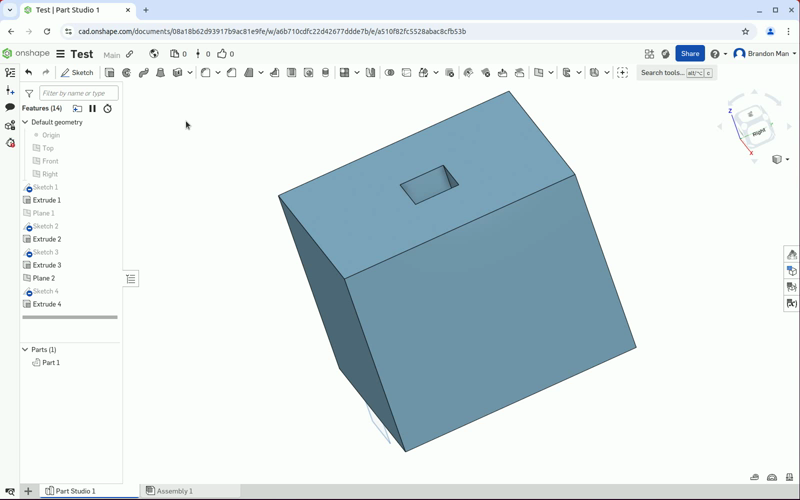
key(down, 2)
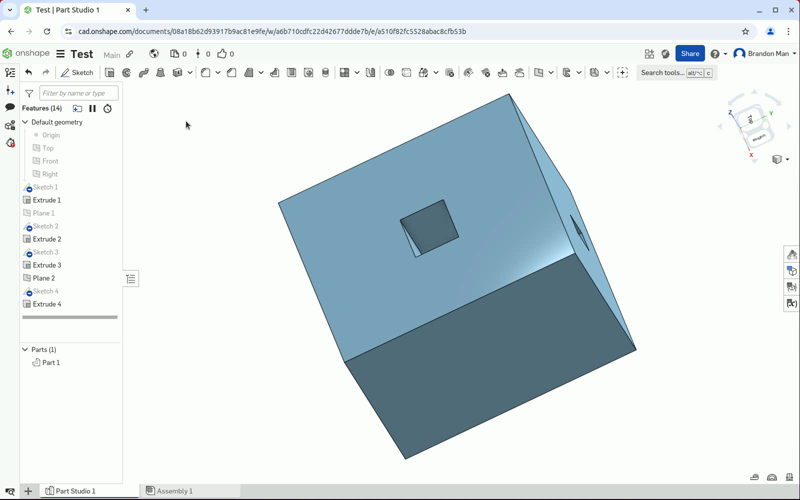
key(up, 2)
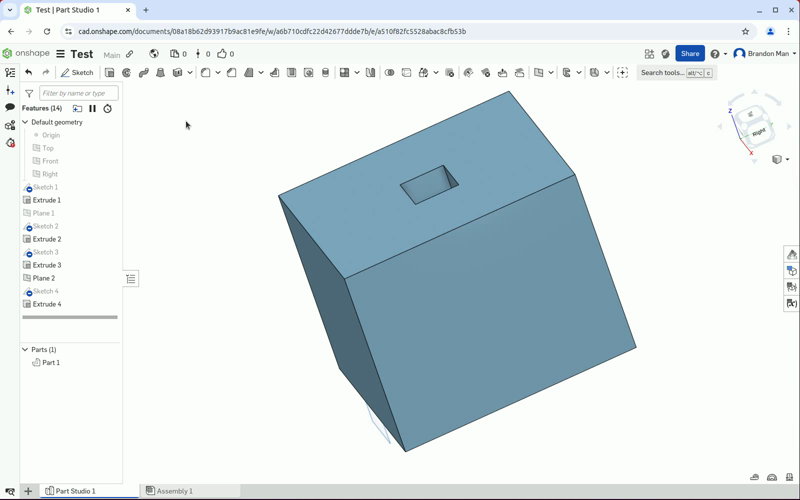
key(right, 2)
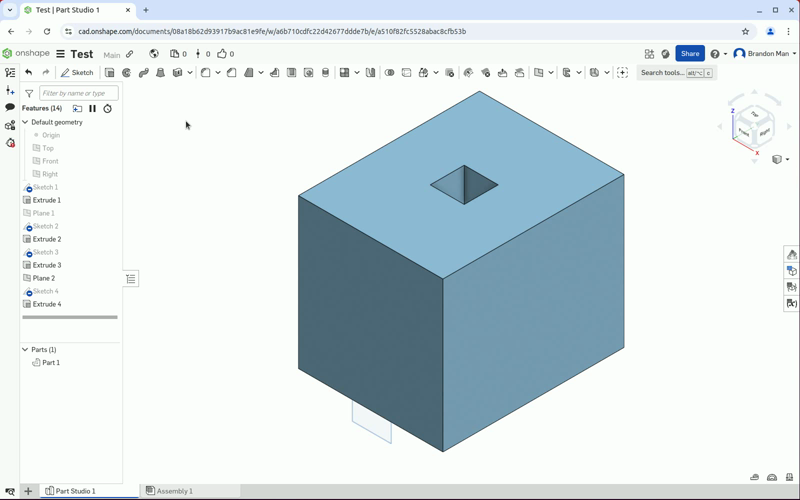
mouse_move(73, 189)
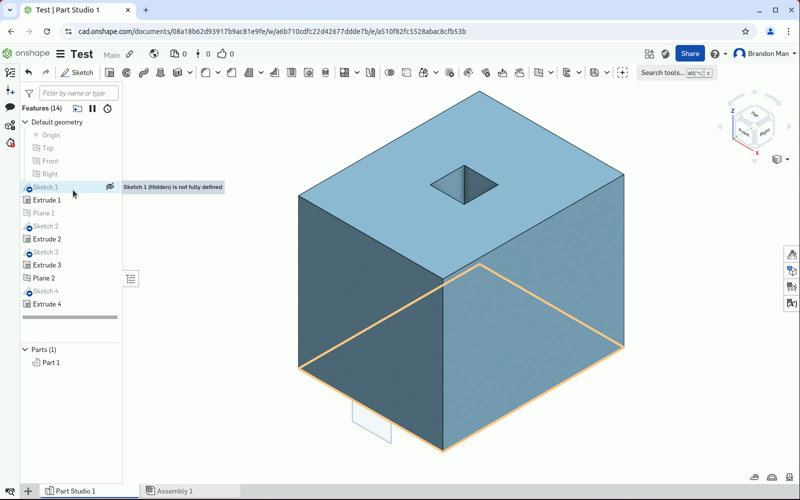
click(73, 189)